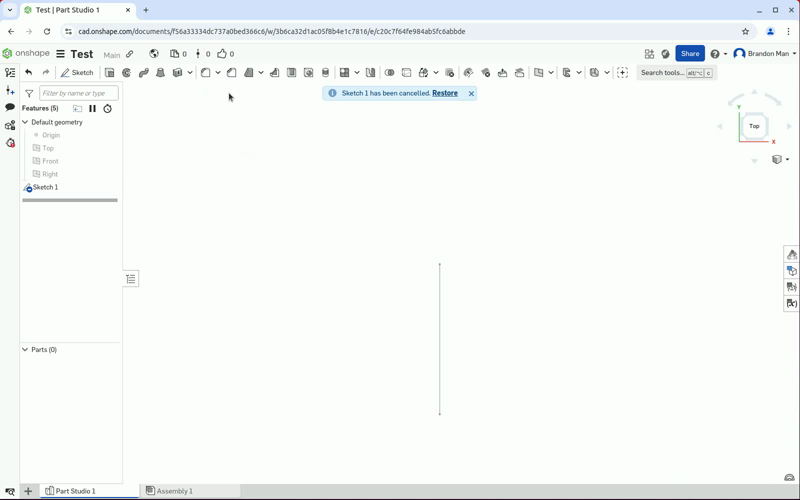
key(shift+h)
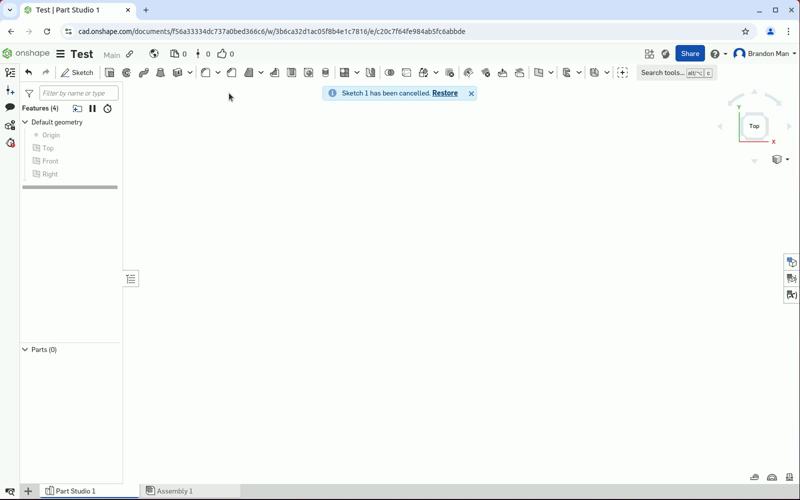
mouse_move(73, 352)
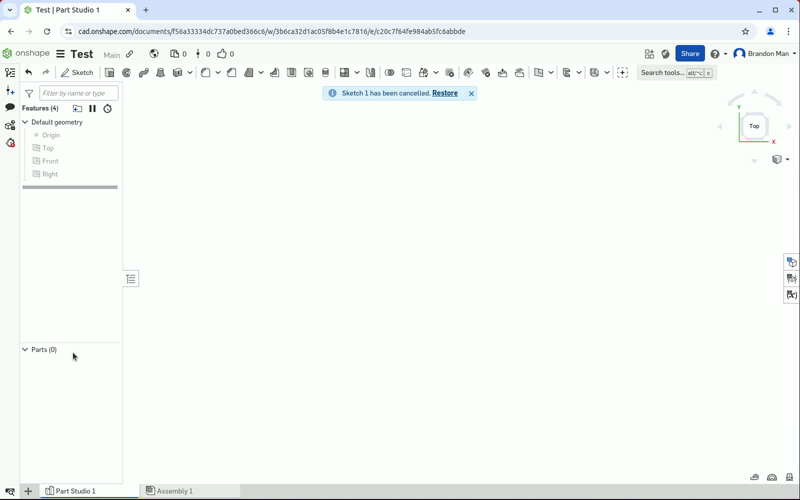
key(y)
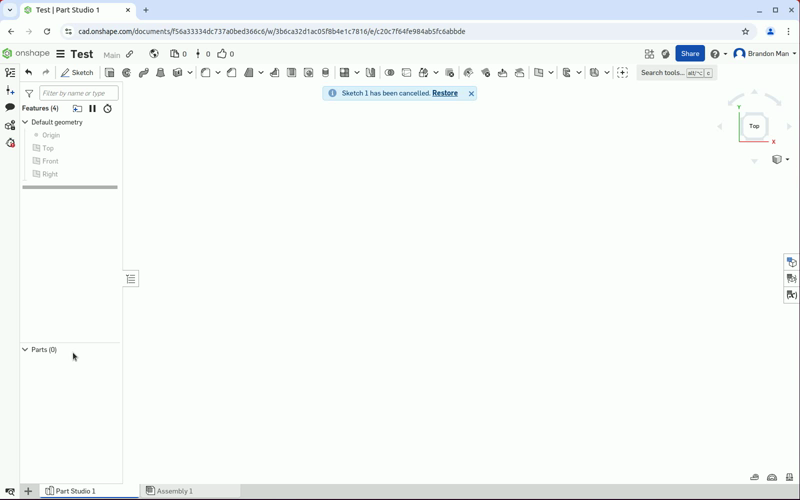
key(shift+p)
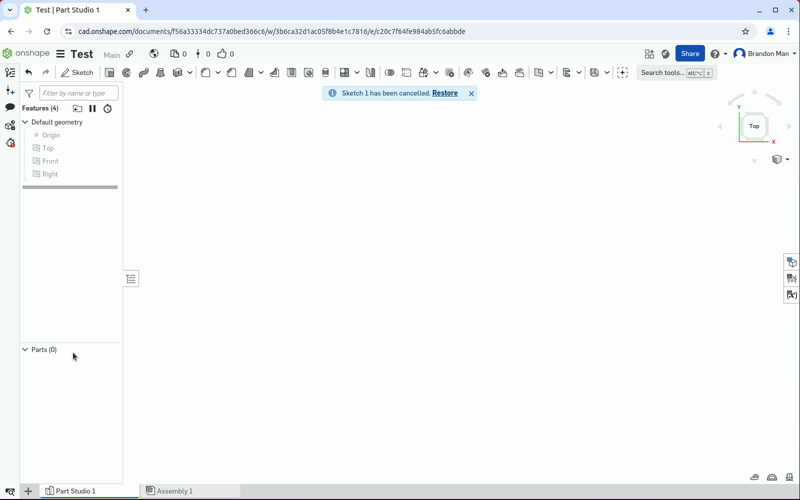
key(space)
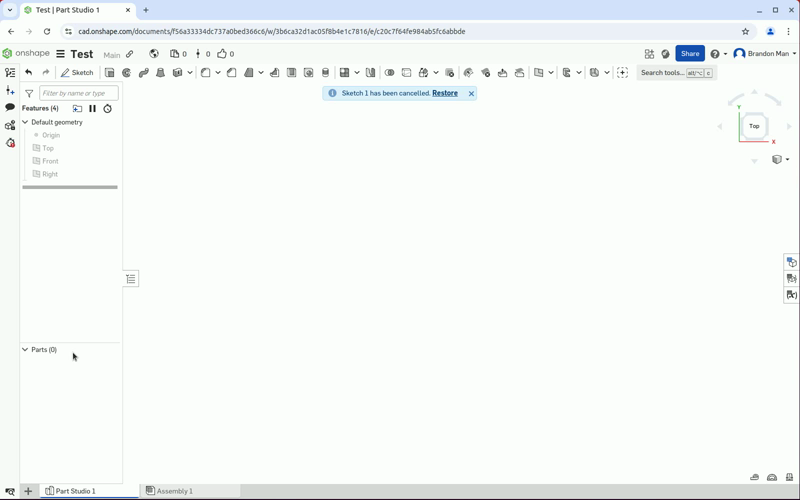
key_down(shift)
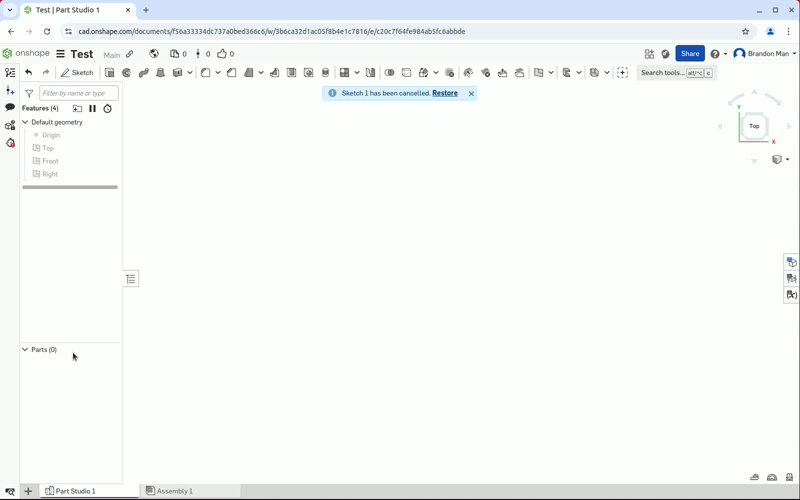
key(up)
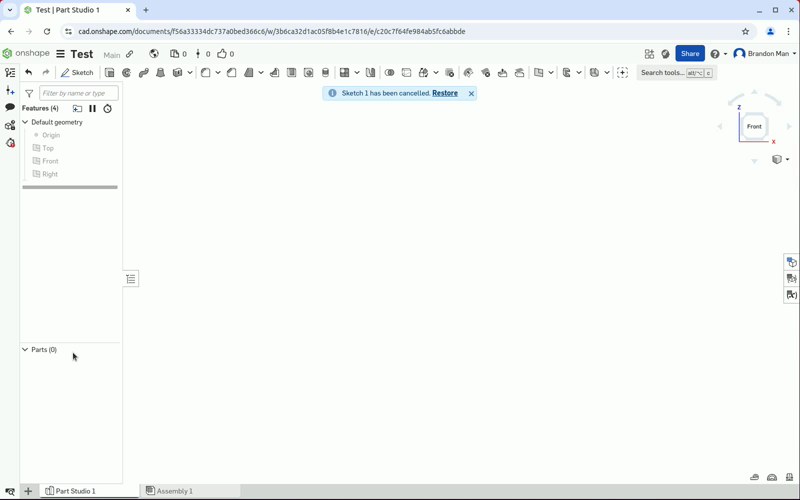
key_up(shift)
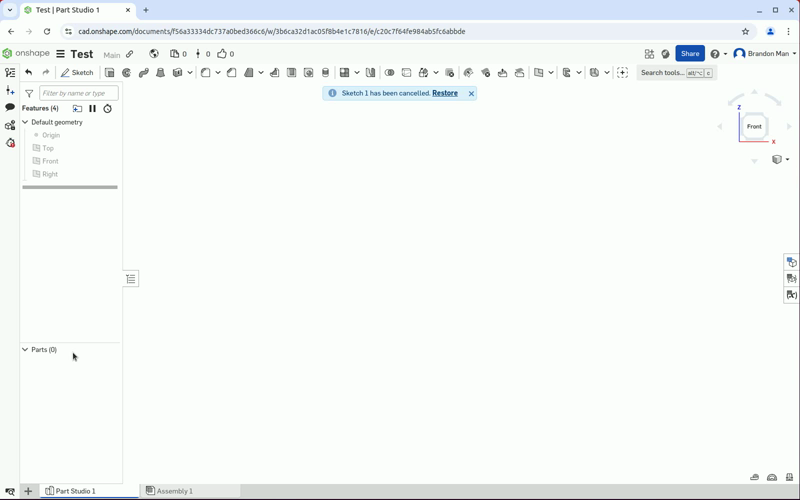
key(space)
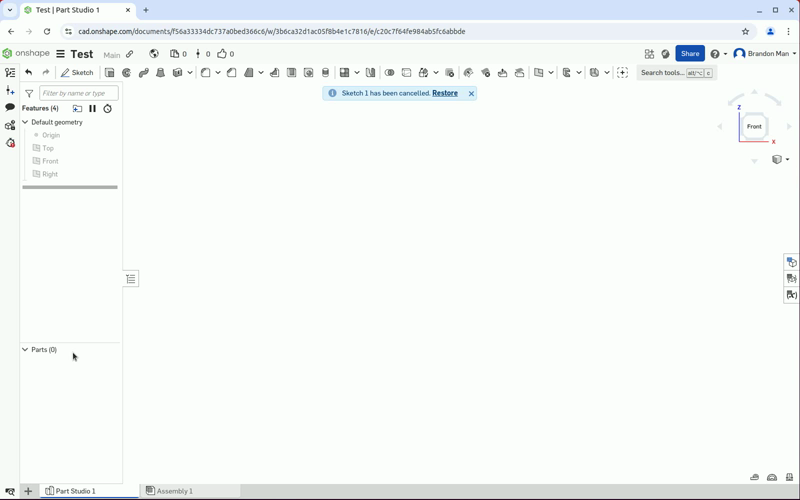
key_down(shift)
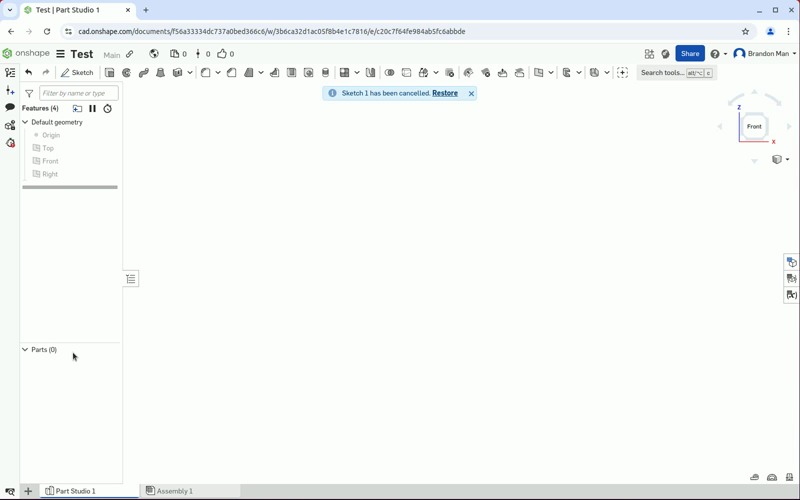
key(left)
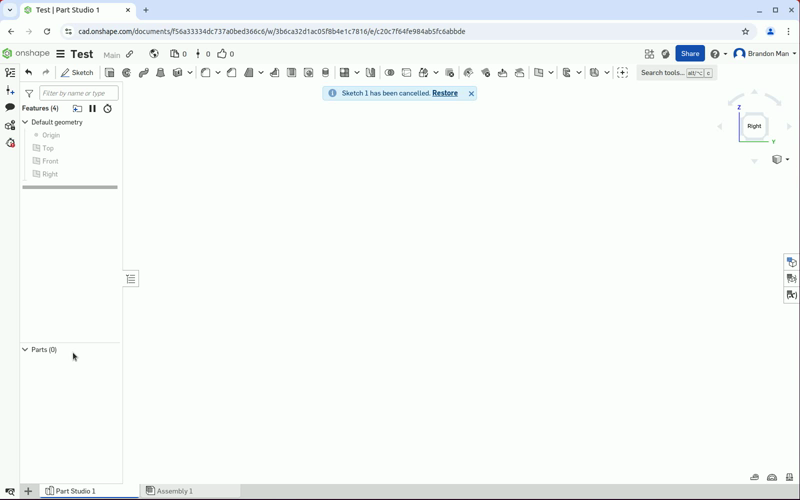
key_up(shift)
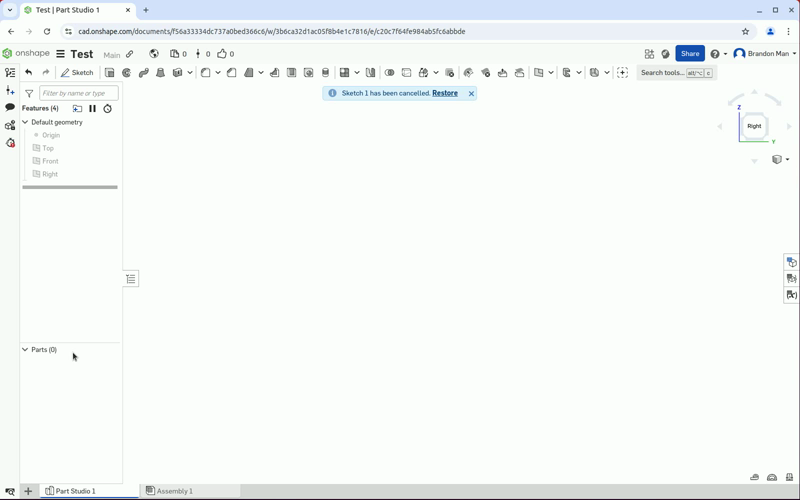
mouse_move(73, 352)
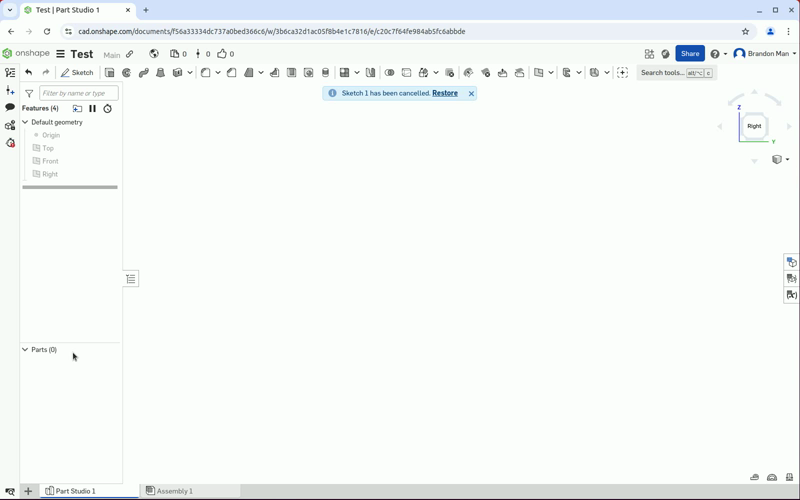
key(shift+y)
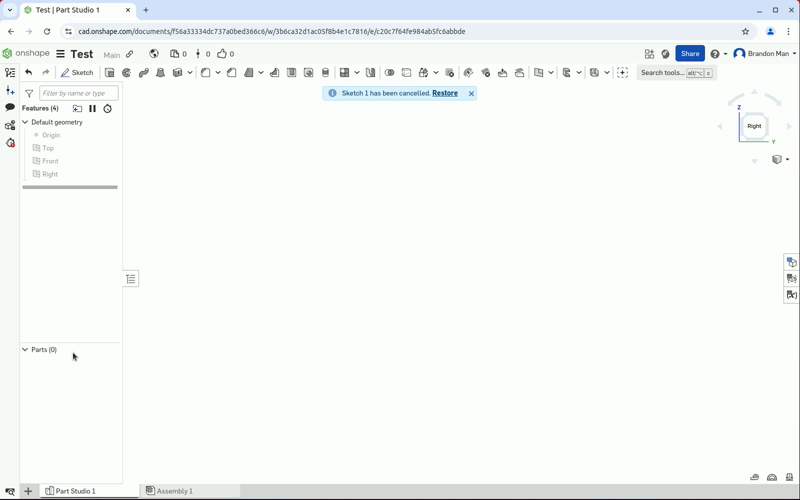
key(shift+s)
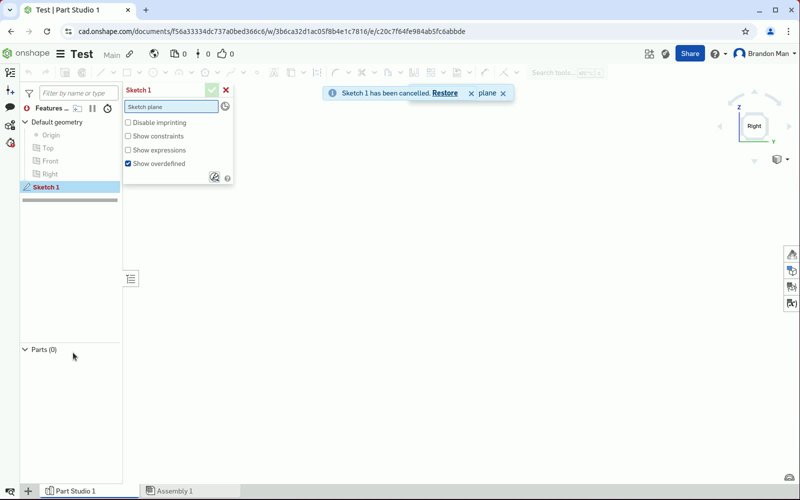
mouse_move(73, 176)
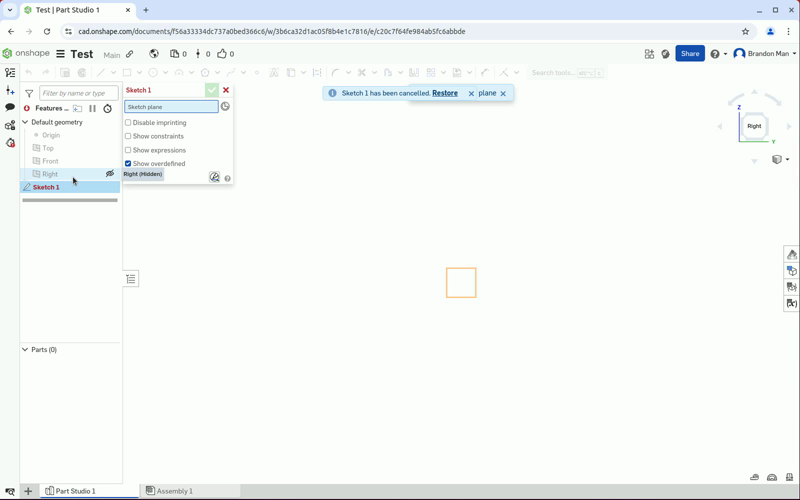
click(73, 176)
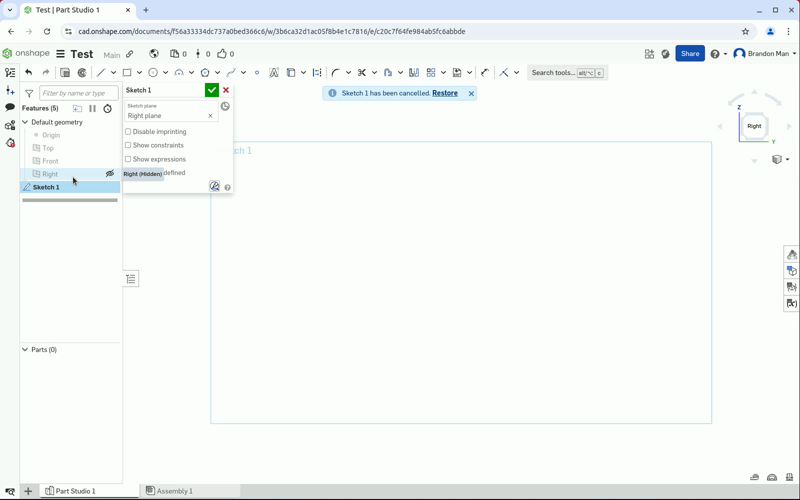
mouse_move(73, 352)
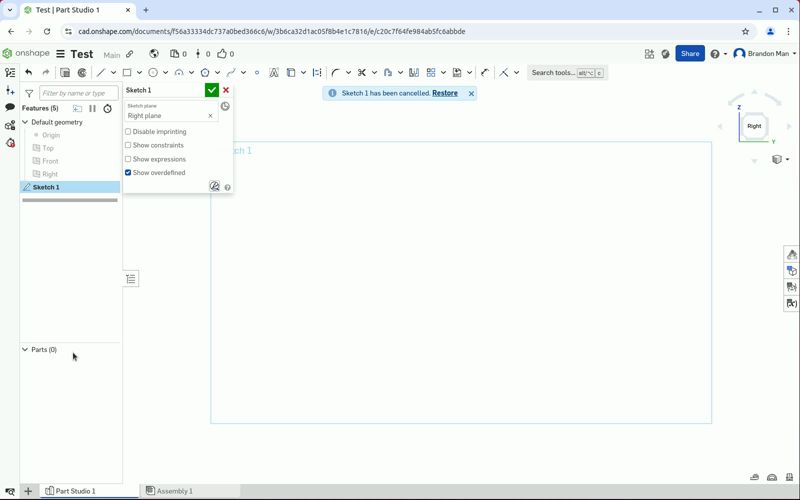
key(y)
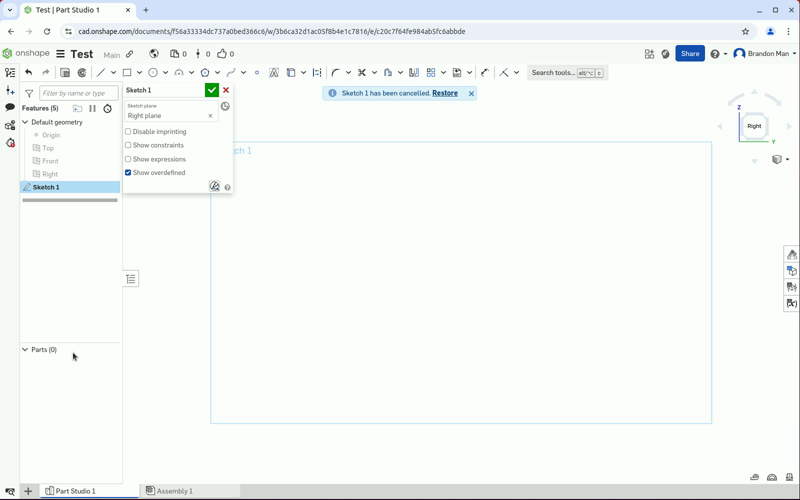
key(l)
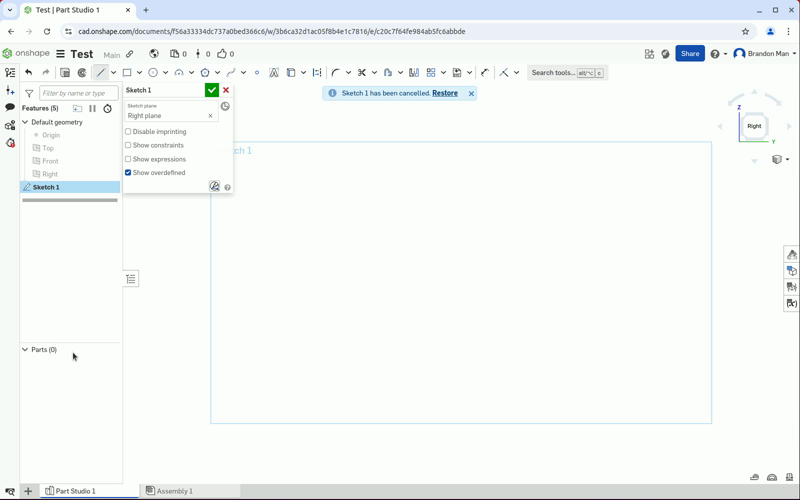
key_down(shift)
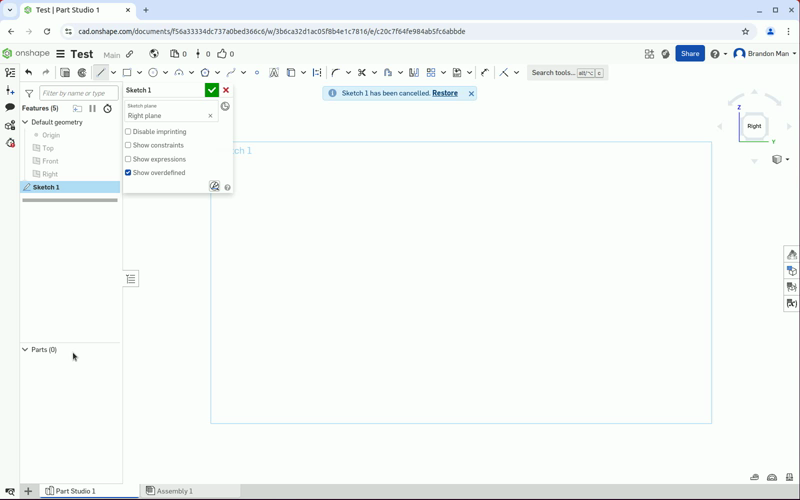
mouse_move(438, 282)
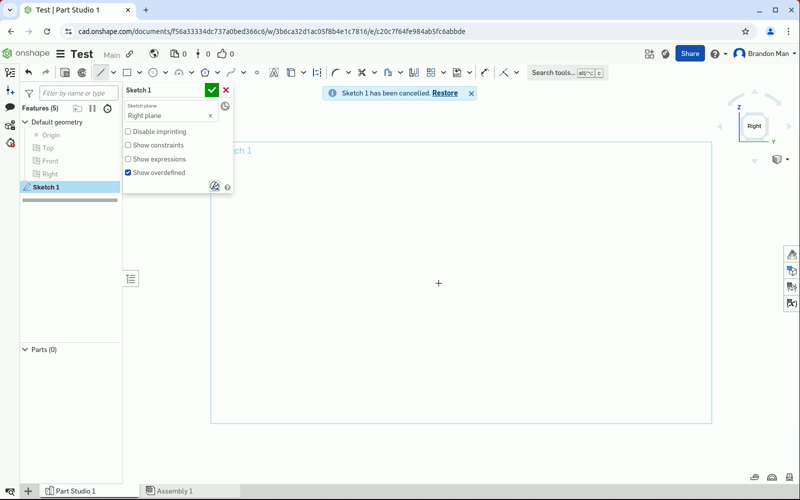
click(438, 282)
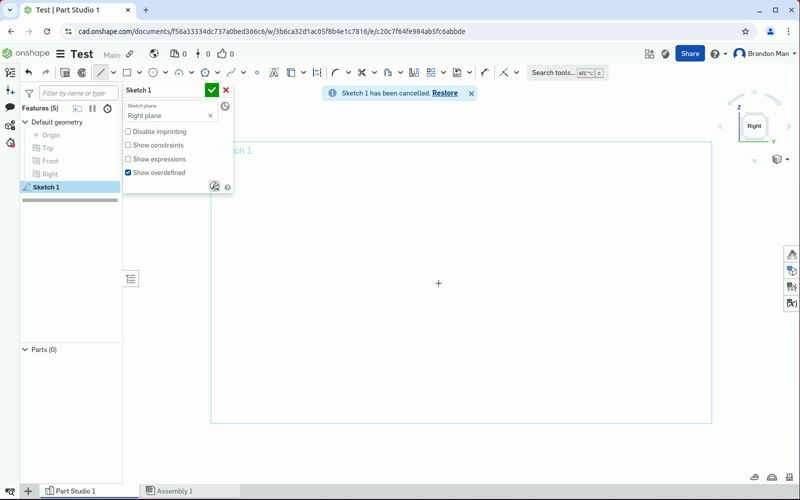
key_up(shift)
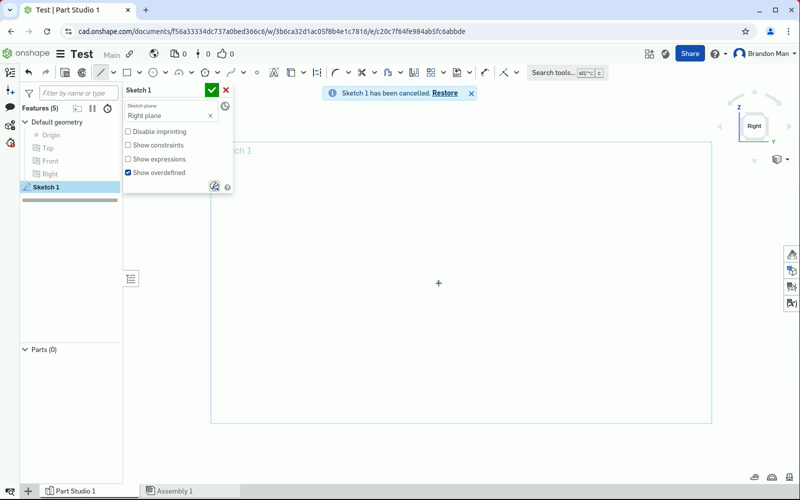
key_down(shift)
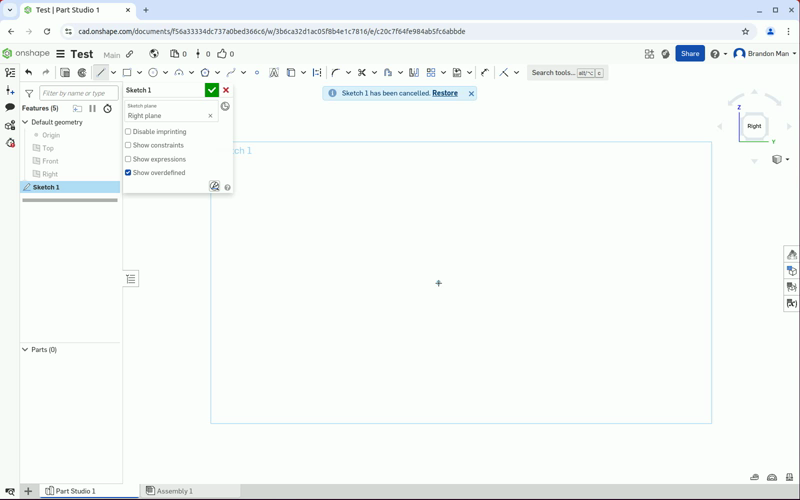
mouse_move(468, 282)
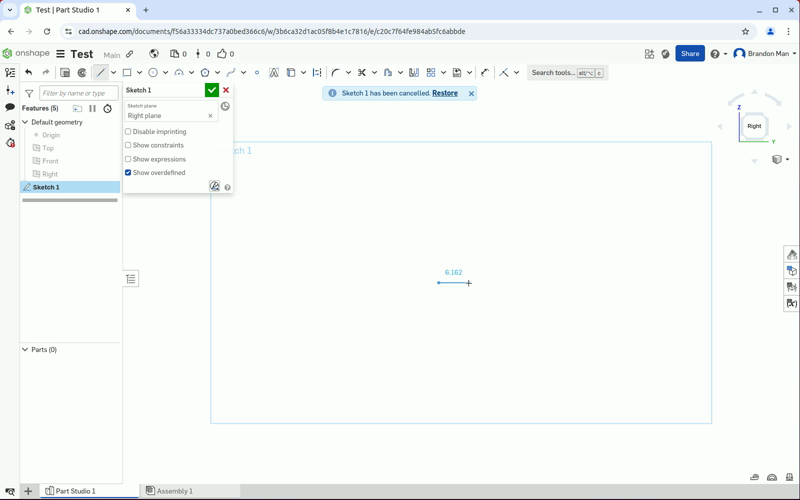
mouse_move(461, 282)
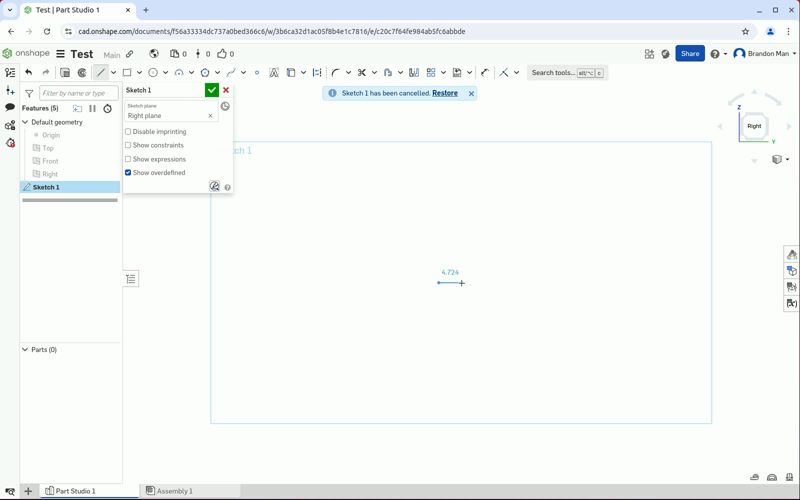
click(461, 282)
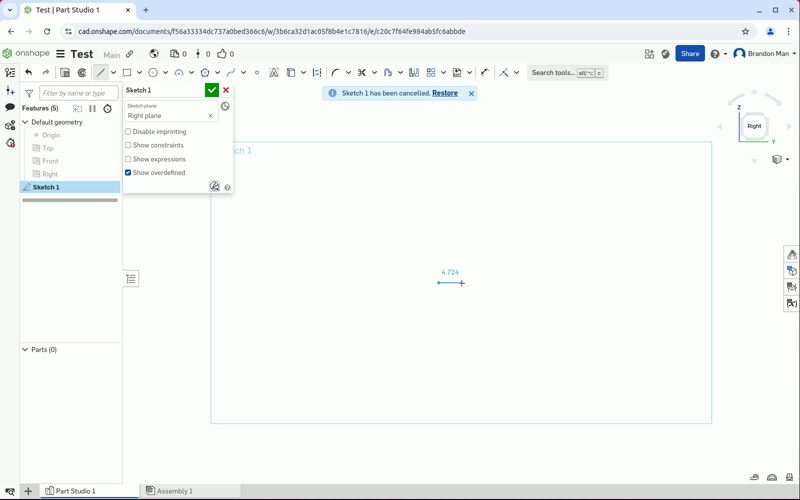
key_up(shift)
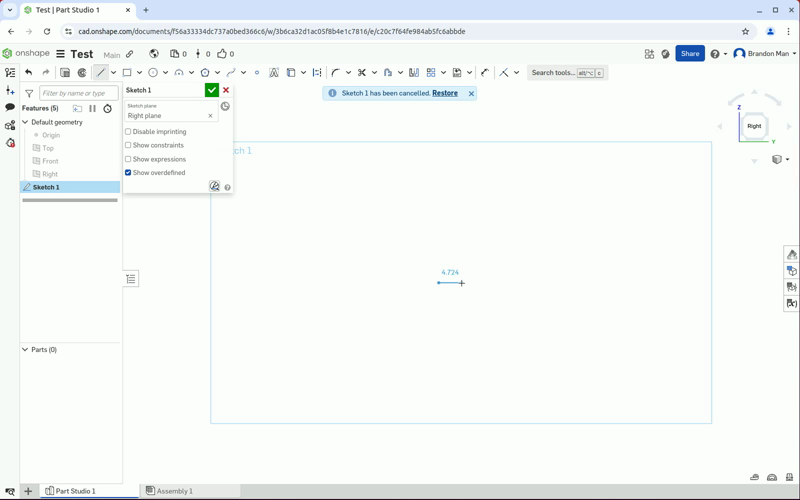
key_down(shift)
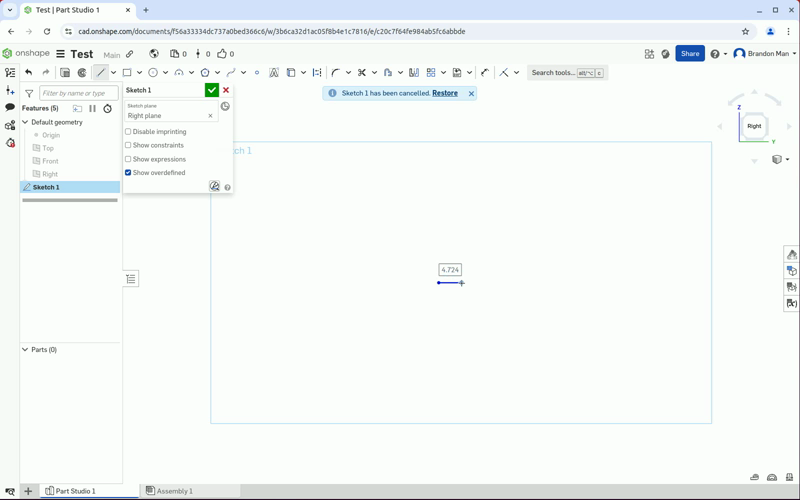
mouse_move(491, 282)
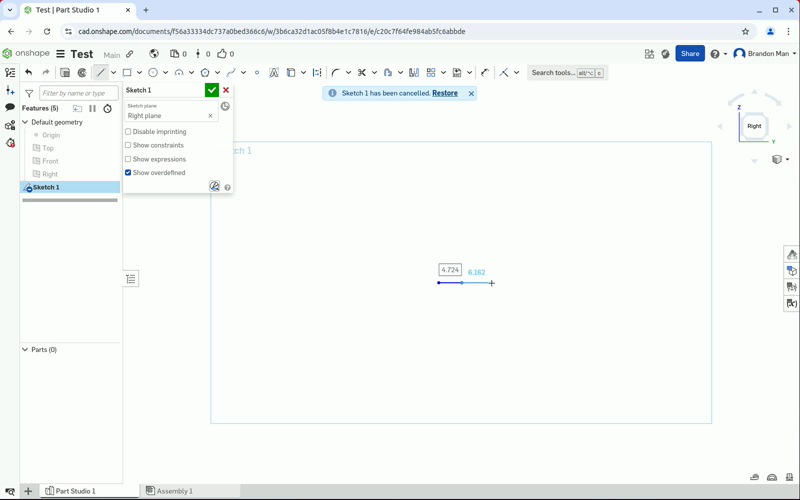
mouse_move(461, 263)
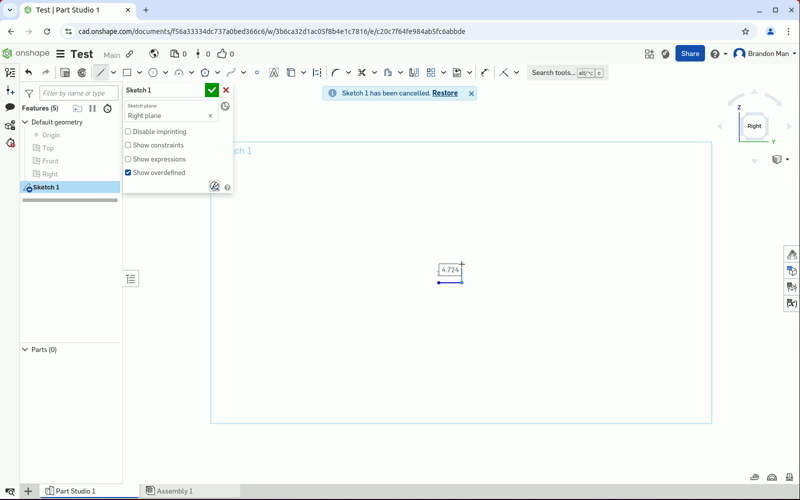
click(461, 263)
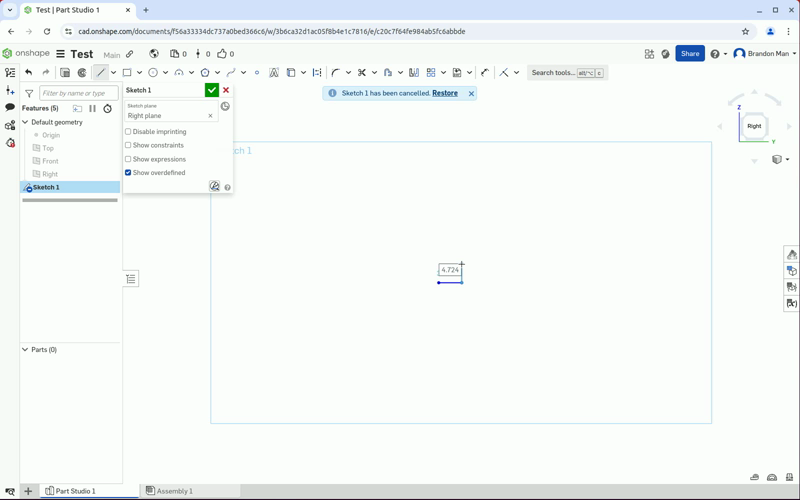
key_up(shift)
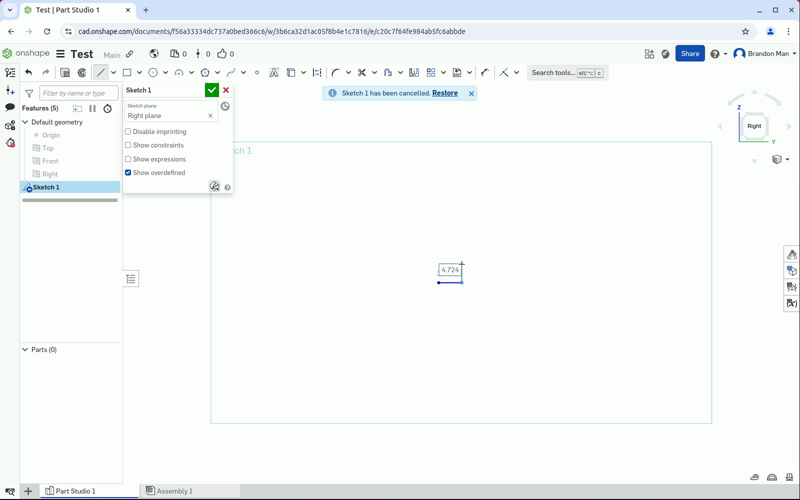
key_down(shift)
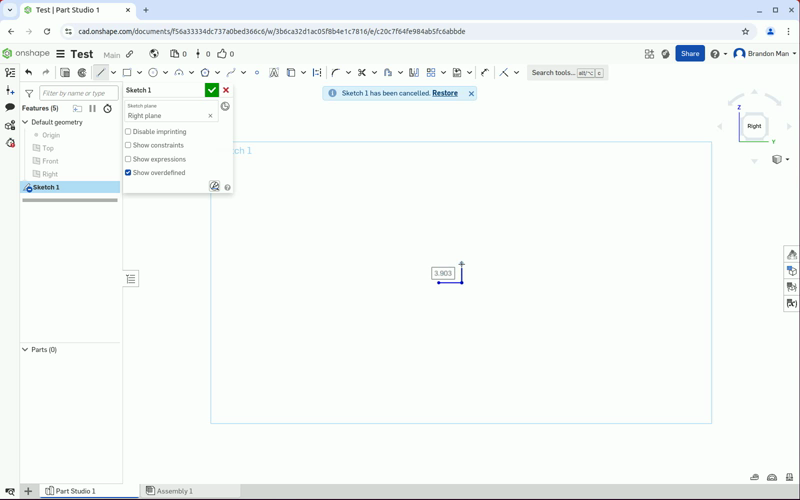
mouse_move(491, 263)
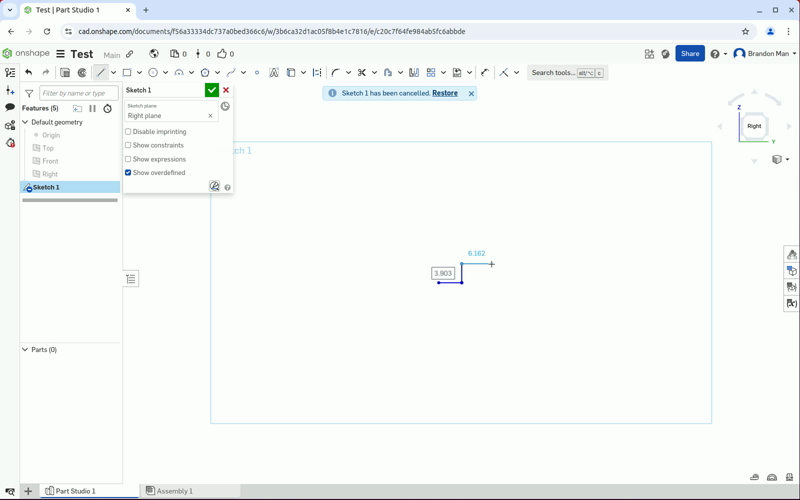
mouse_move(438, 263)
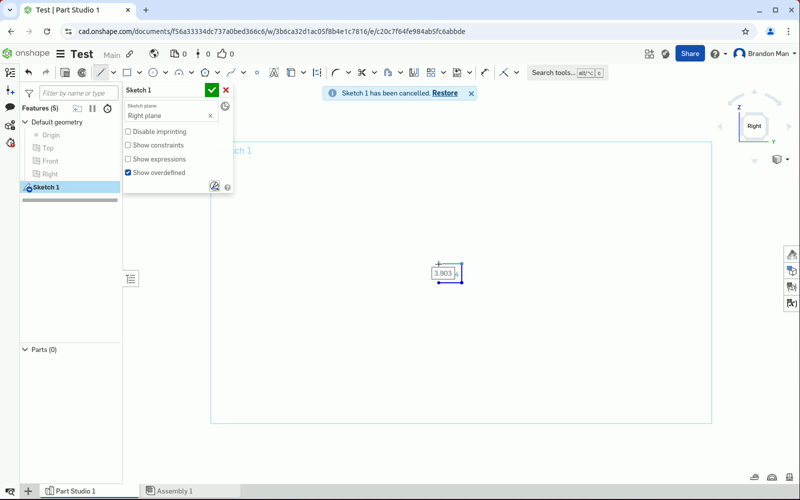
click(438, 263)
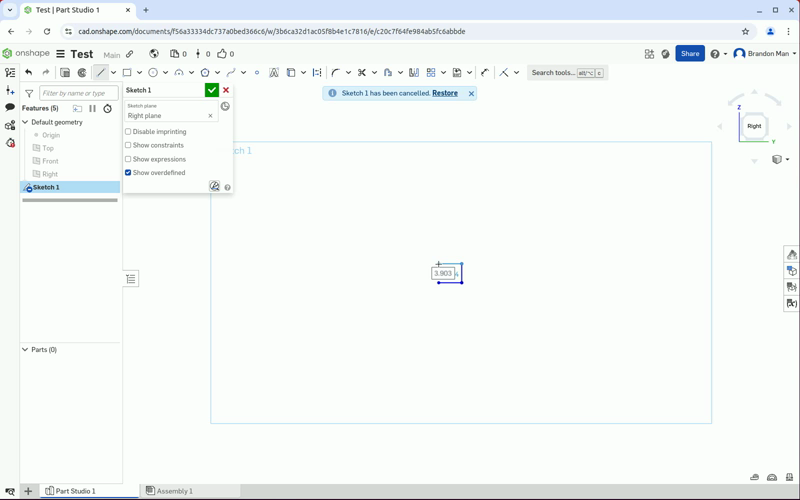
key_up(shift)
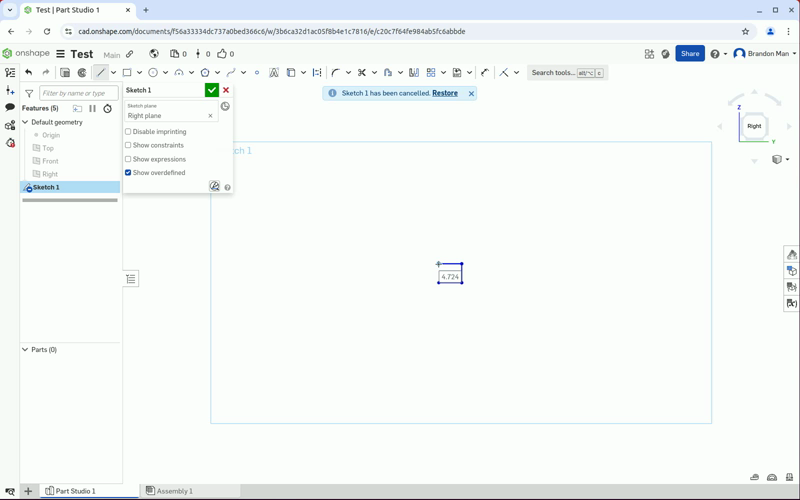
mouse_move(468, 263)
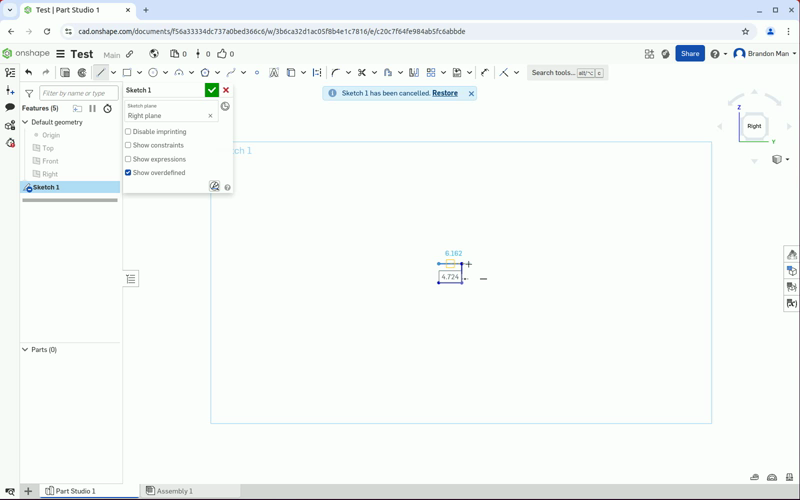
key_down(shift)
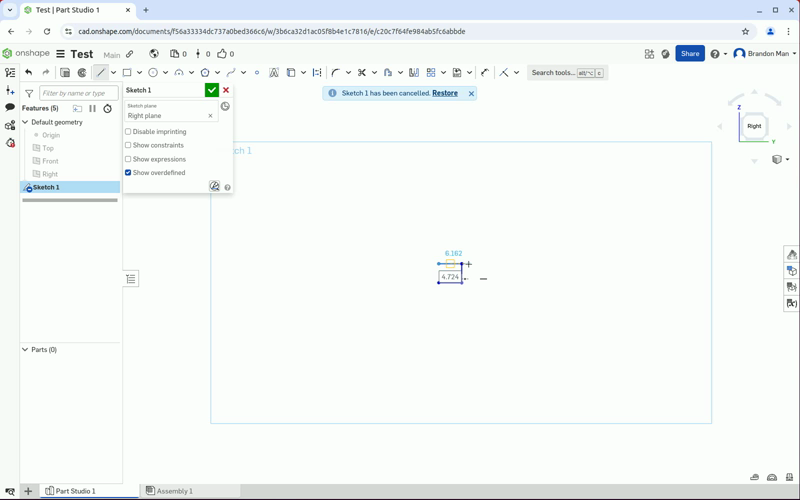
mouse_move(438, 282)
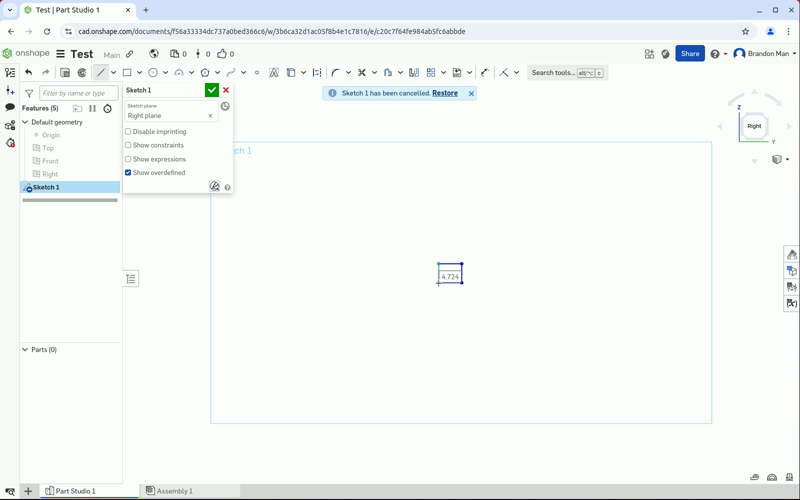
key_up(shift)
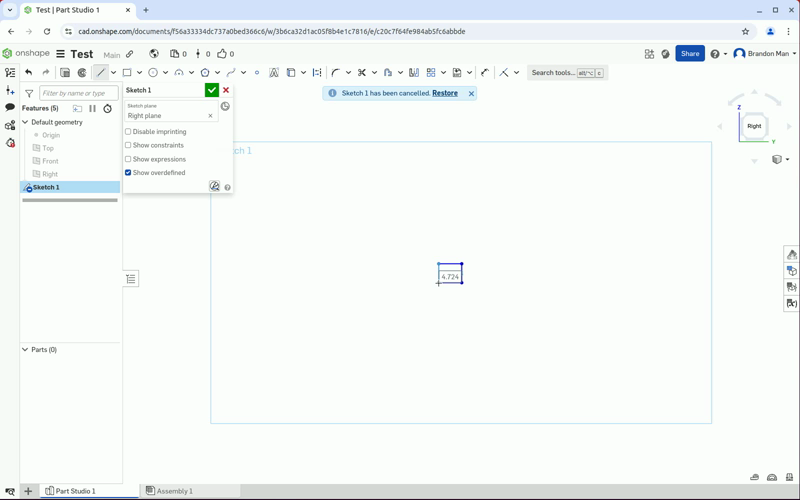
click(438, 282)
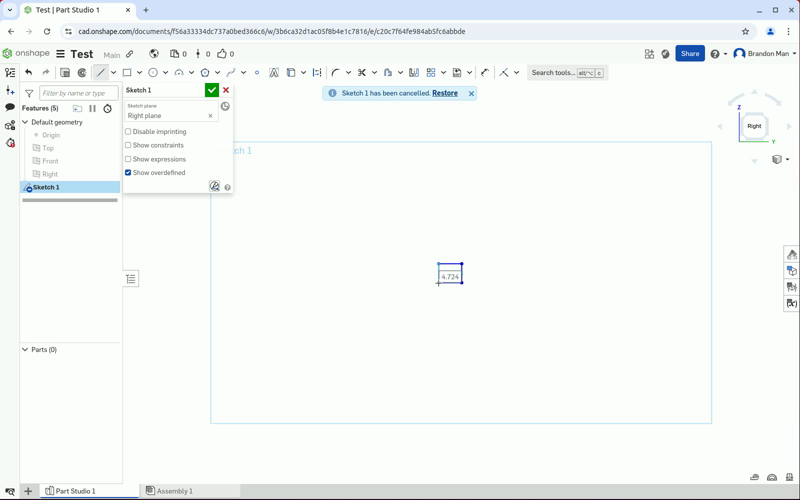
key(esc)
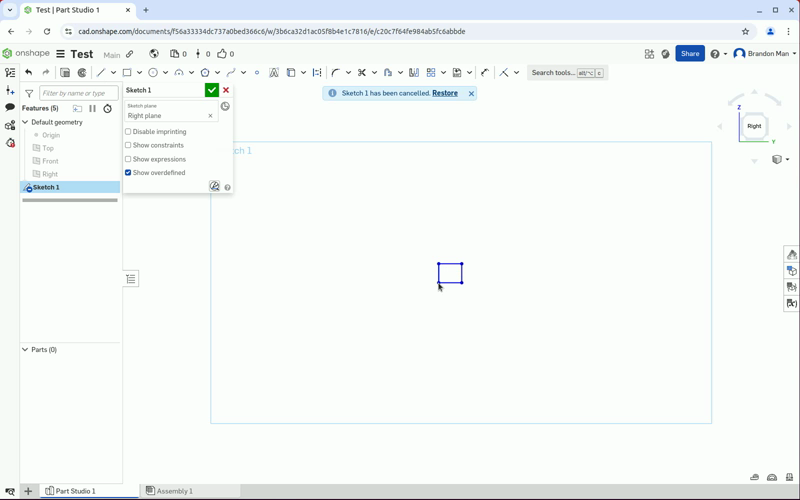
mouse_move(454, 277)
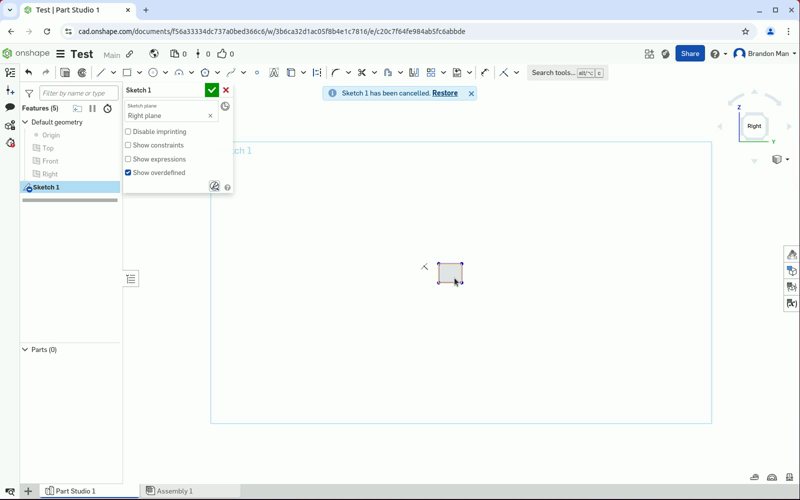
scroll(6)
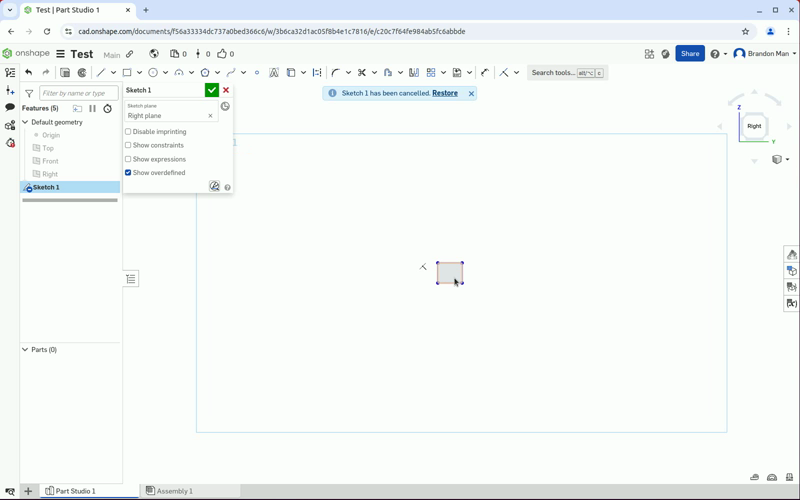
scroll(6)
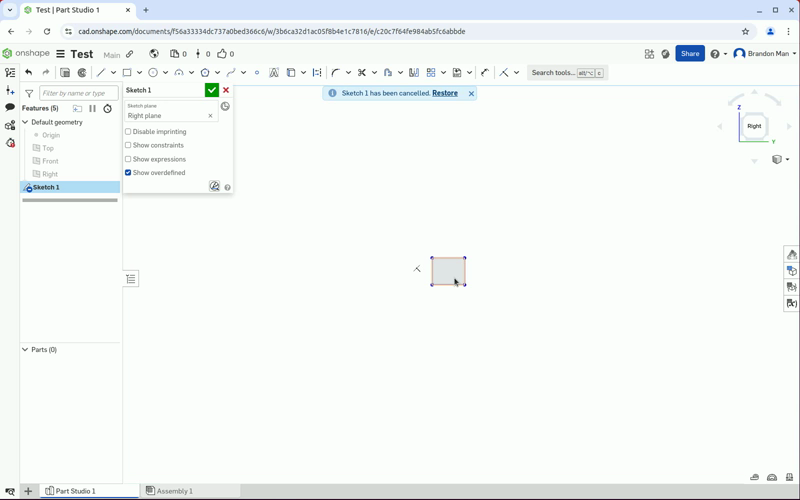
scroll(6)
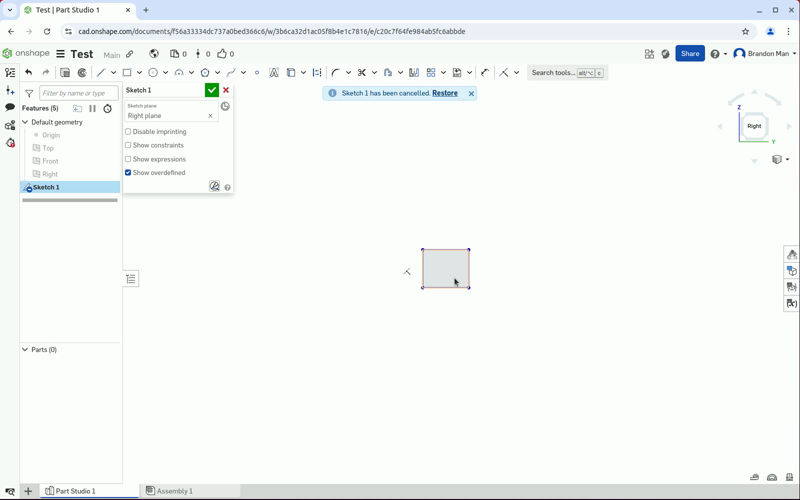
scroll(6)
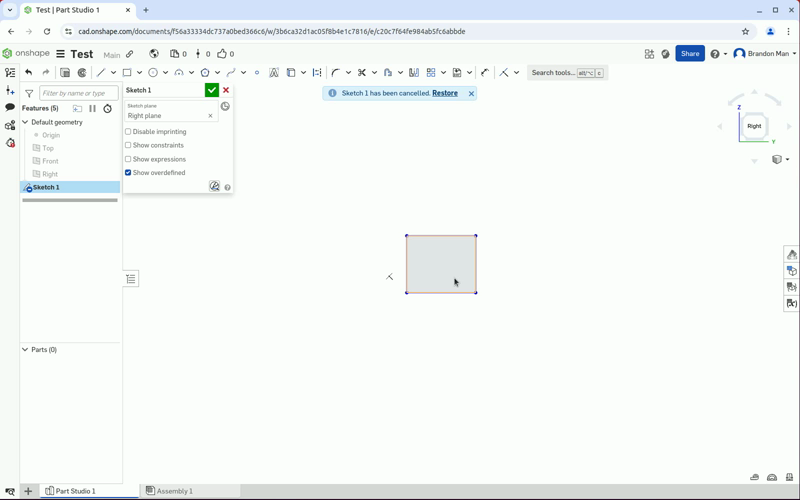
scroll(6)
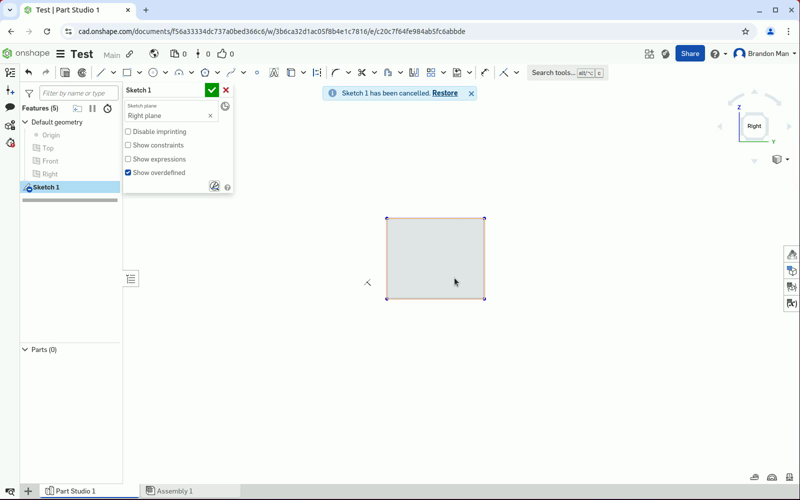
scroll(6)
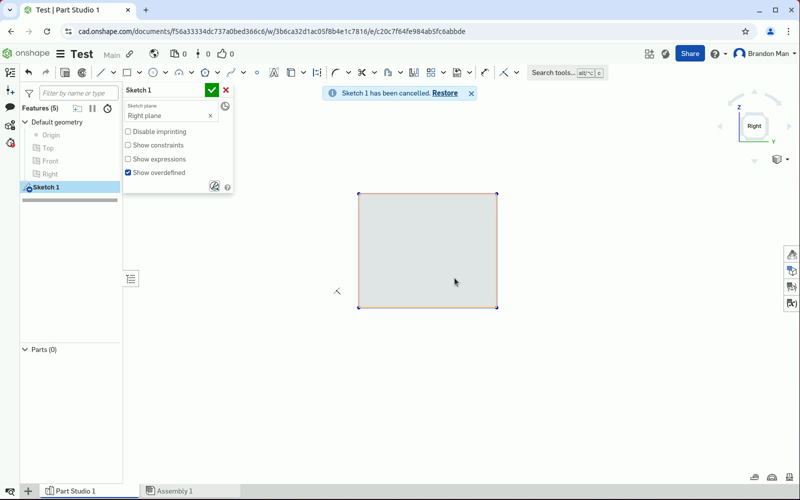
scroll(6)
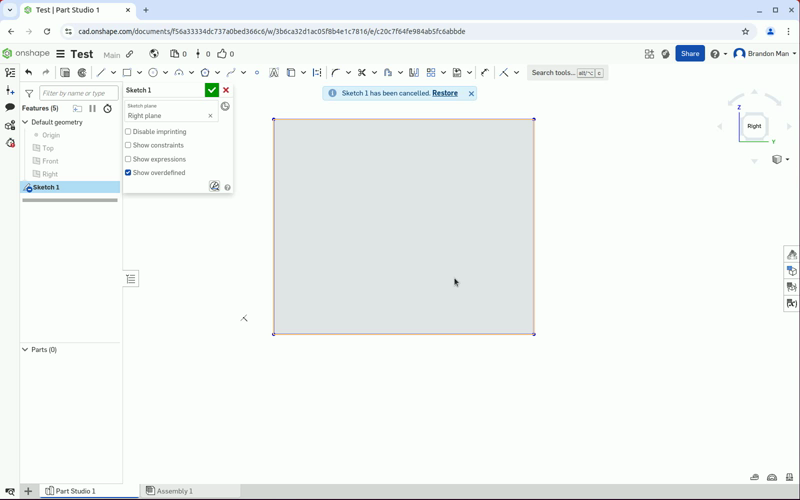
click(454, 277)
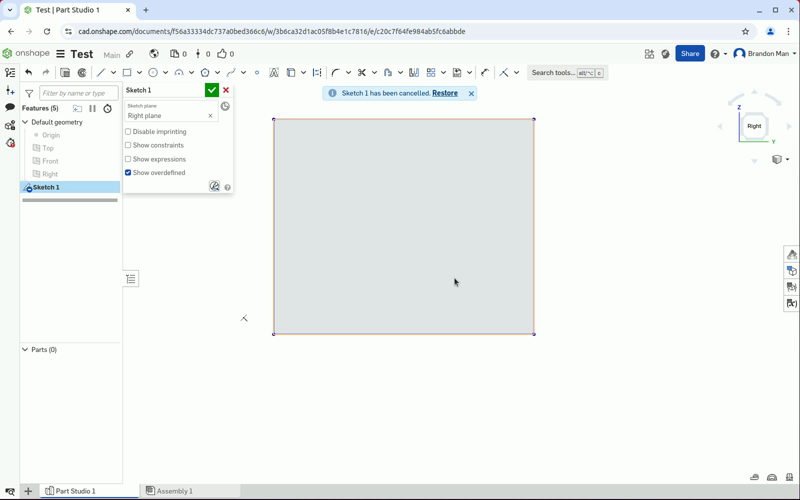
scroll(-6)
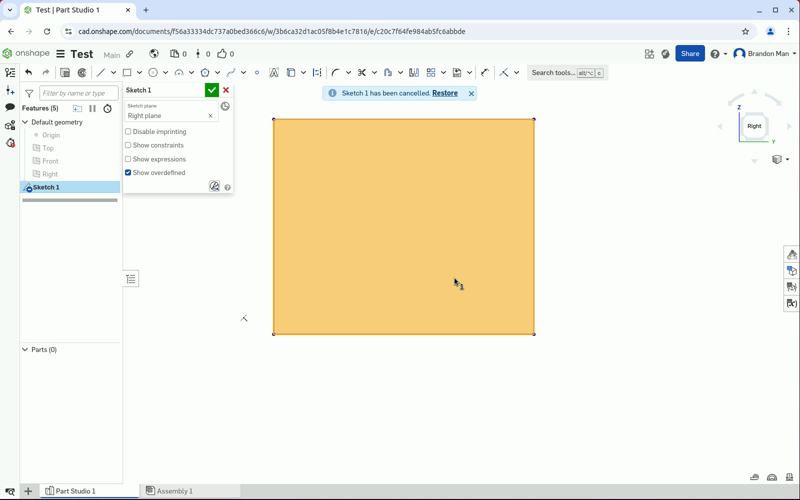
scroll(-6)
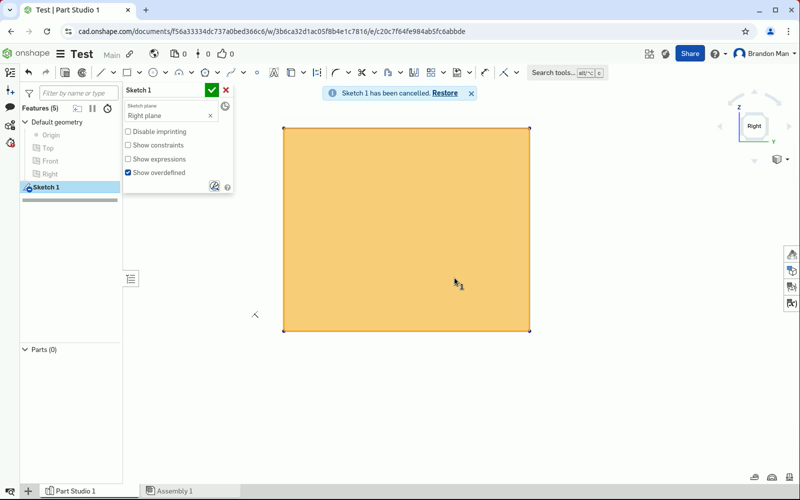
scroll(-6)
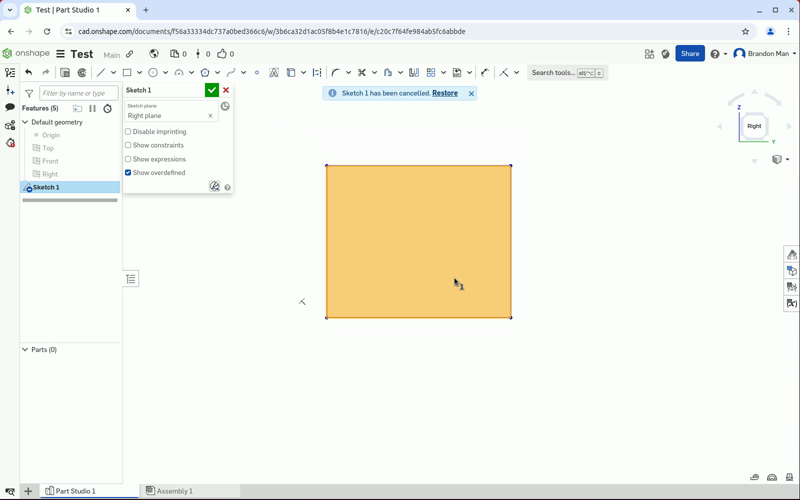
scroll(-6)
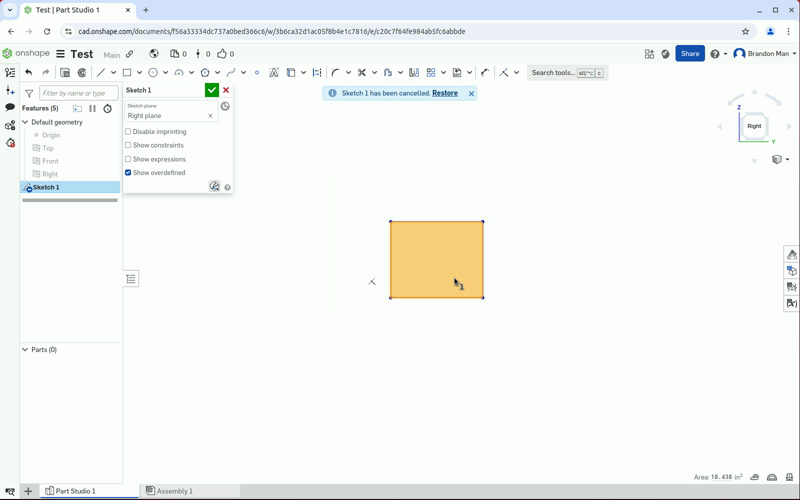
scroll(-6)
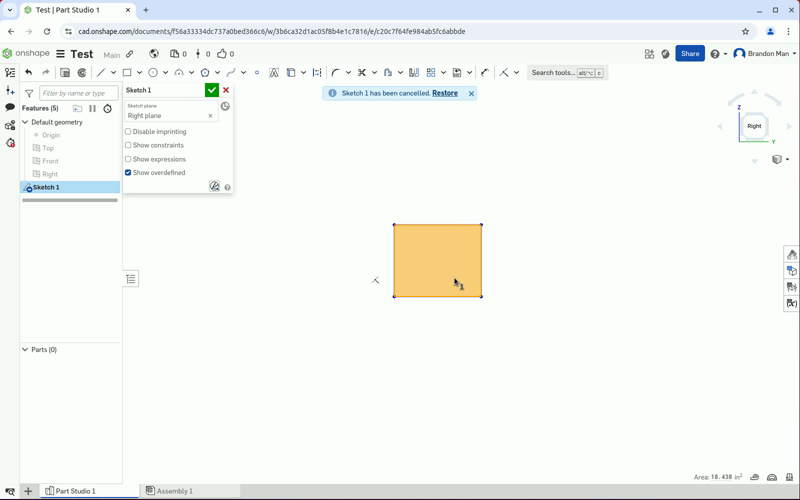
scroll(-6)
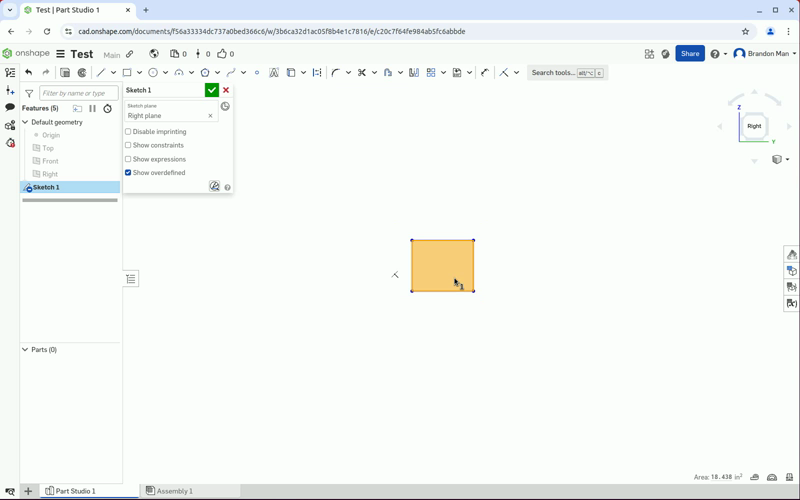
scroll(-6)
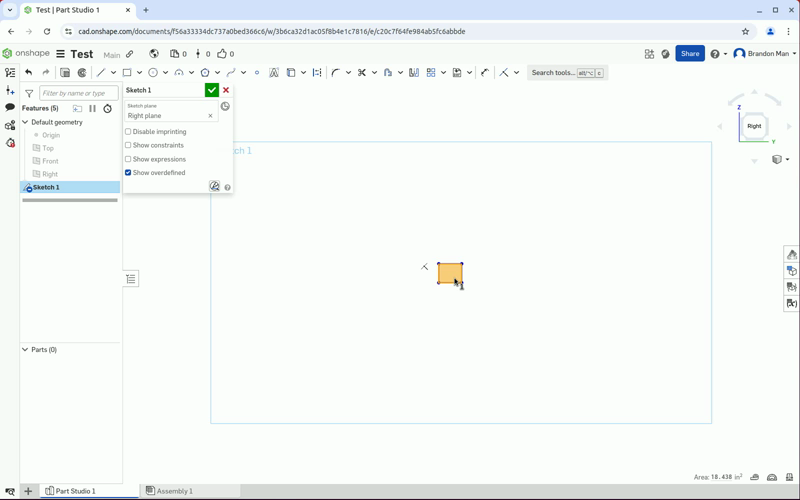
mouse_move(73, 352)
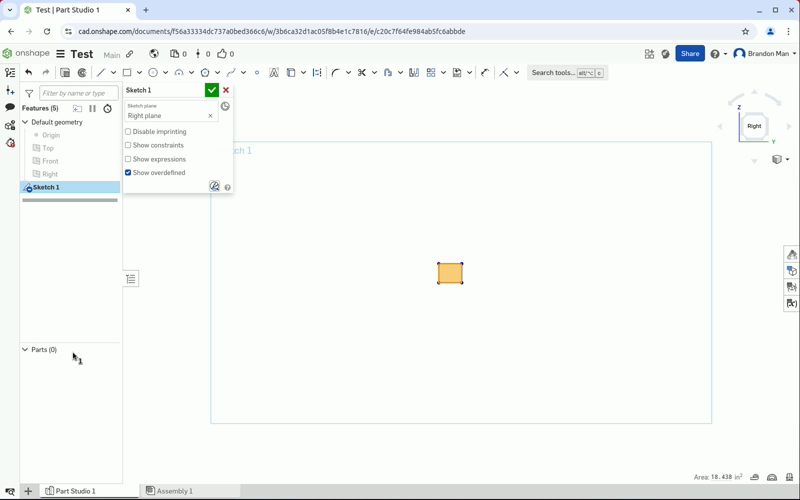
key(shift+y)
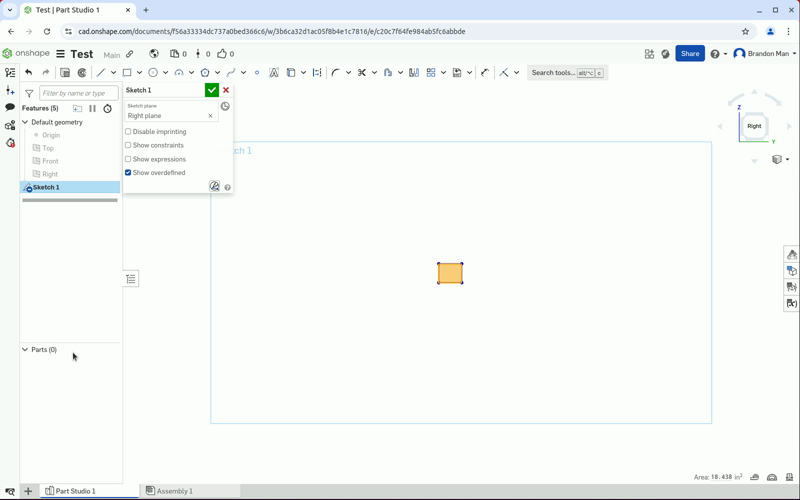
key(shift+e)
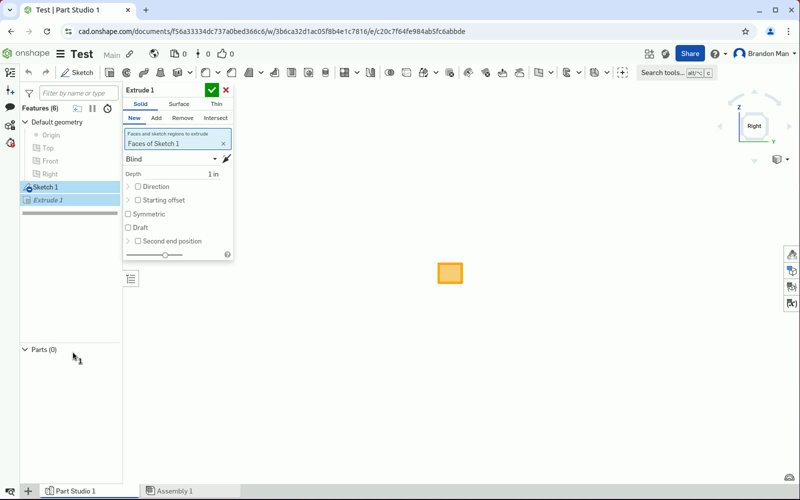
mouse_move(143, 106)
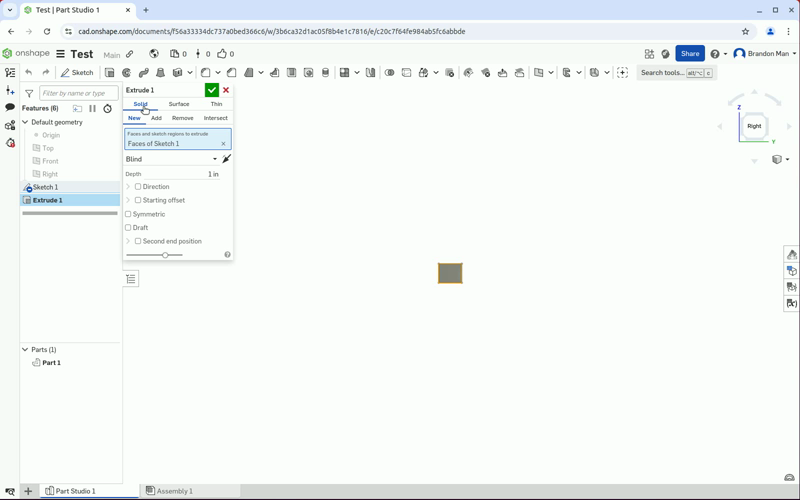
click(143, 106)
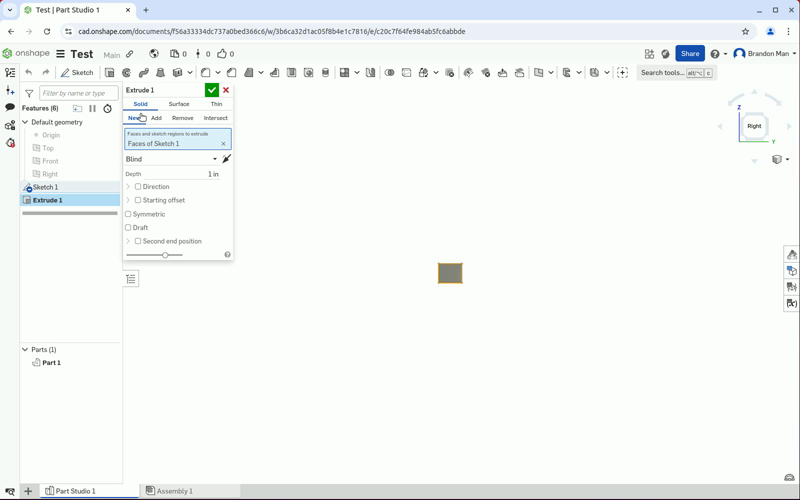
mouse_move(137, 120)
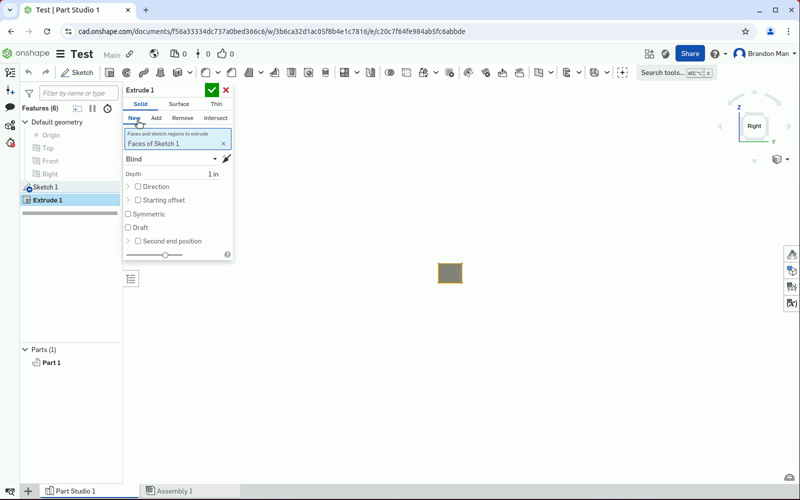
click(137, 120)
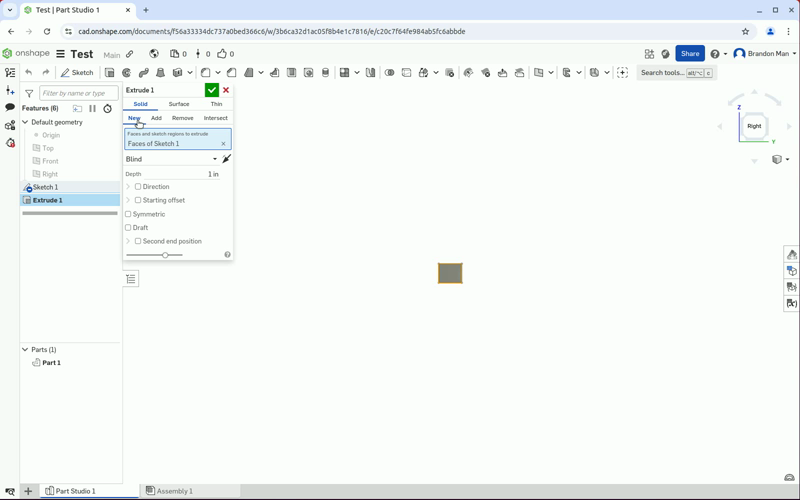
key(tab, 4)
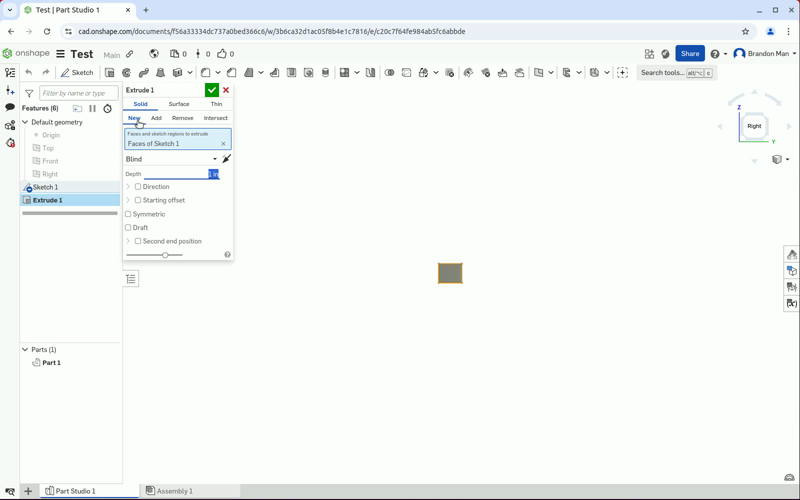
text(23.108)
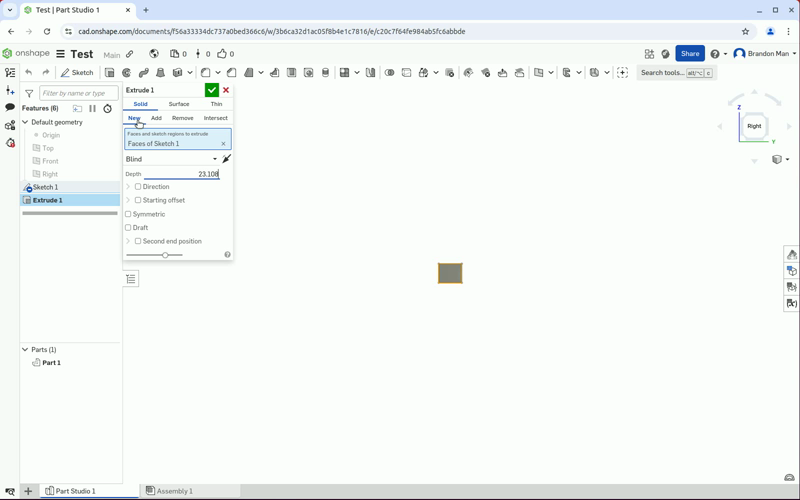
key(enter)
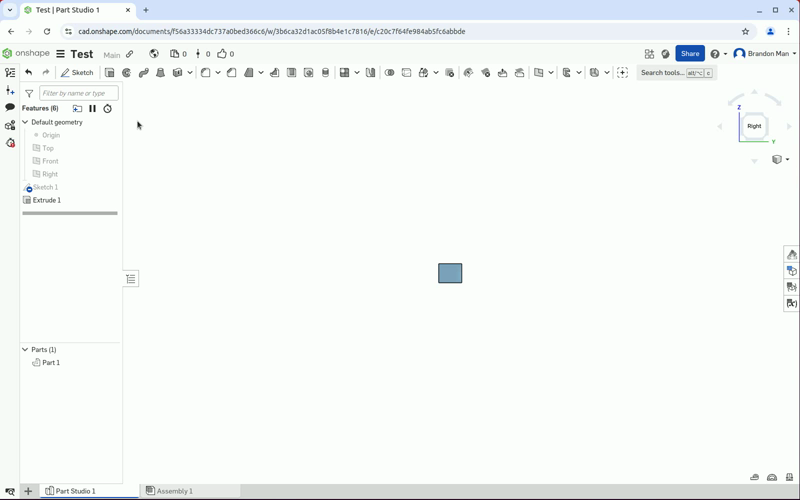
key(shift+h)
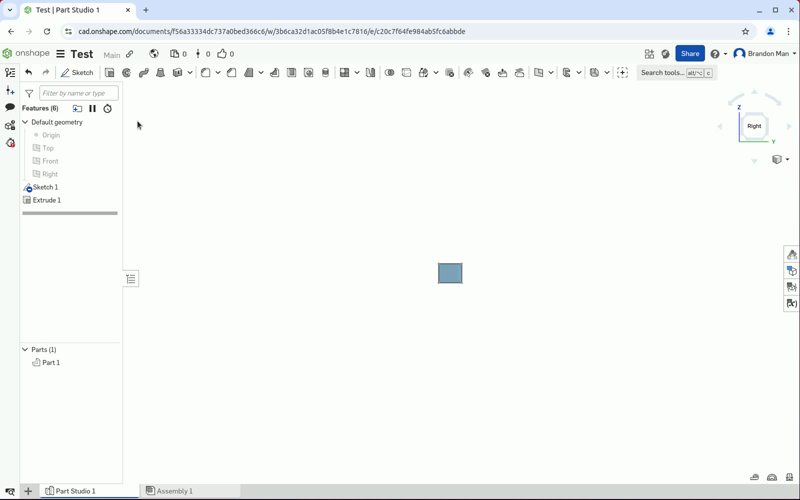
key(shift+h)
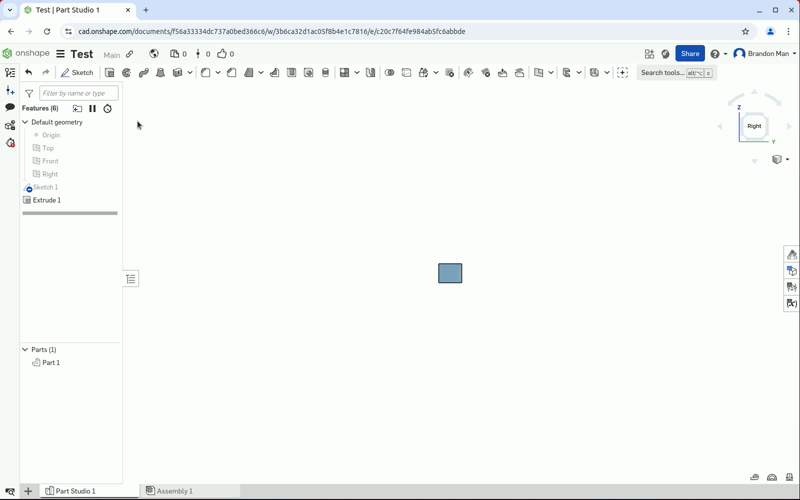
mouse_move(73, 189)
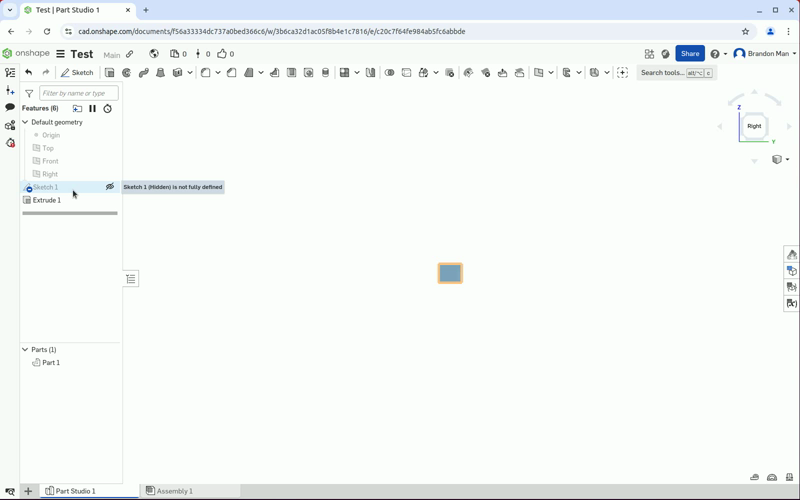
click(73, 189)
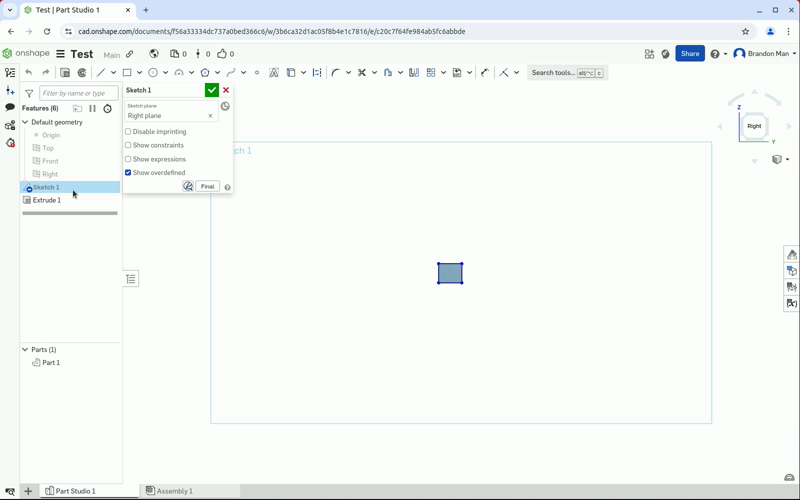
mouse_move(229, 92)
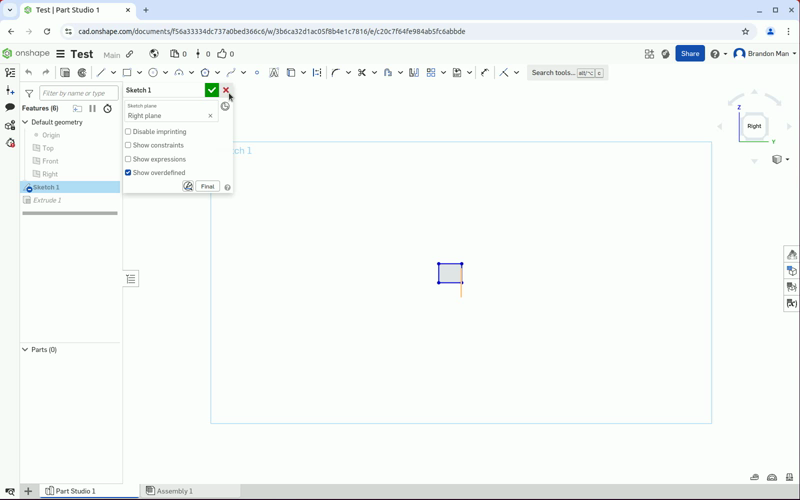
click(229, 92)
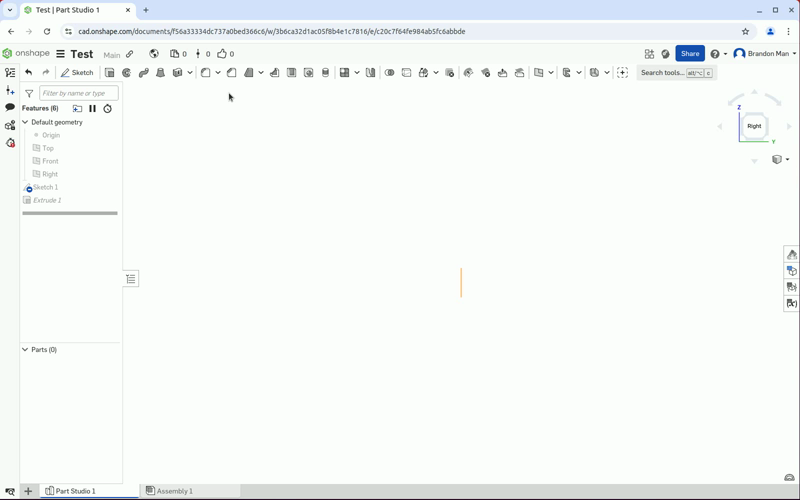
mouse_move(73, 352)
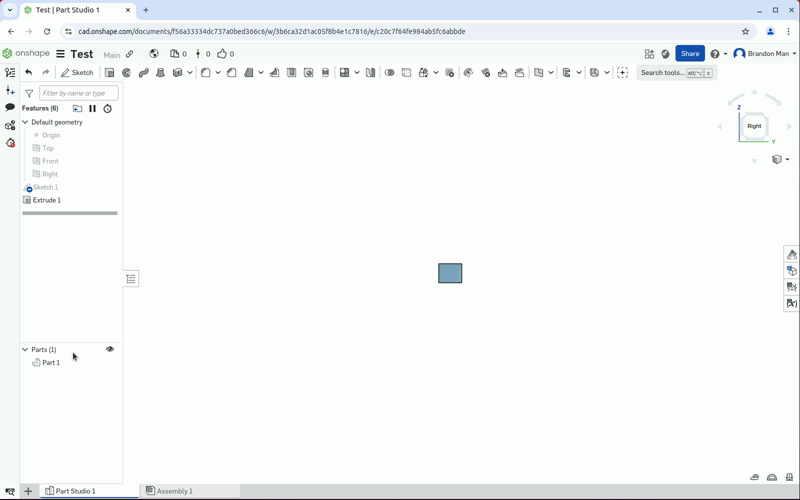
key(y)
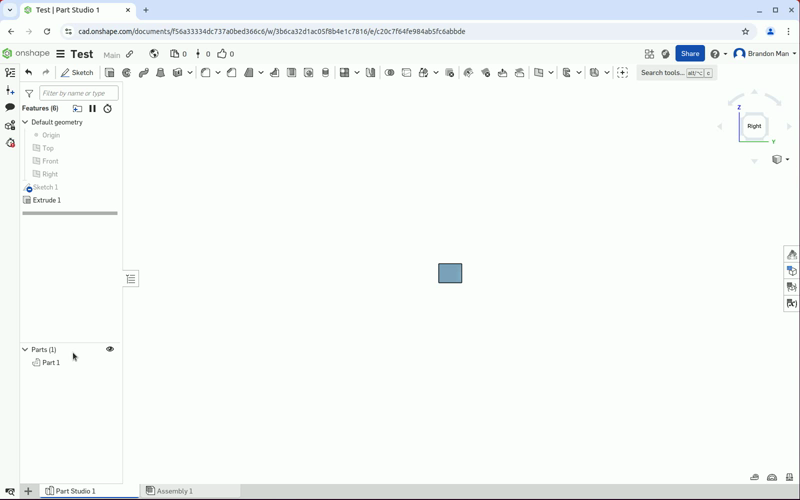
key(shift+p)
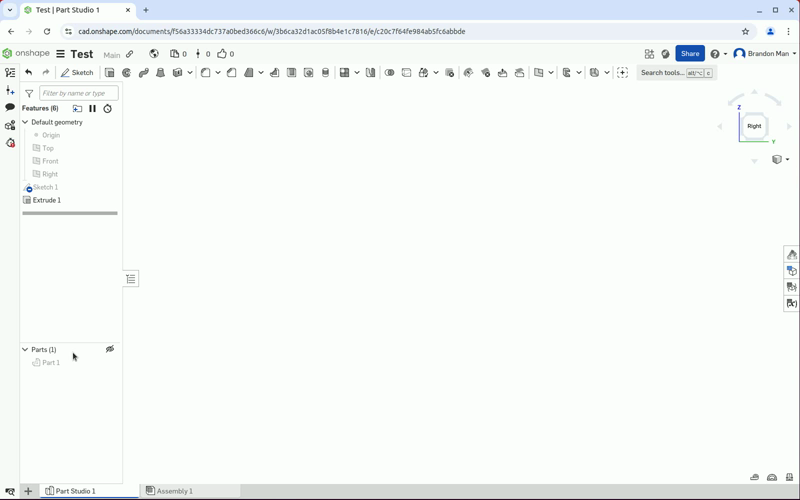
key(space)
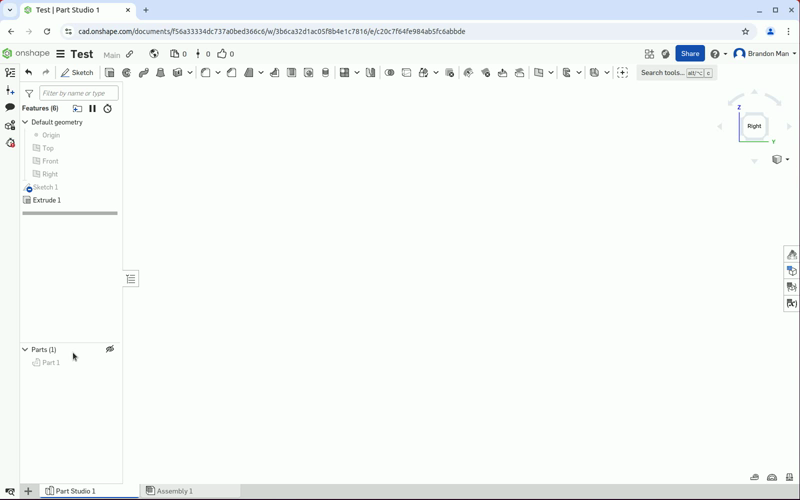
key_down(shift)
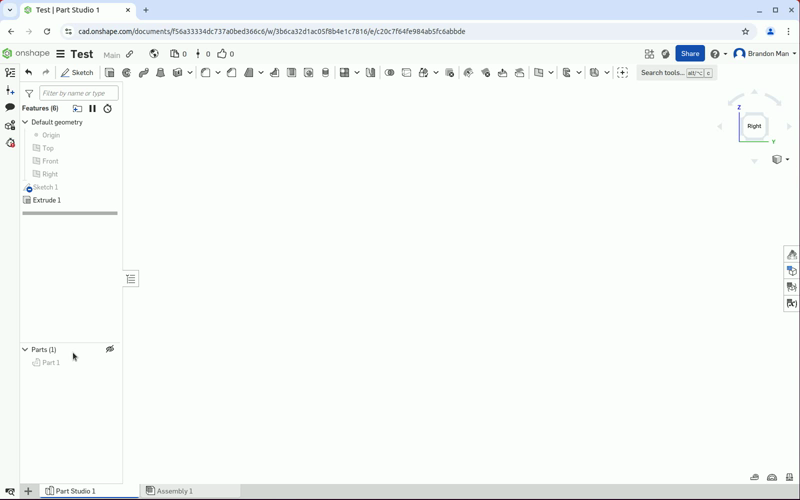
key(right)
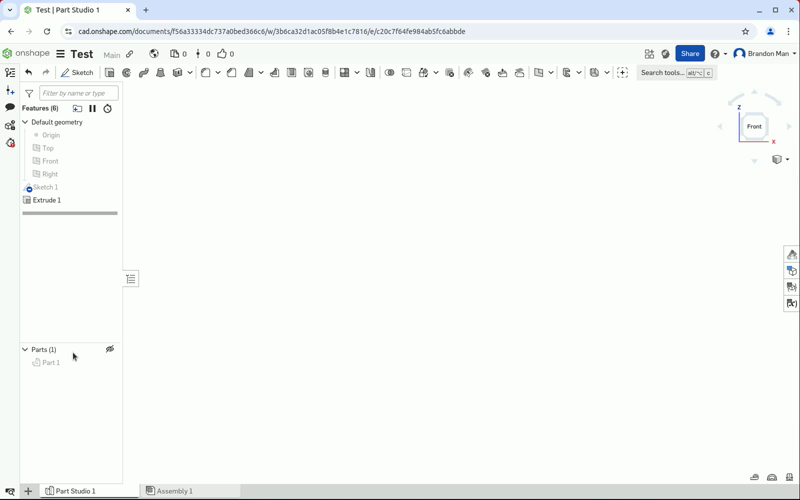
key_up(shift)
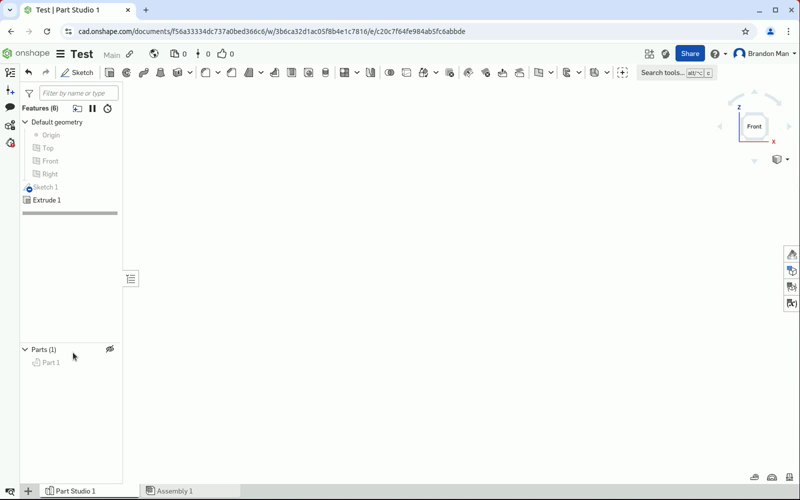
mouse_move(73, 352)
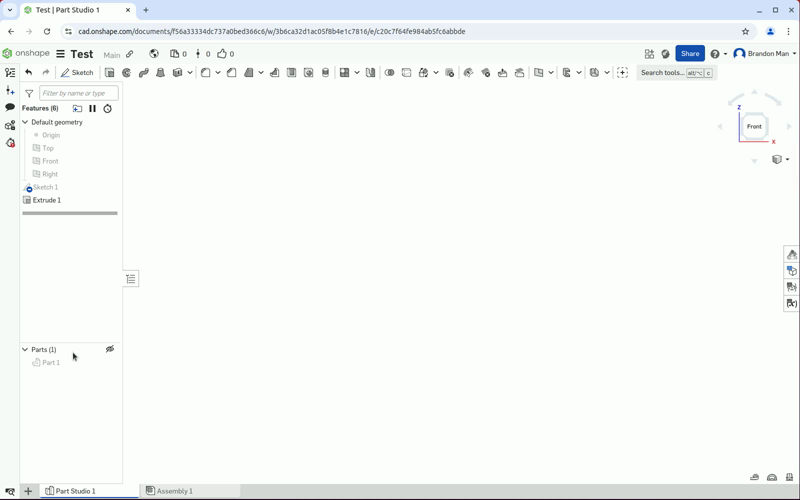
key(shift+y)
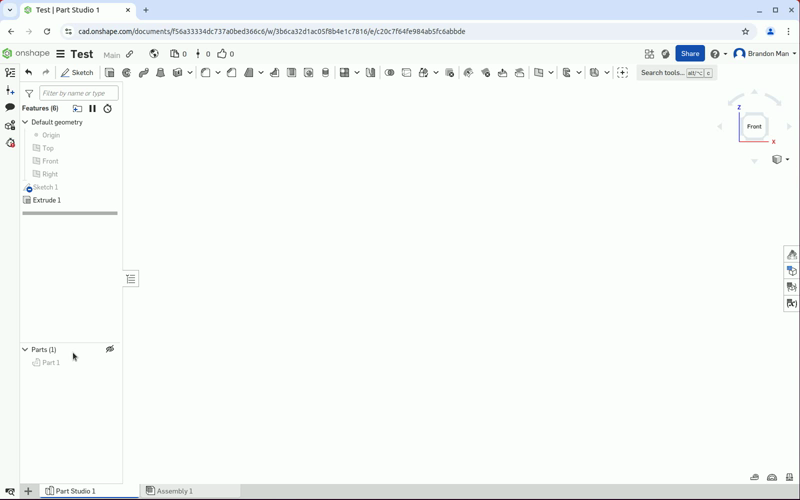
key(shift+s)
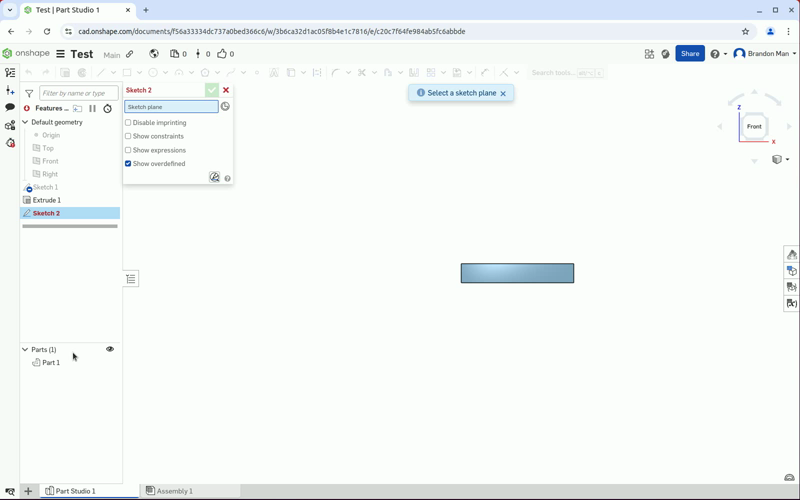
mouse_move(73, 163)
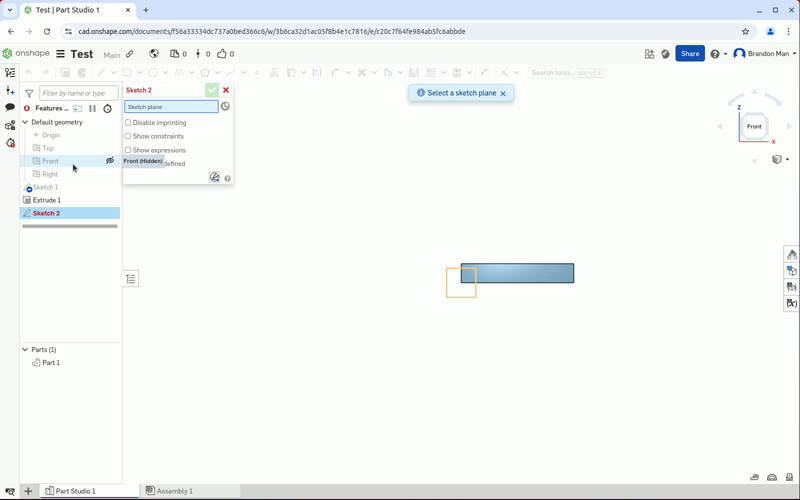
click(73, 163)
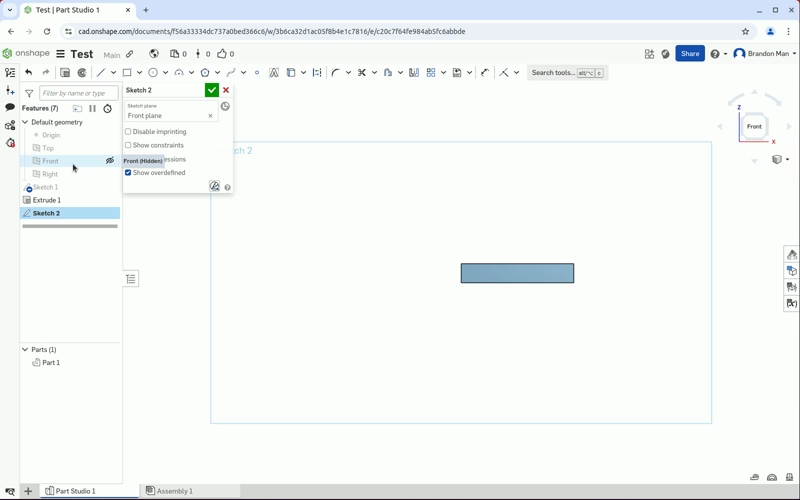
mouse_move(73, 352)
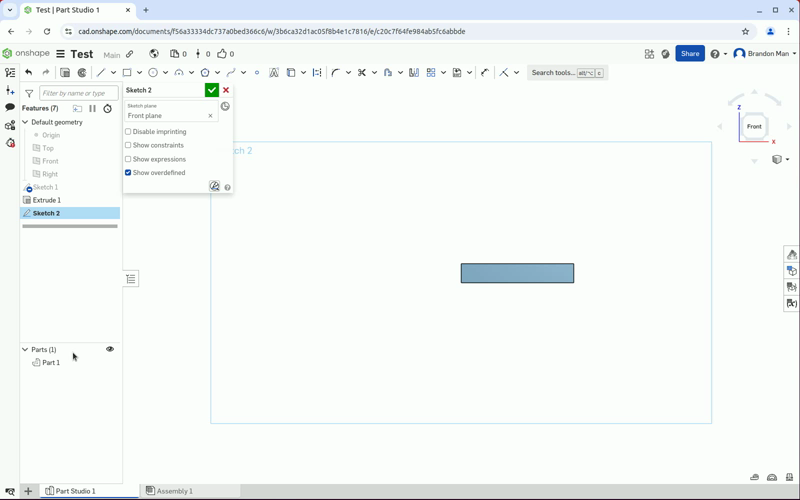
key(y)
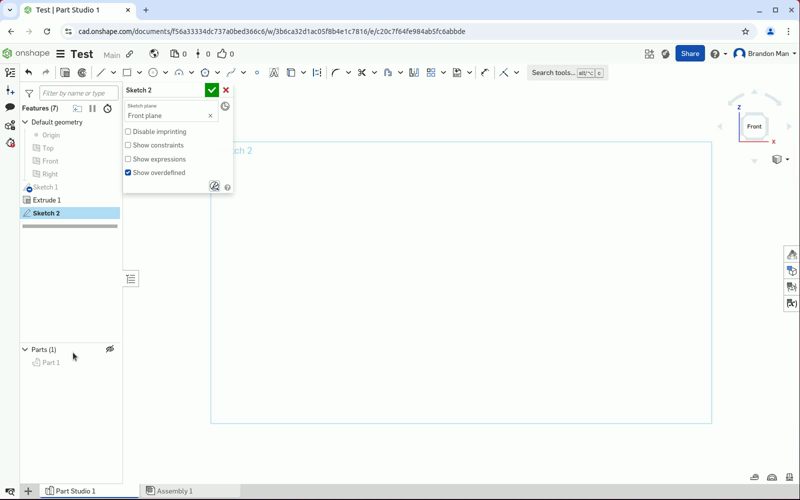
key(l)
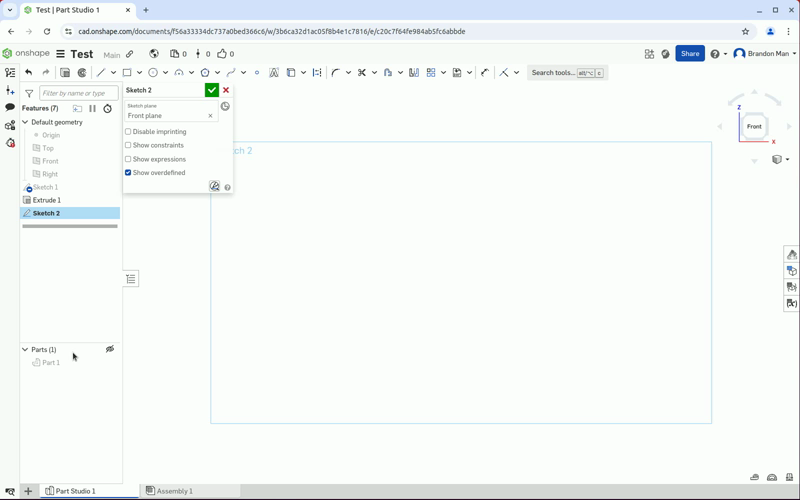
key_down(shift)
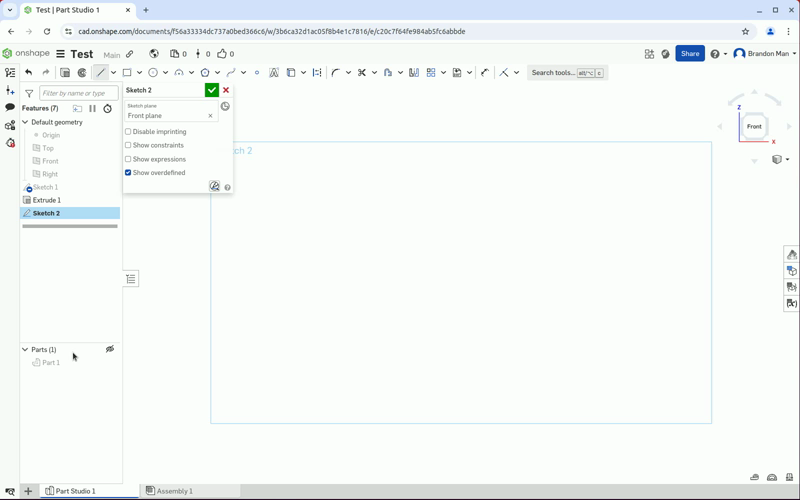
mouse_move(409, 294)
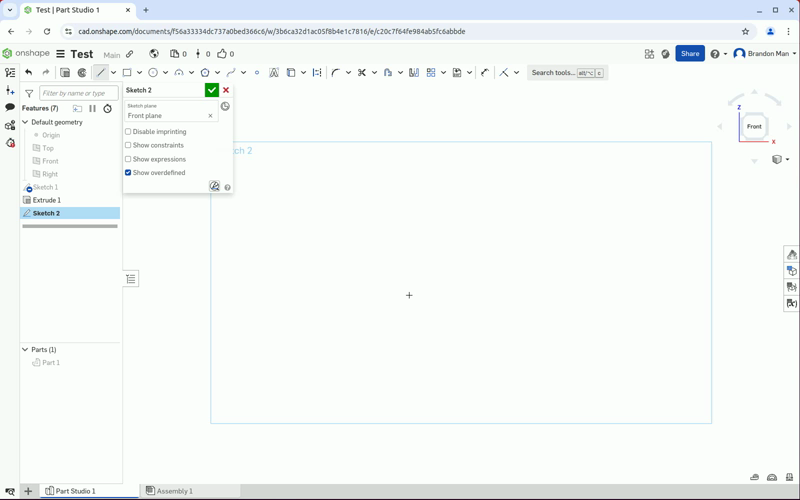
click(409, 294)
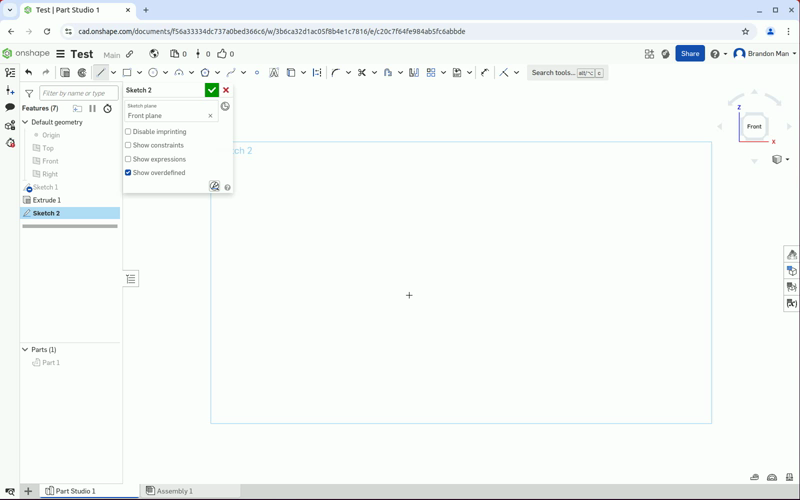
key_up(shift)
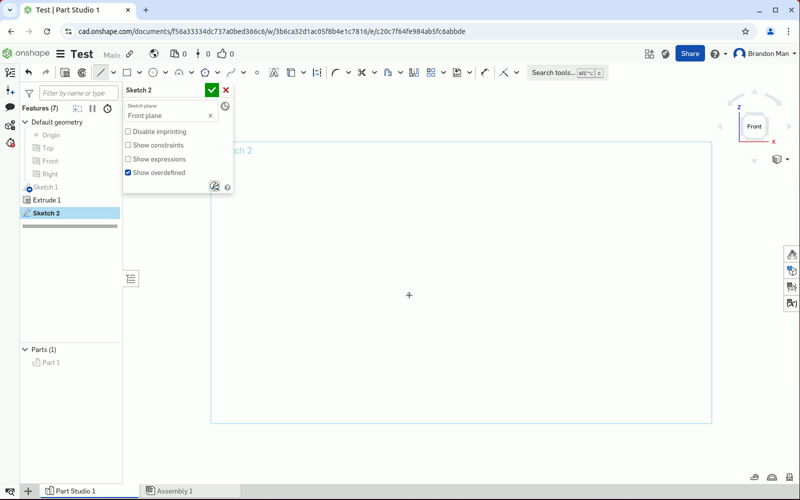
key_down(shift)
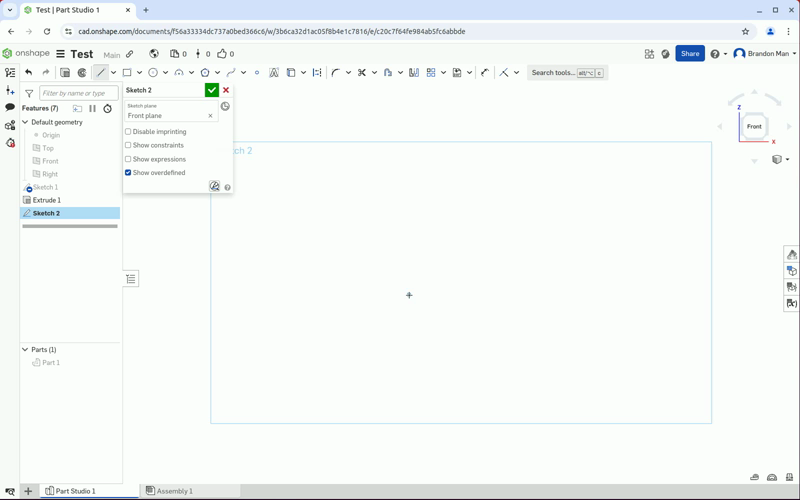
mouse_move(439, 294)
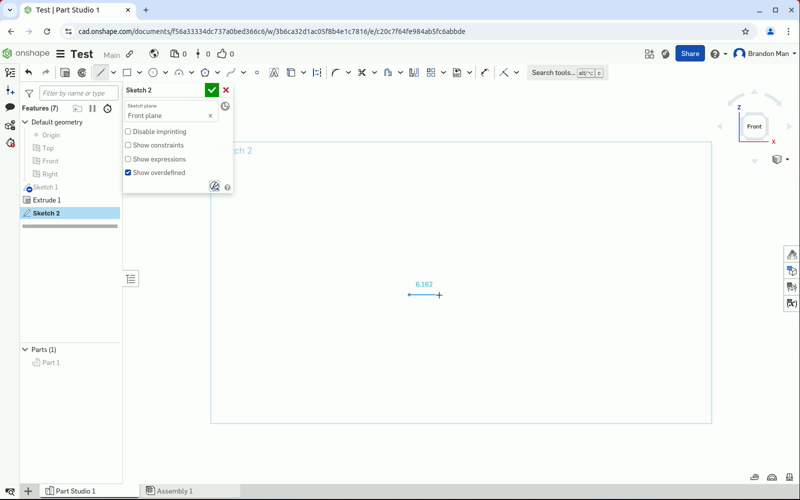
mouse_move(437, 294)
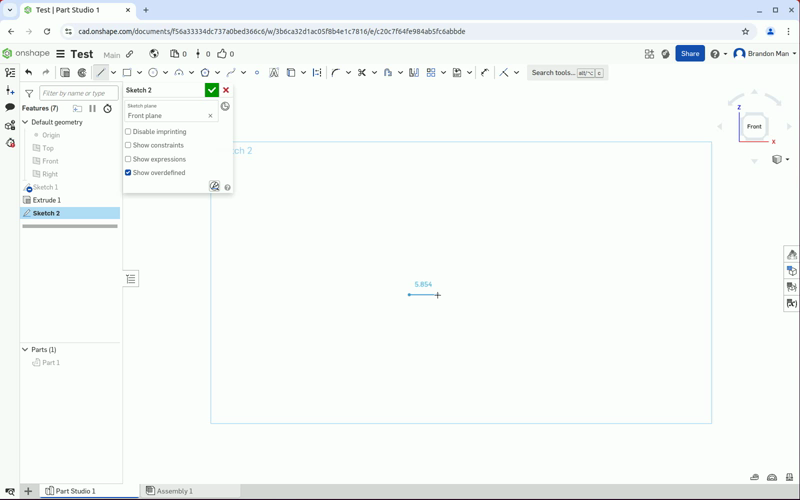
click(437, 294)
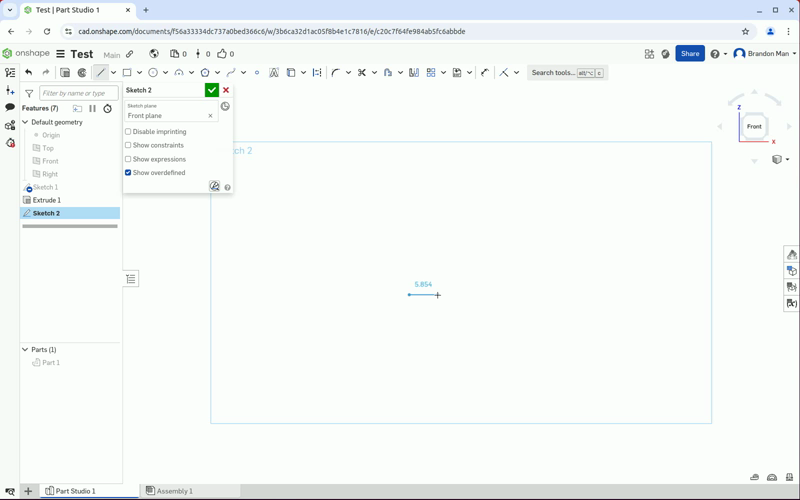
key_up(shift)
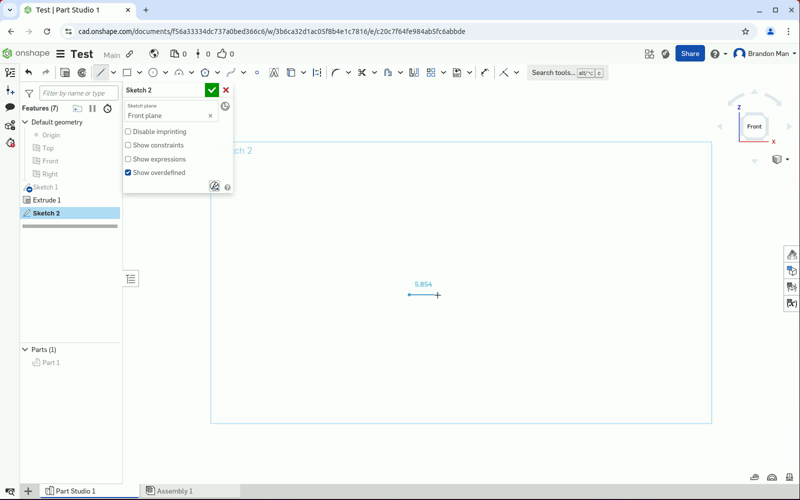
key_down(shift)
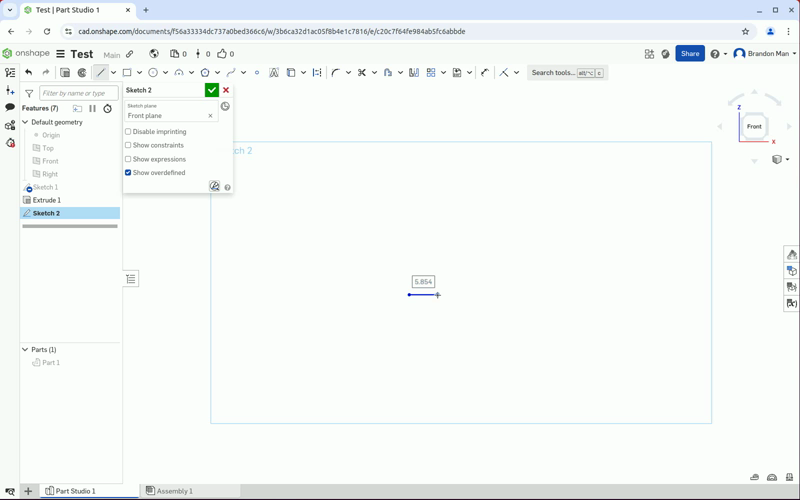
mouse_move(467, 294)
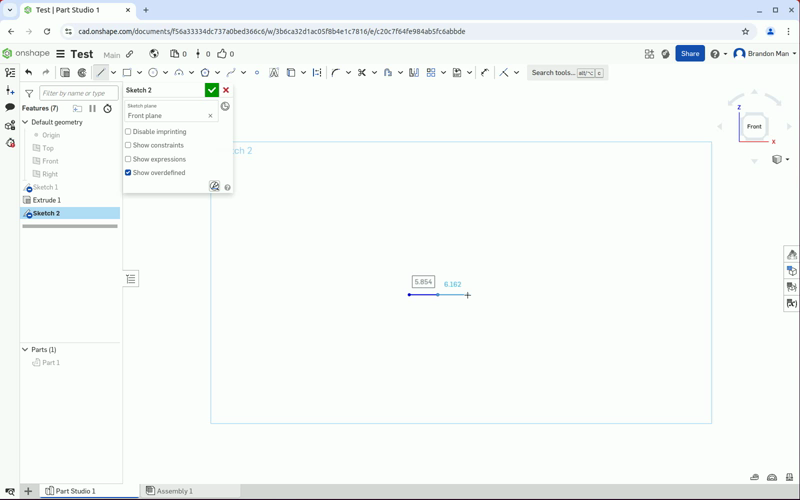
mouse_move(437, 256)
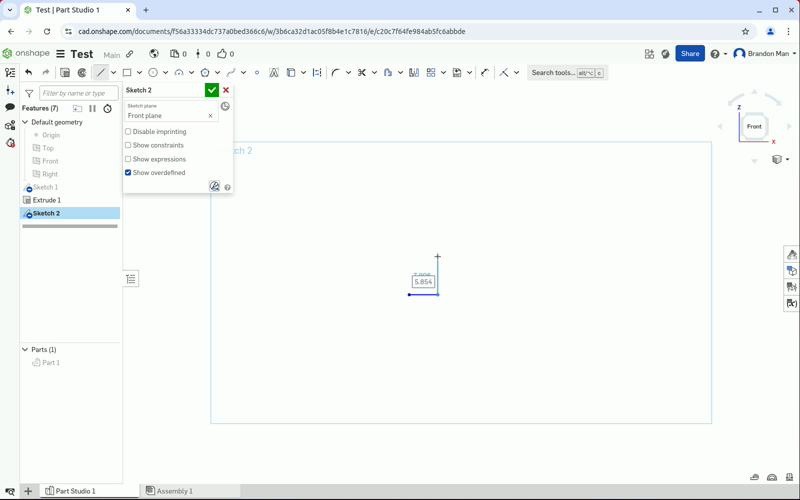
click(437, 256)
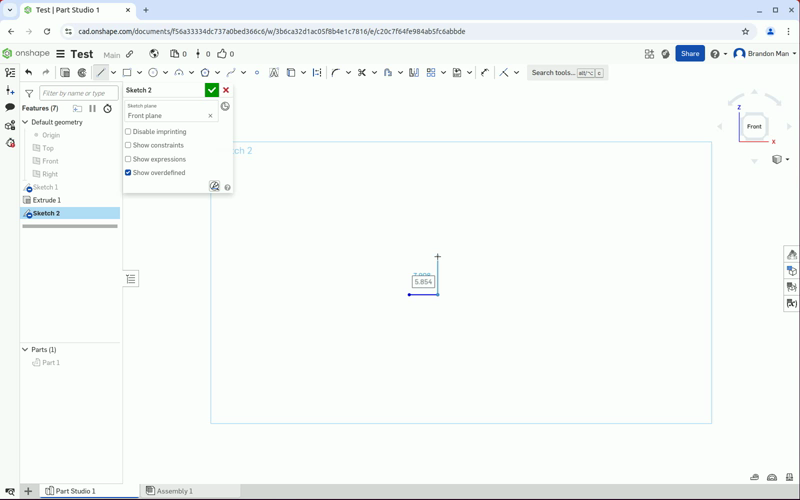
key_up(shift)
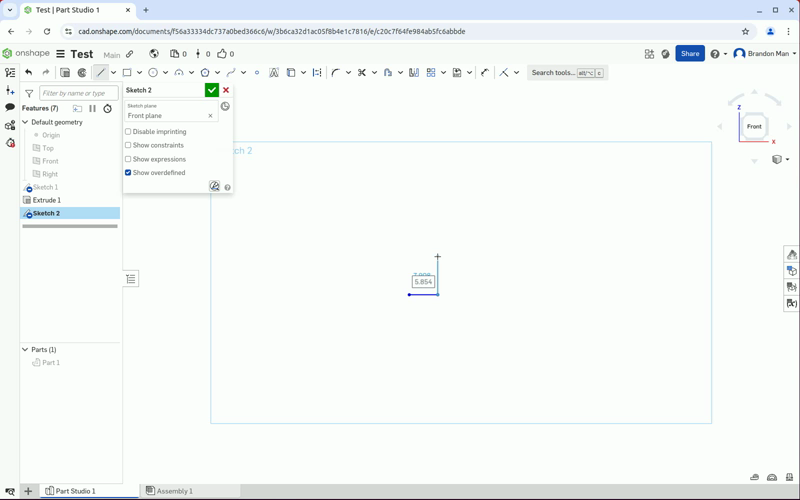
key_down(shift)
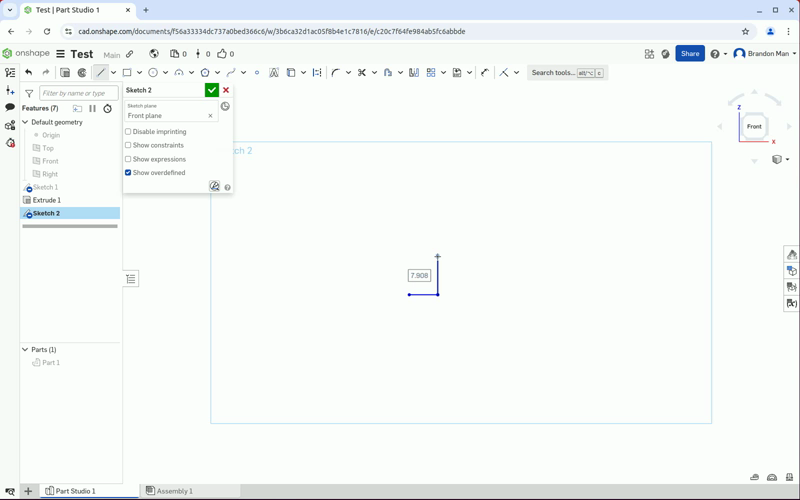
mouse_move(467, 256)
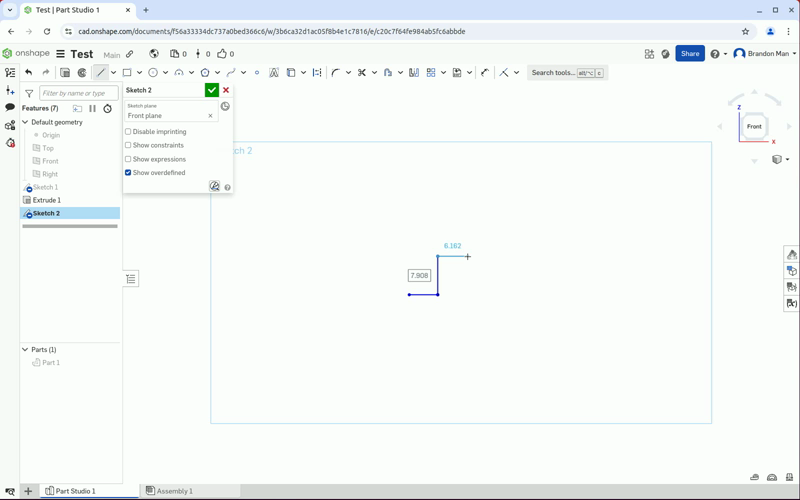
mouse_move(409, 256)
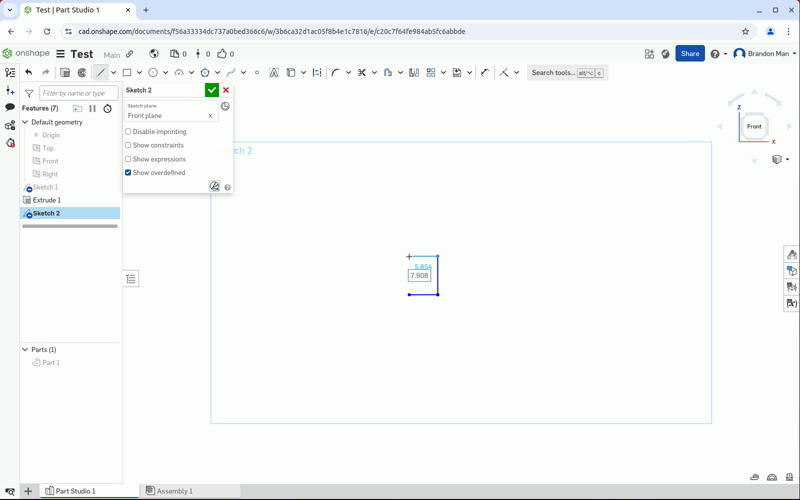
click(409, 256)
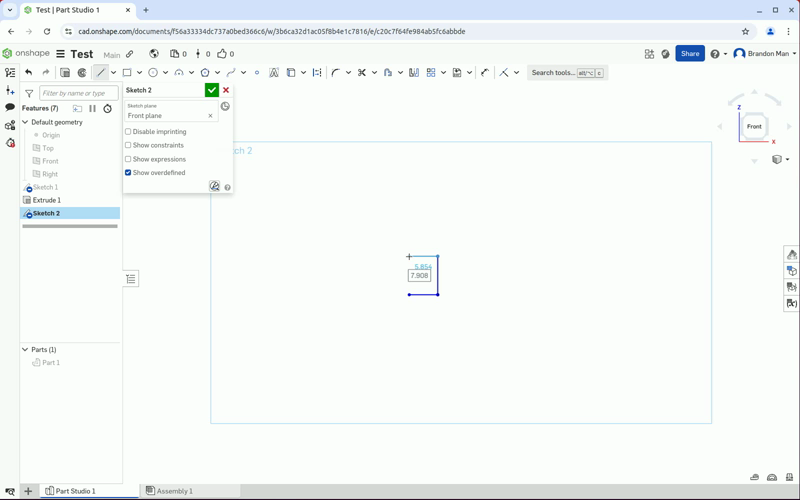
key_up(shift)
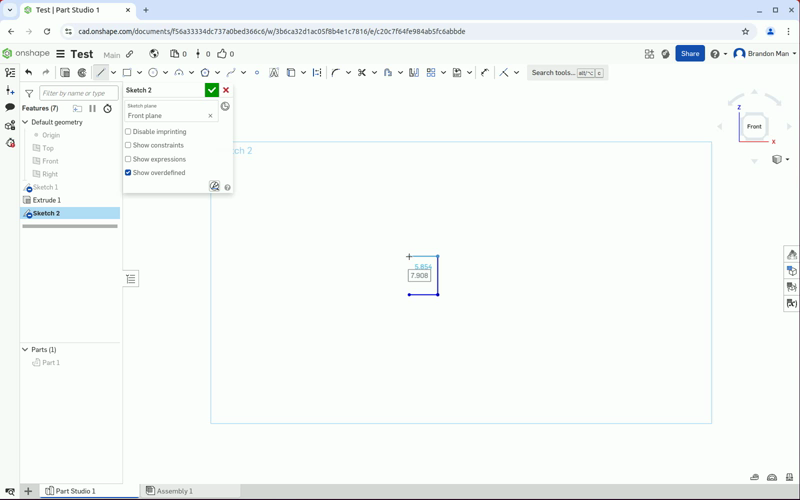
mouse_move(439, 256)
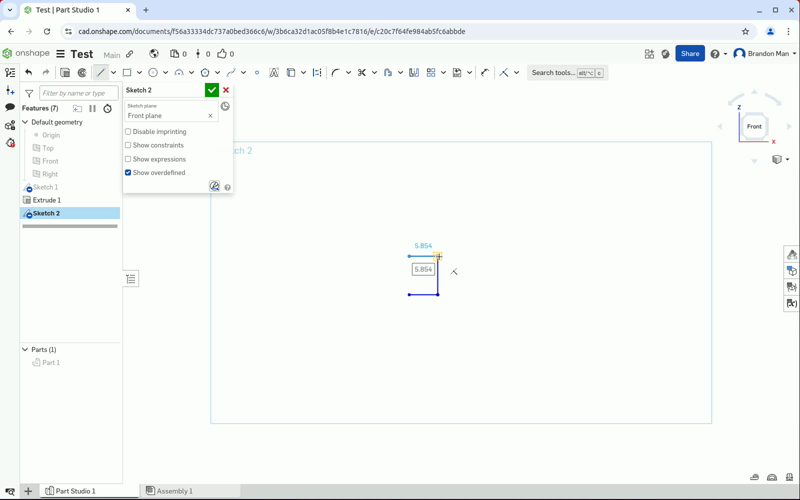
key_down(shift)
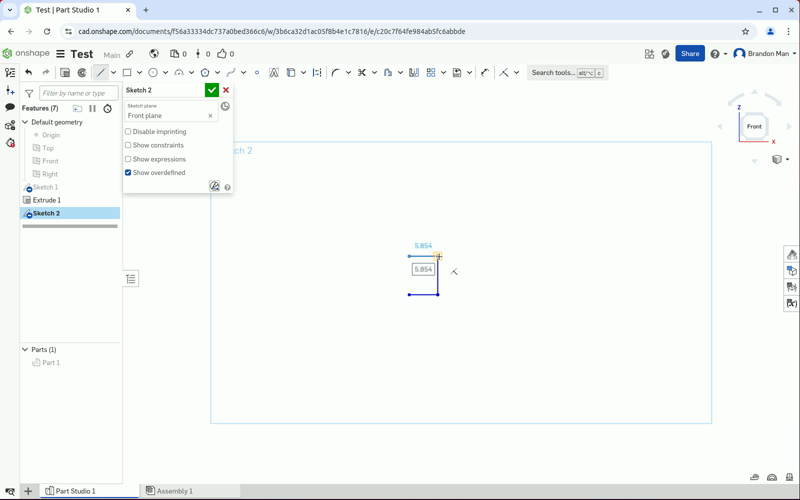
mouse_move(409, 294)
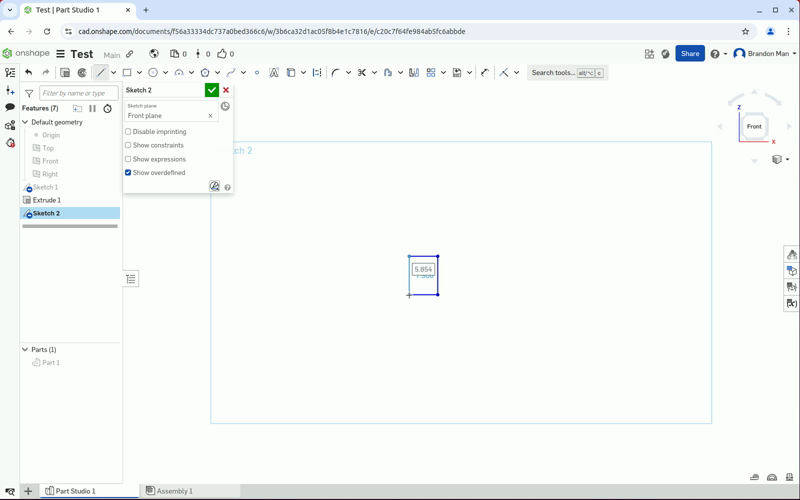
key_up(shift)
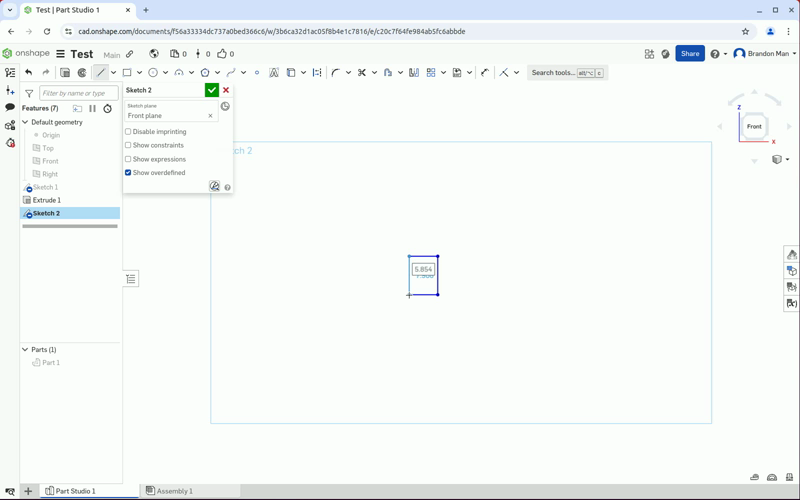
click(409, 294)
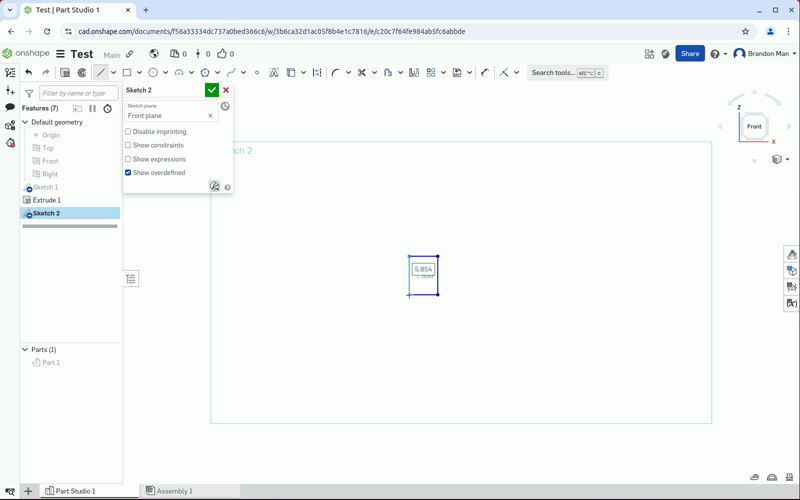
key(esc)
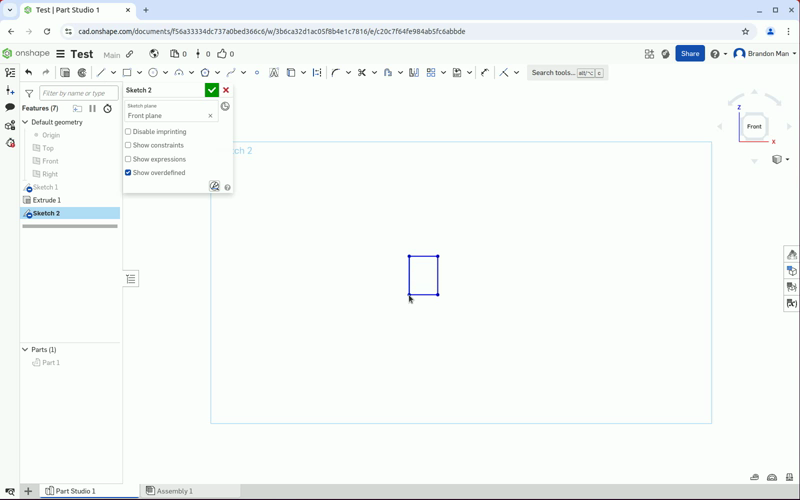
mouse_move(428, 261)
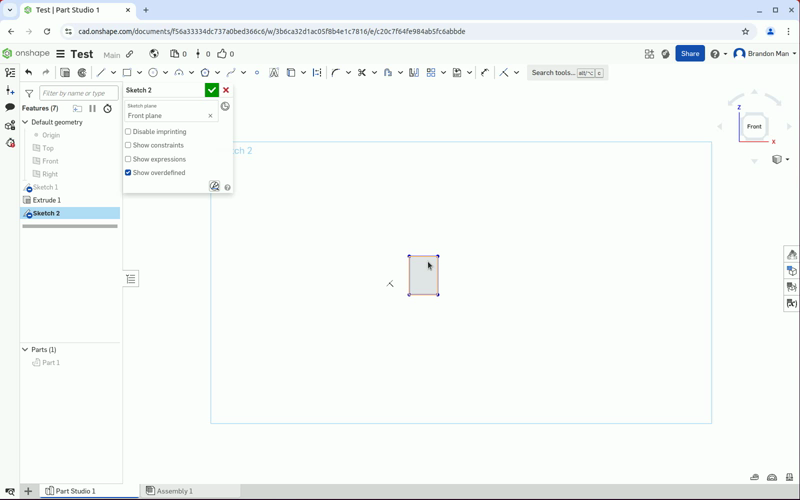
scroll(6)
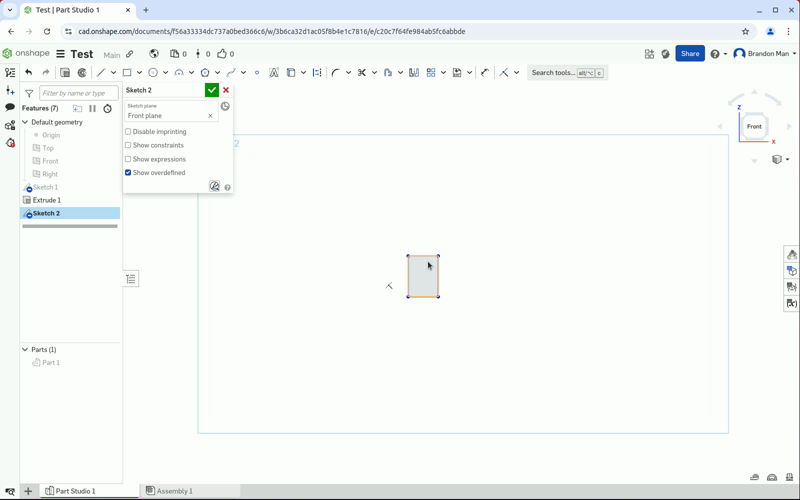
scroll(6)
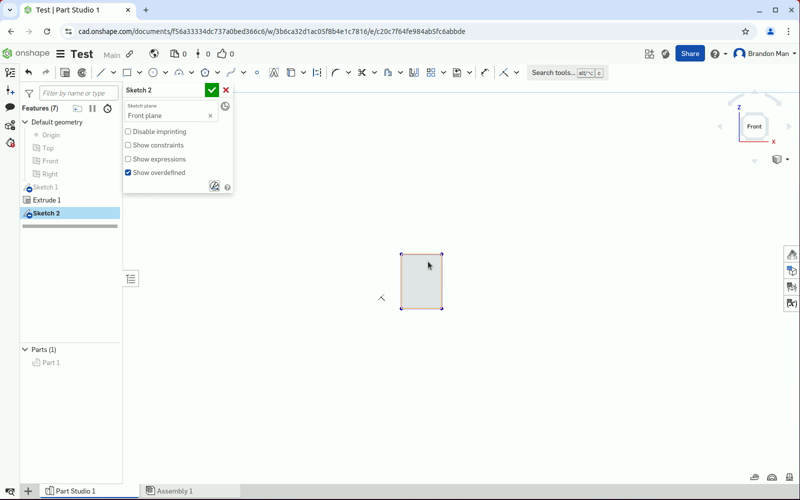
scroll(6)
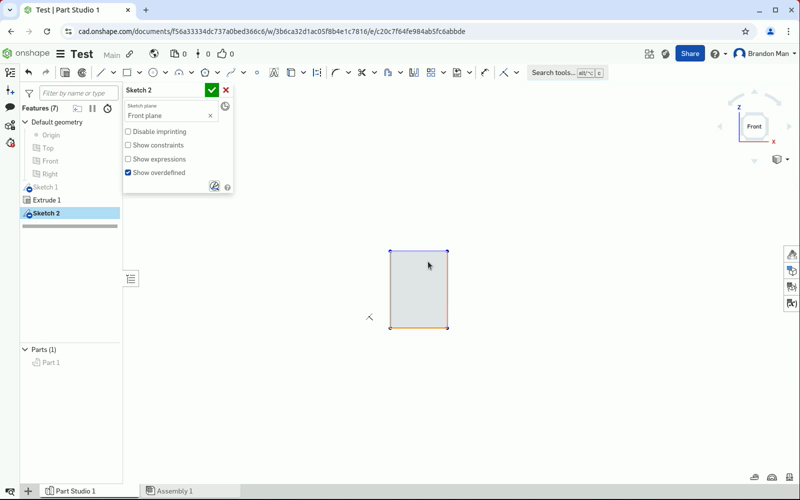
scroll(6)
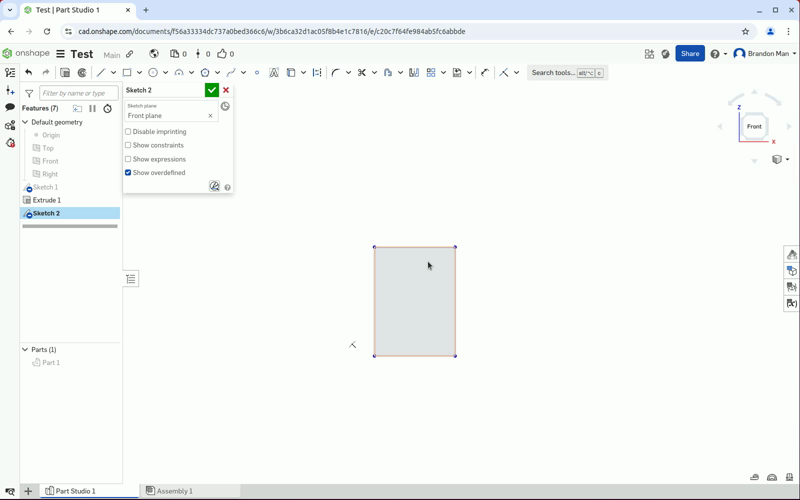
scroll(6)
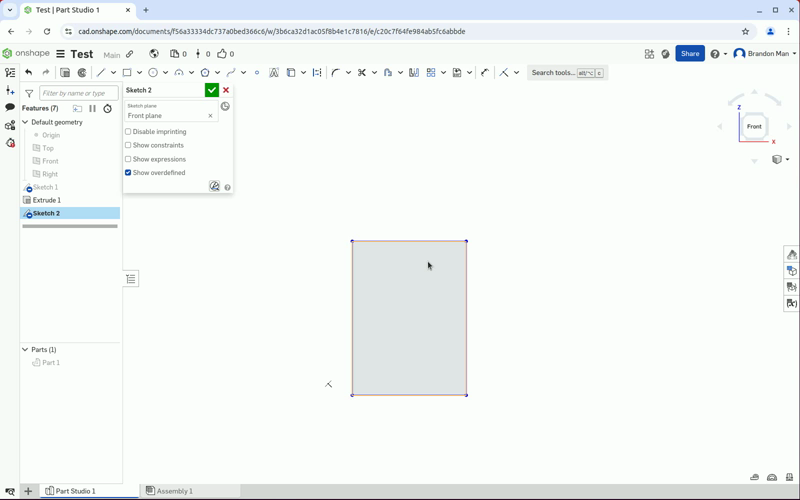
scroll(6)
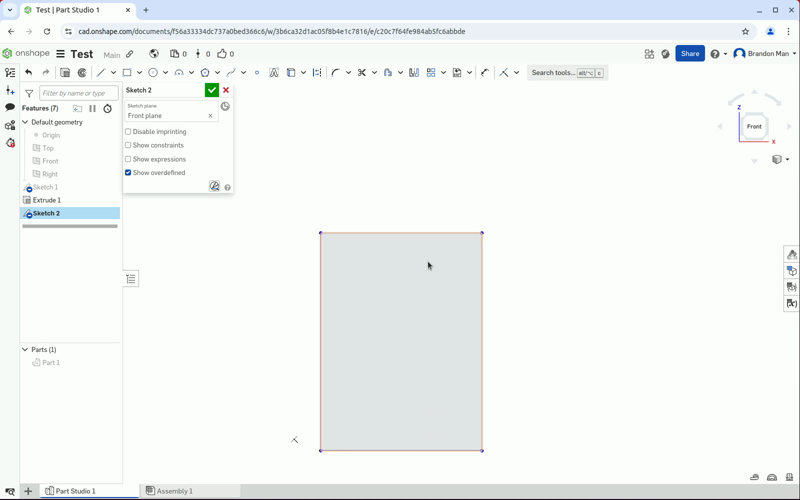
scroll(6)
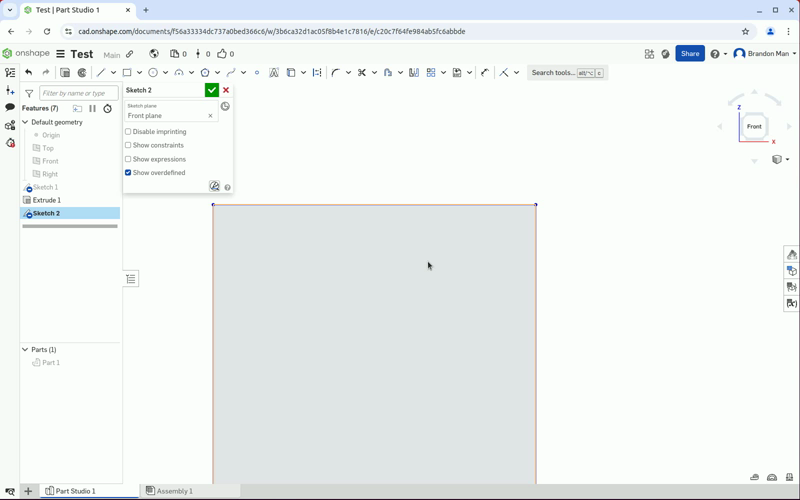
click(428, 261)
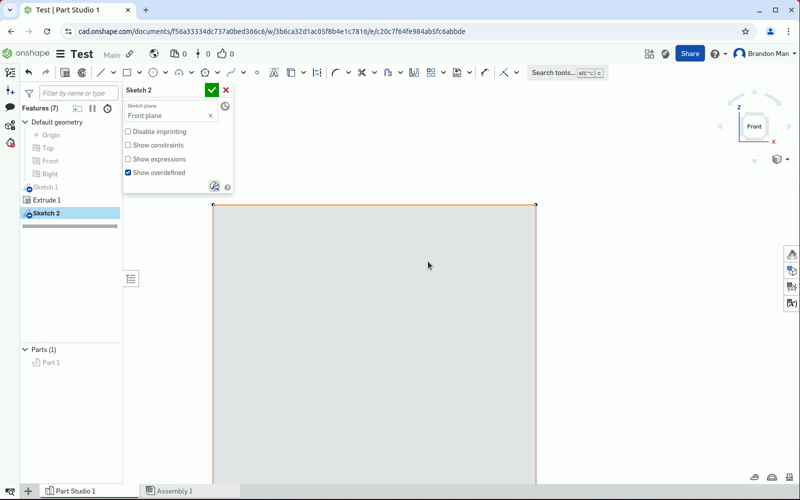
scroll(-6)
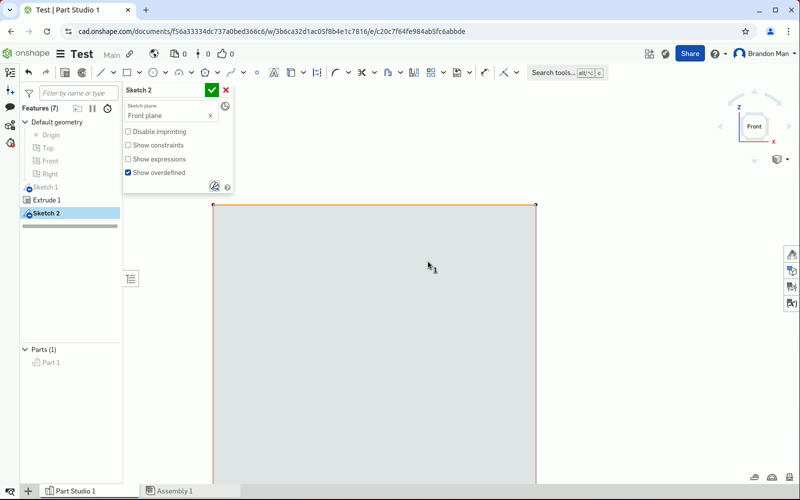
scroll(-6)
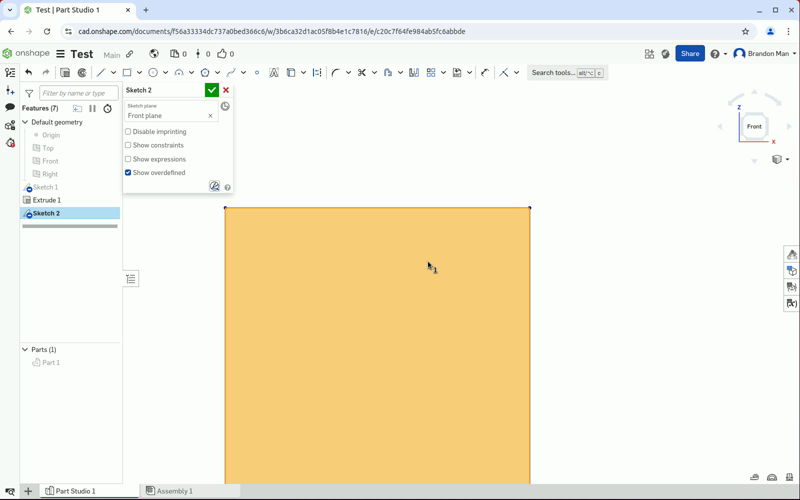
scroll(-6)
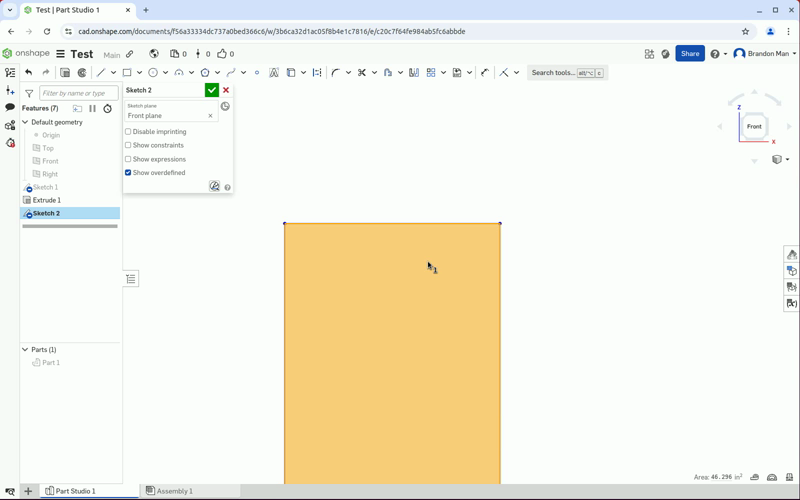
scroll(-6)
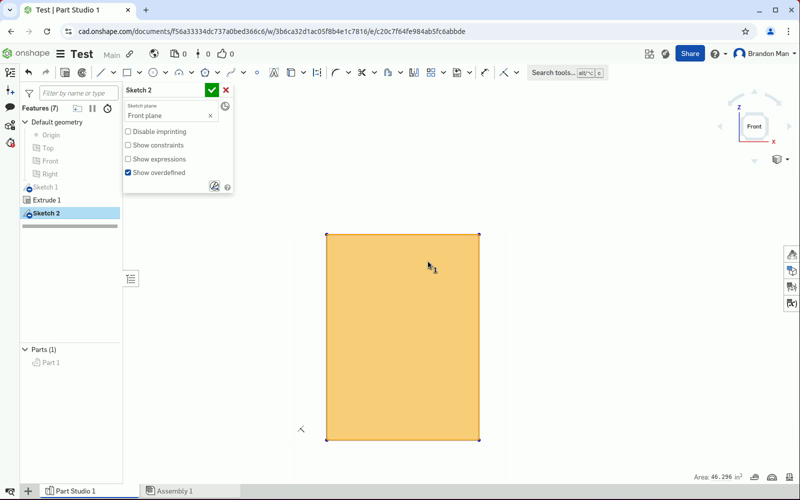
scroll(-6)
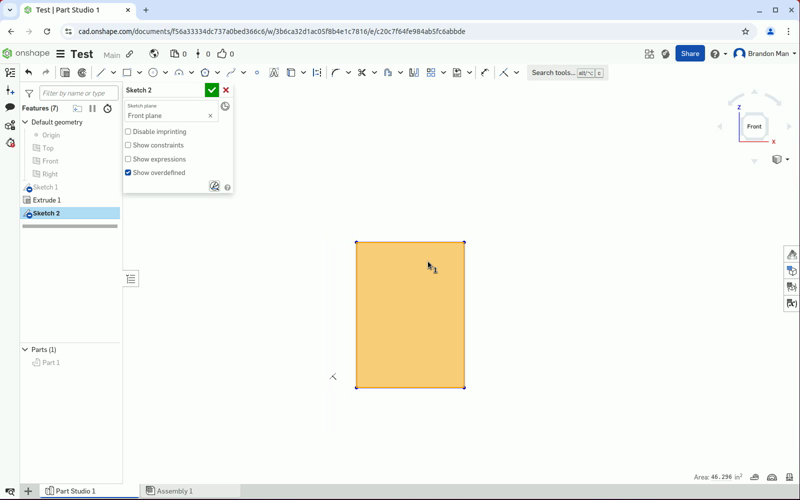
scroll(-6)
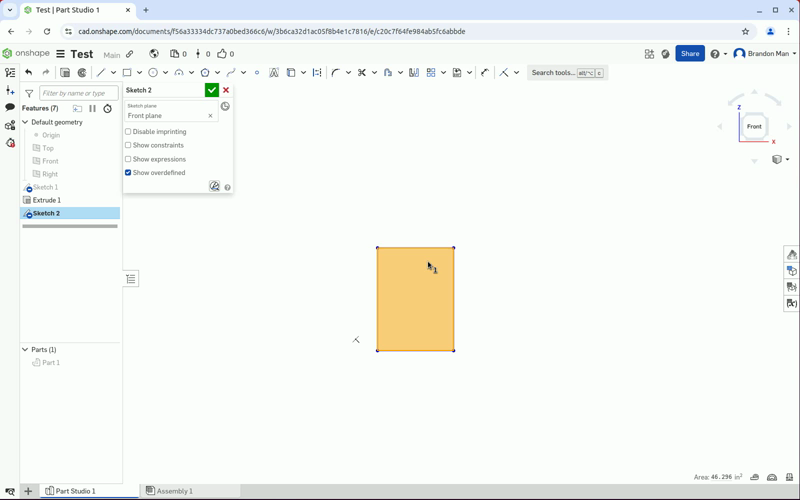
scroll(-6)
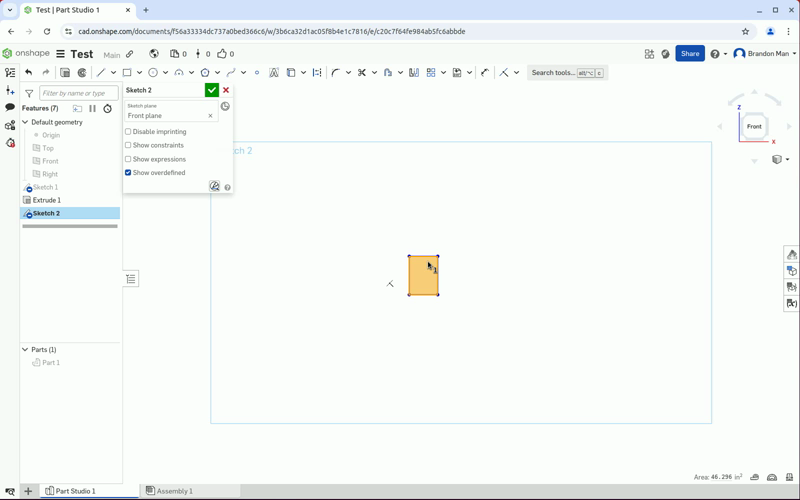
mouse_move(73, 352)
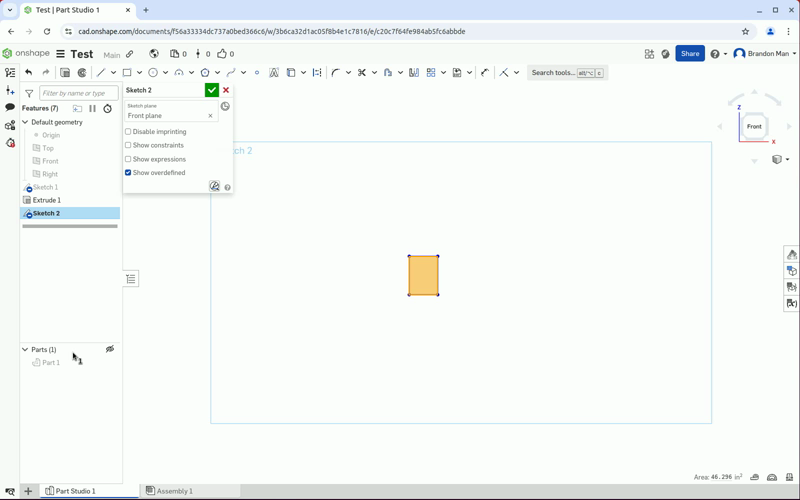
key(shift+y)
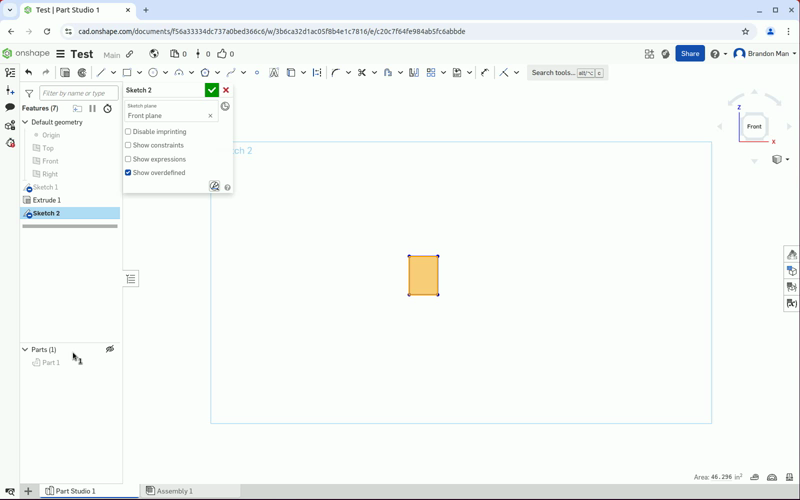
key(shift+e)
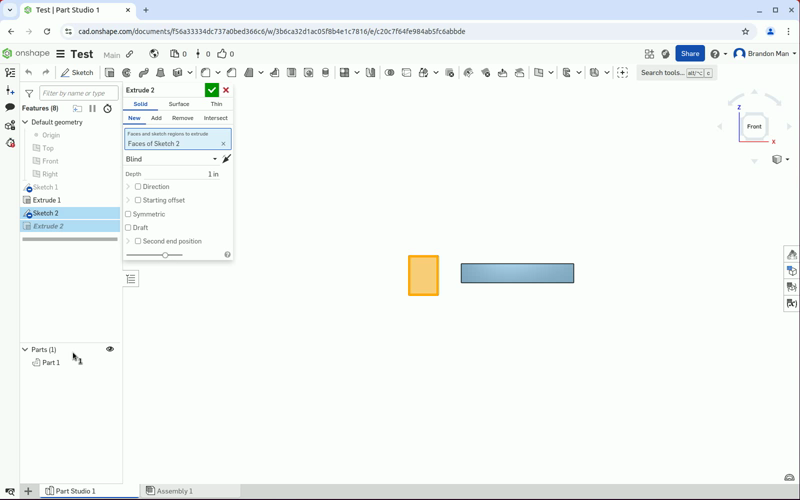
mouse_move(143, 106)
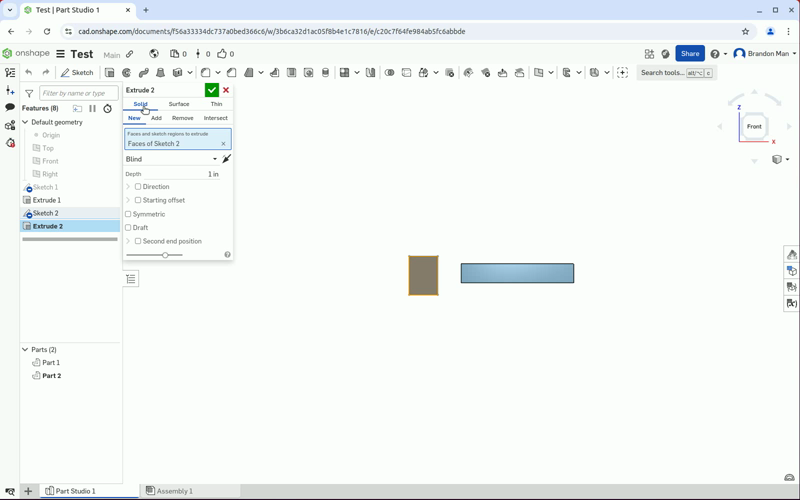
click(143, 106)
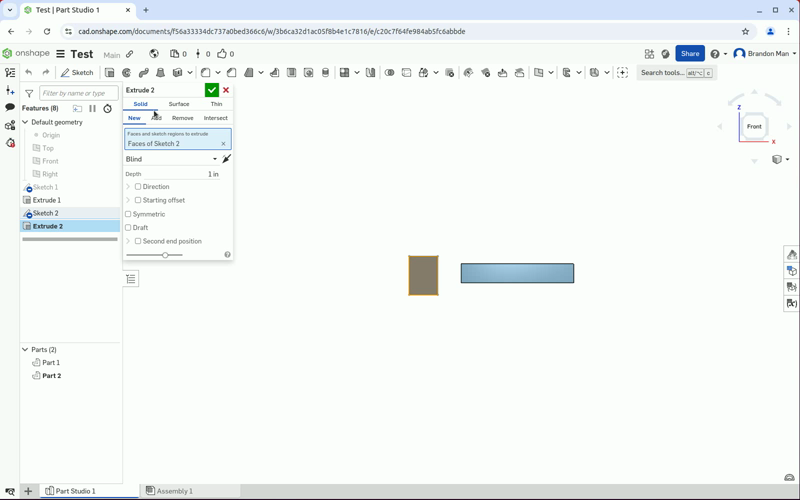
mouse_move(186, 120)
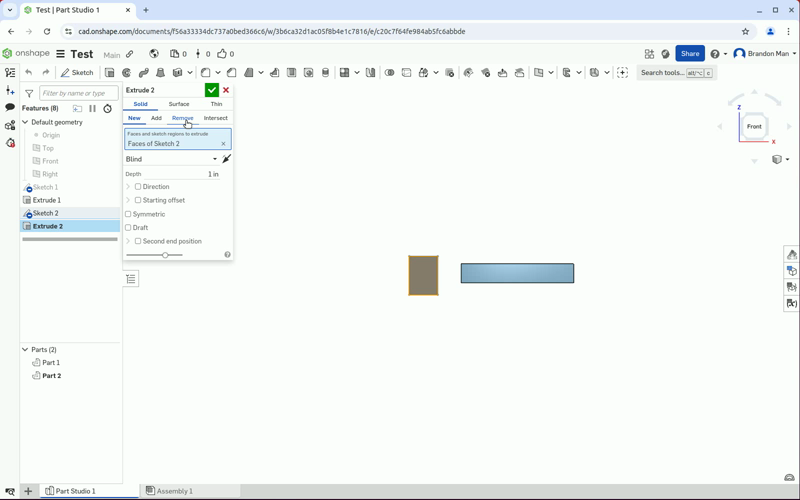
click(186, 120)
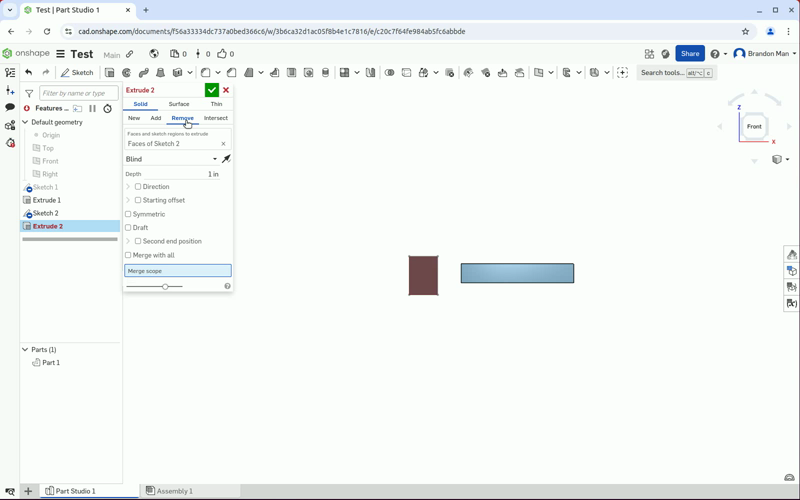
key(tab, 4)
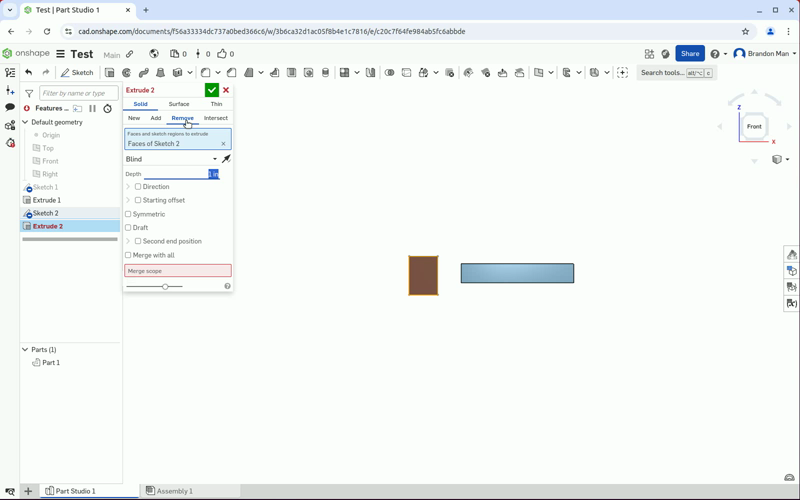
text(-0.963)
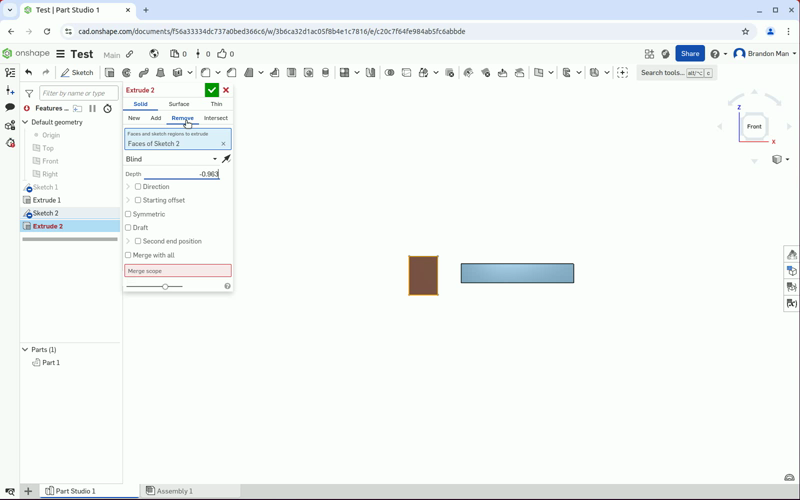
key(tab, 6)
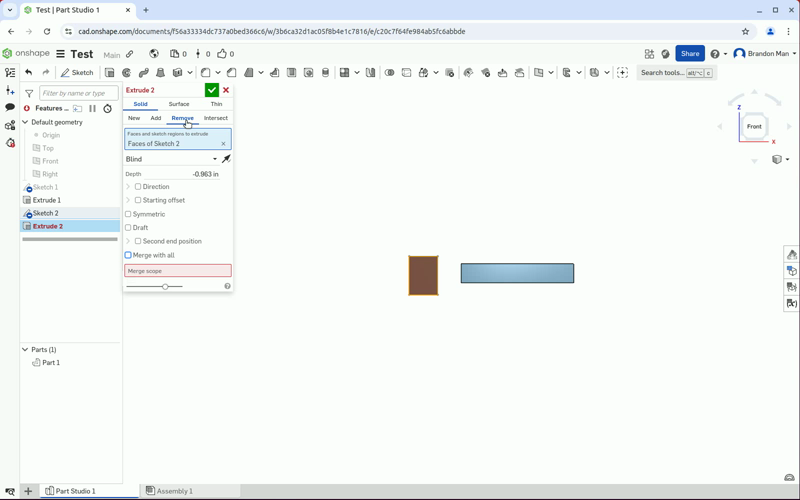
key(space)
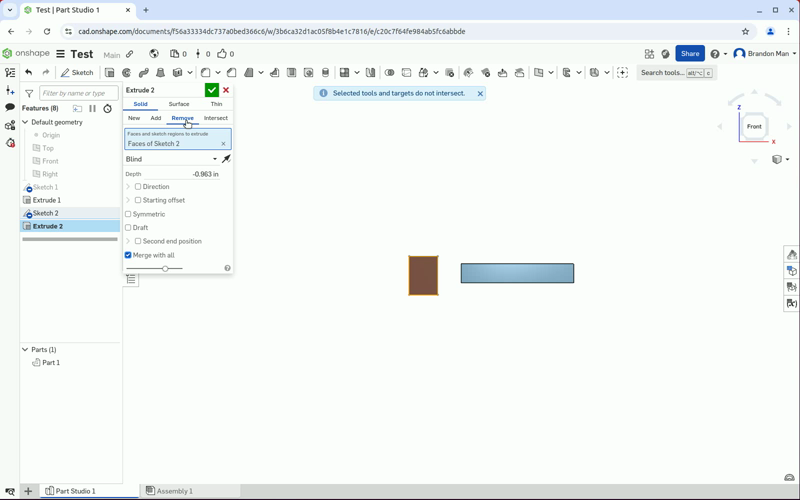
key(enter)
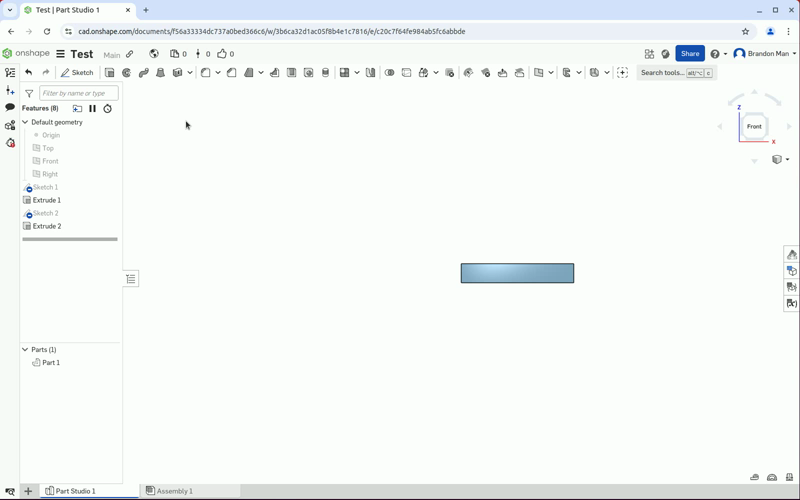
key(shift+h)
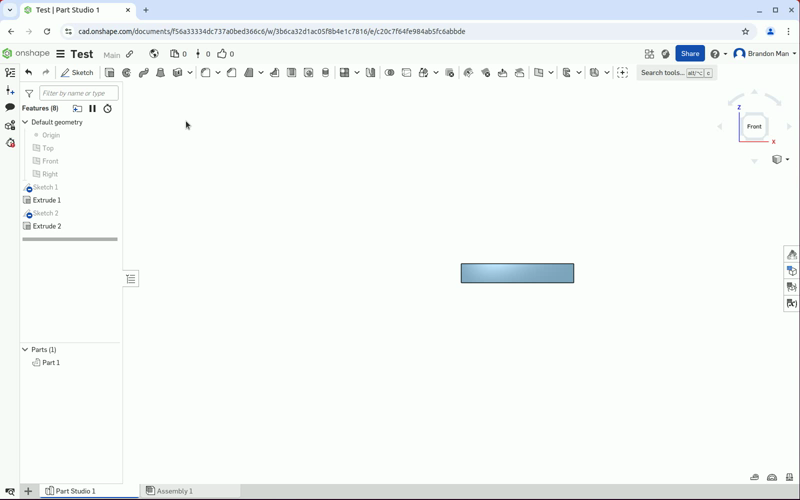
key(shift+h)
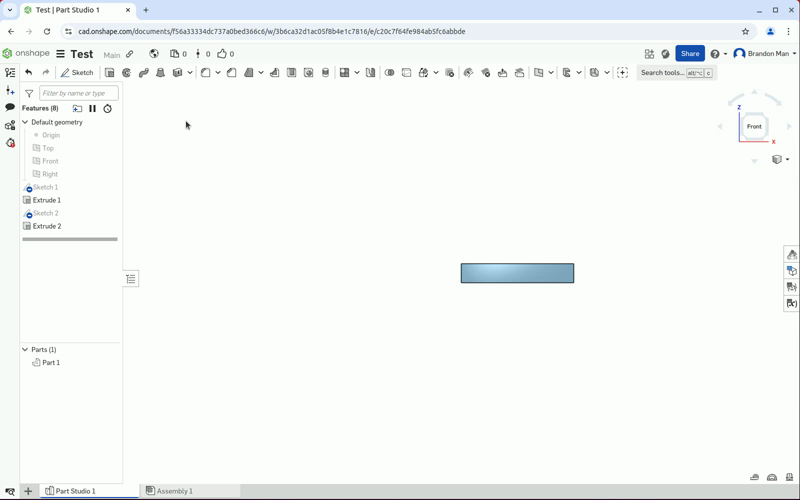
mouse_move(73, 189)
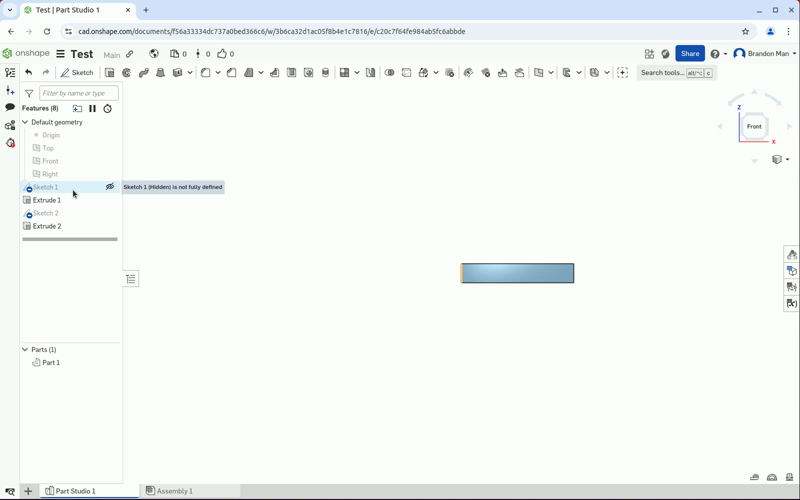
click(73, 189)
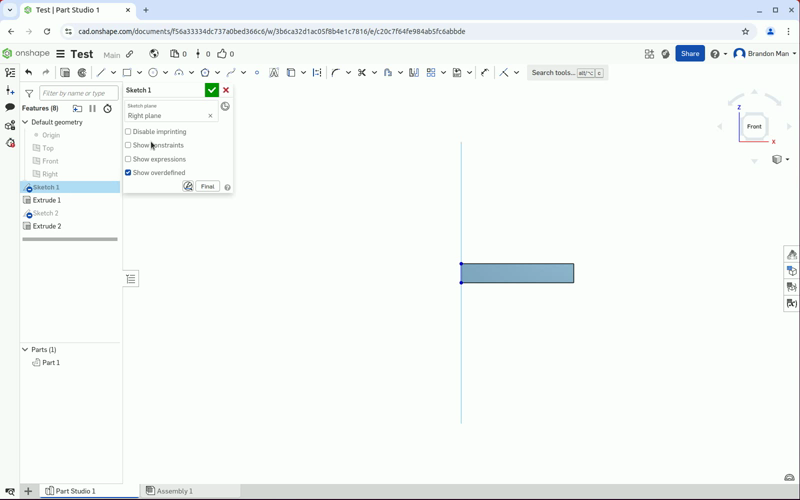
mouse_move(229, 92)
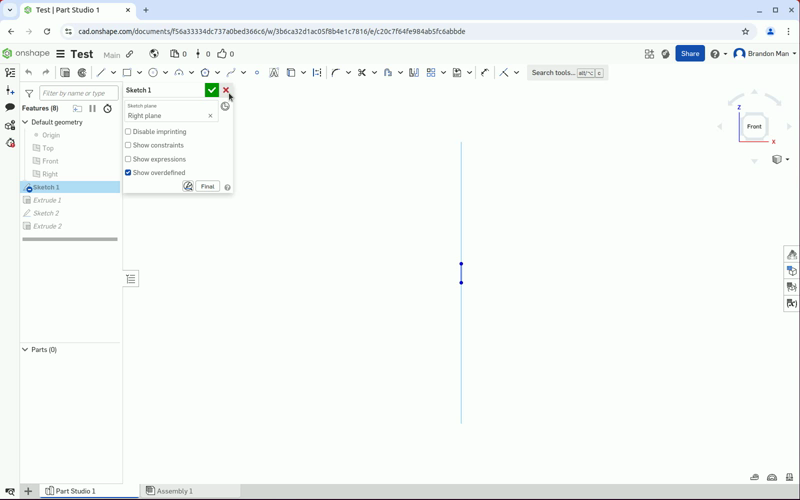
click(229, 92)
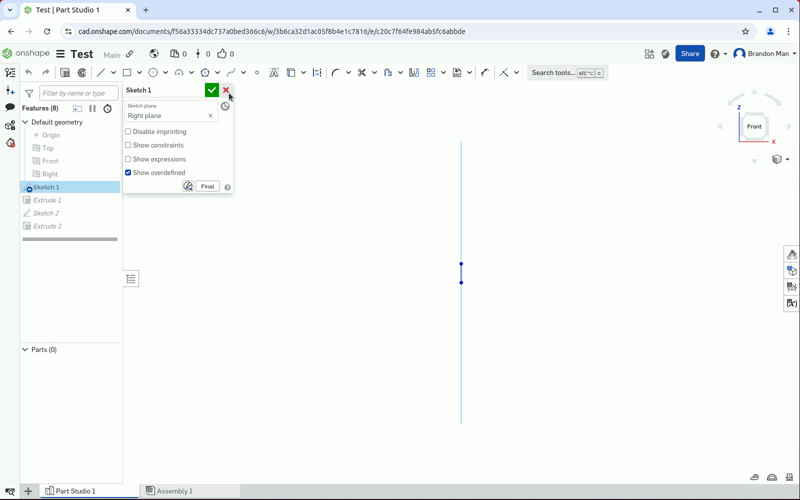
key(shift+s)
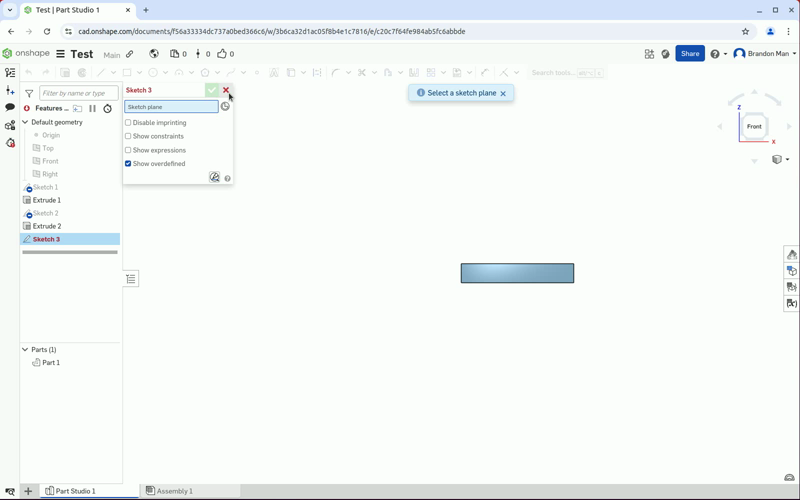
mouse_move(73, 163)
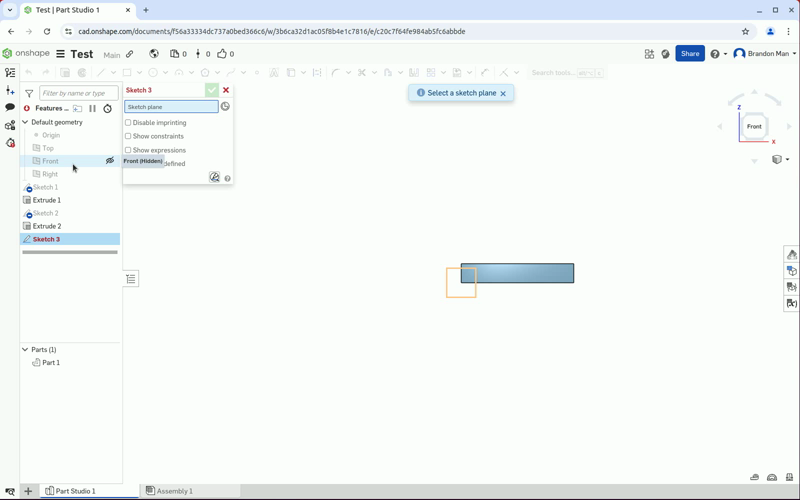
click(73, 163)
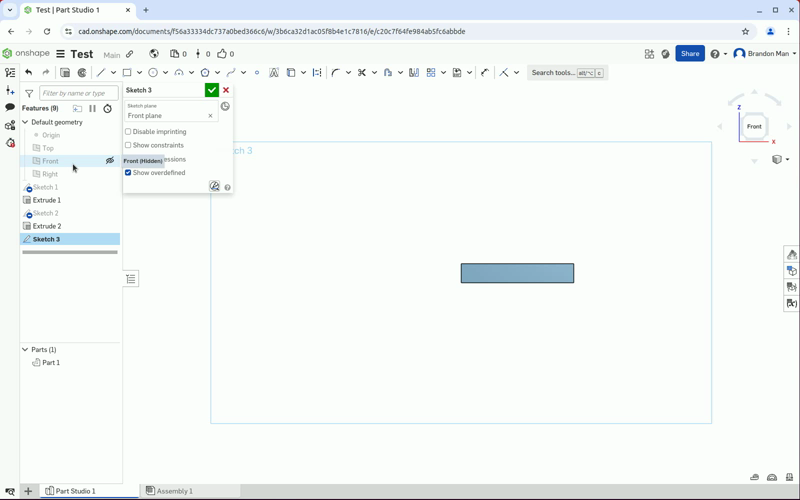
mouse_move(73, 352)
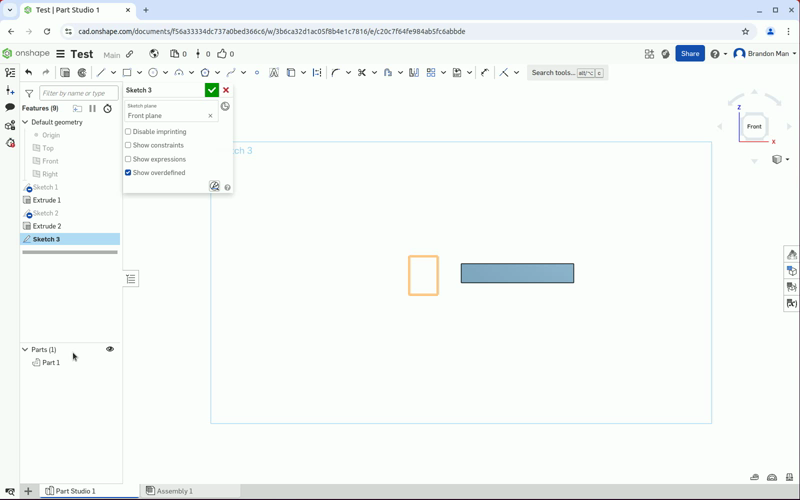
key(y)
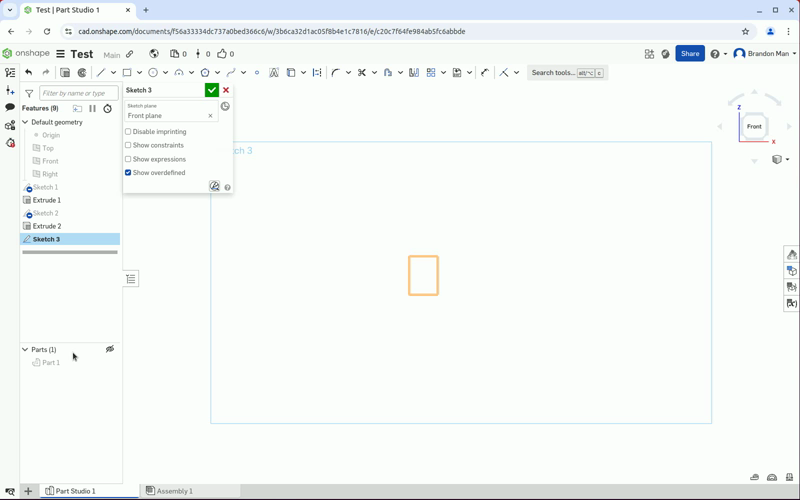
key(c)
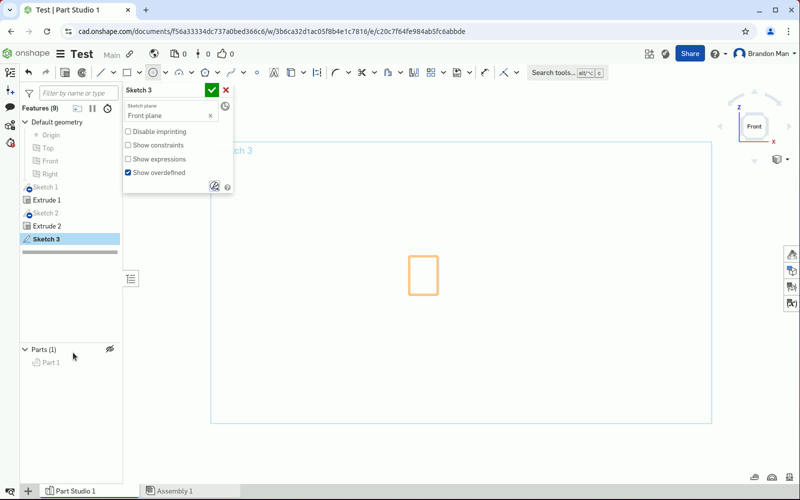
key_down(shift)
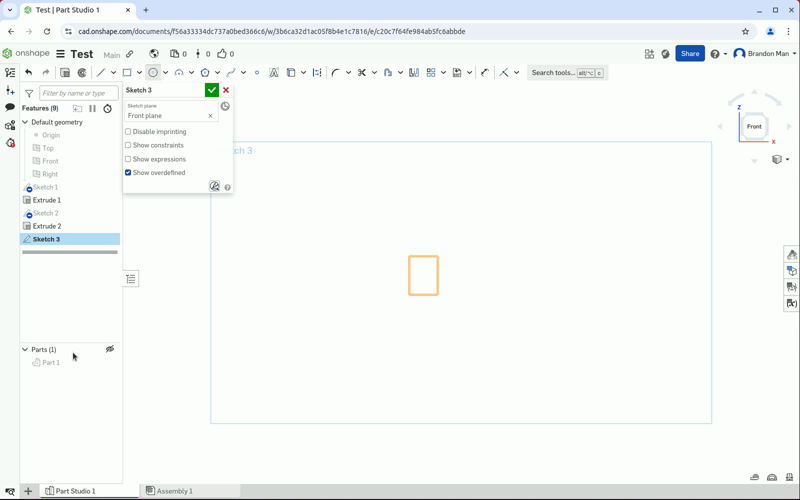
mouse_move(419, 315)
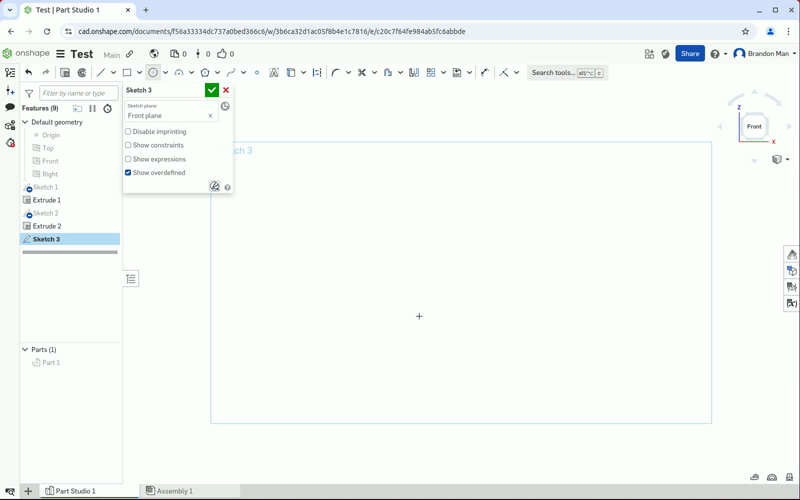
click(419, 315)
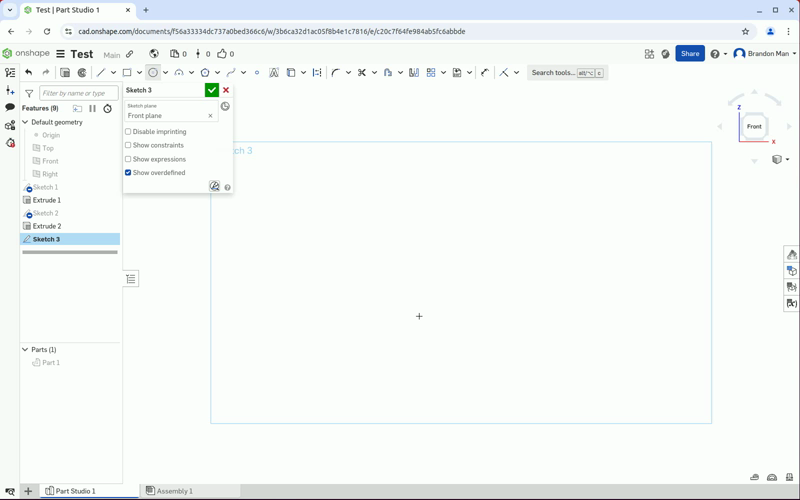
key_up(shift)
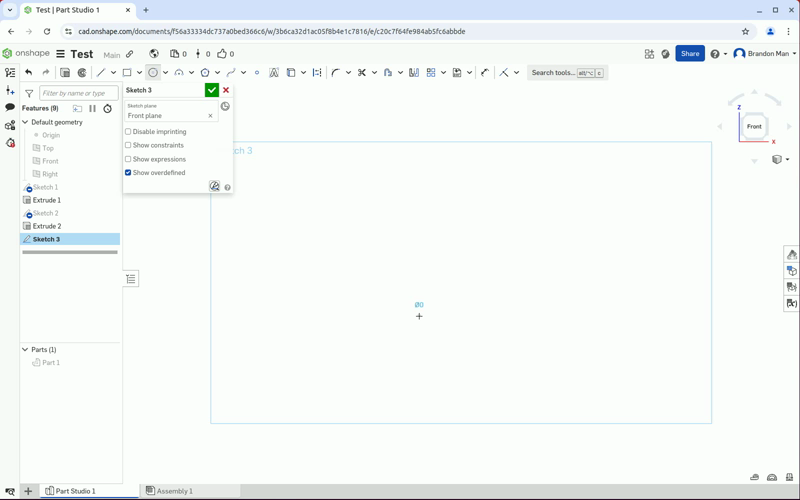
mouse_move(451, 315)
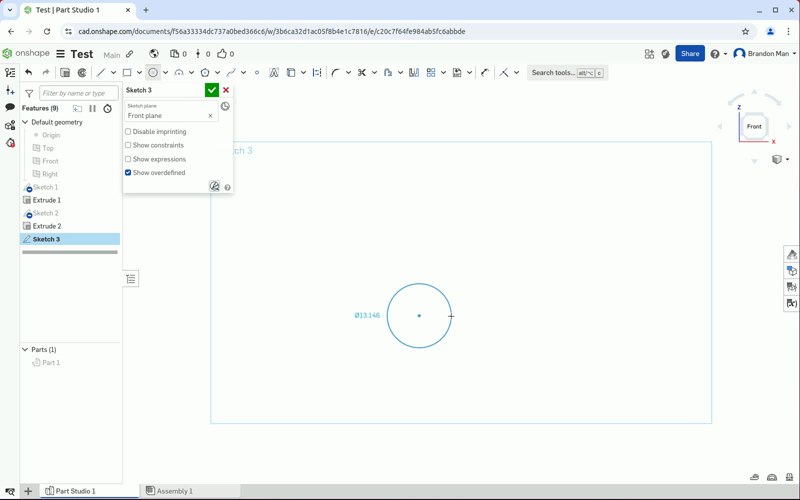
click(451, 315)
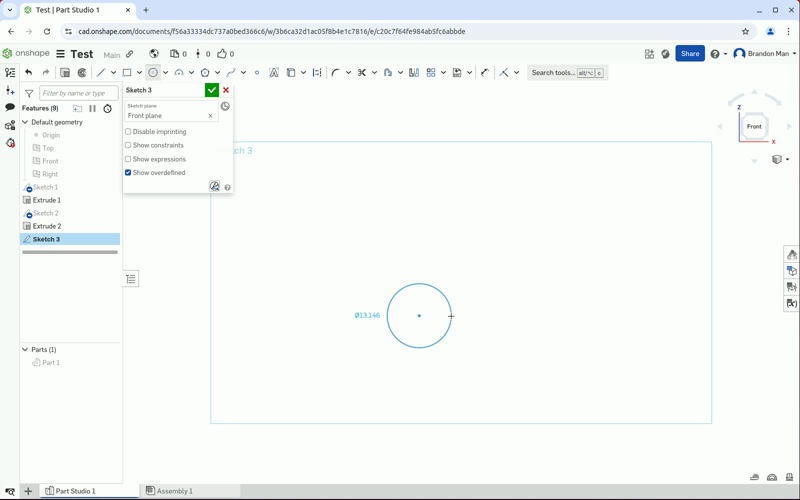
key(esc)
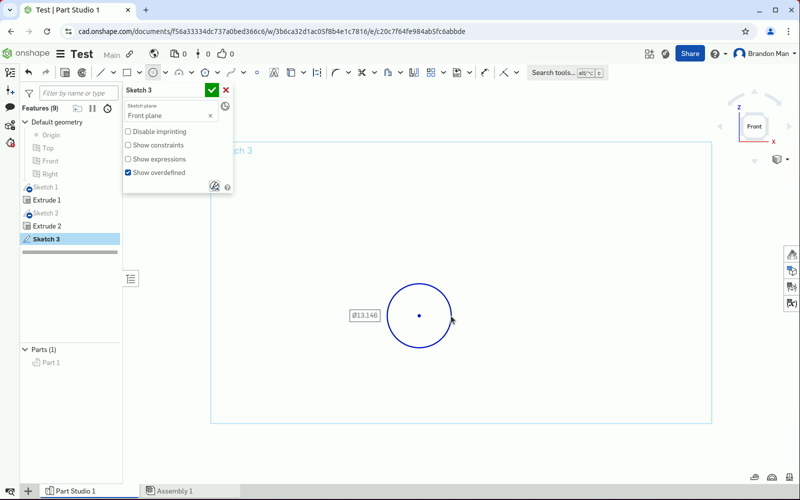
mouse_move(404, 322)
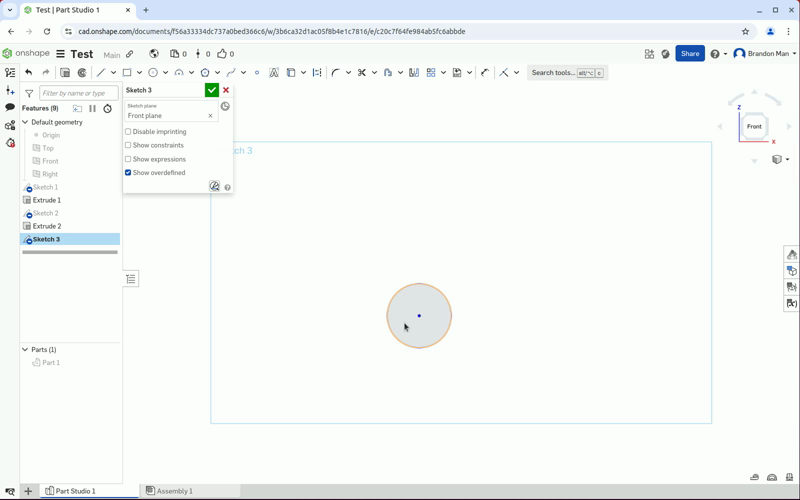
click(404, 322)
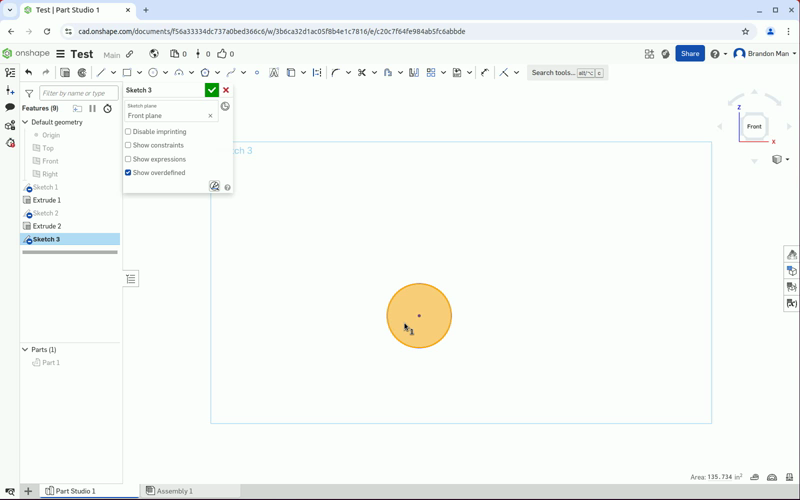
mouse_move(73, 352)
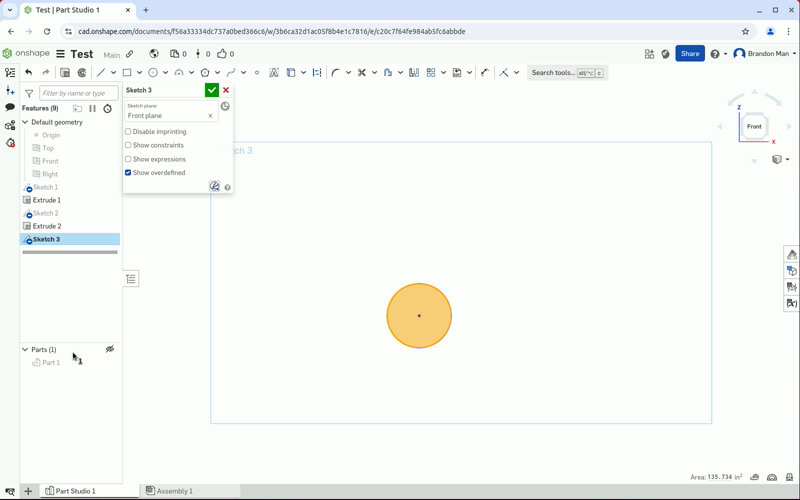
key(shift+y)
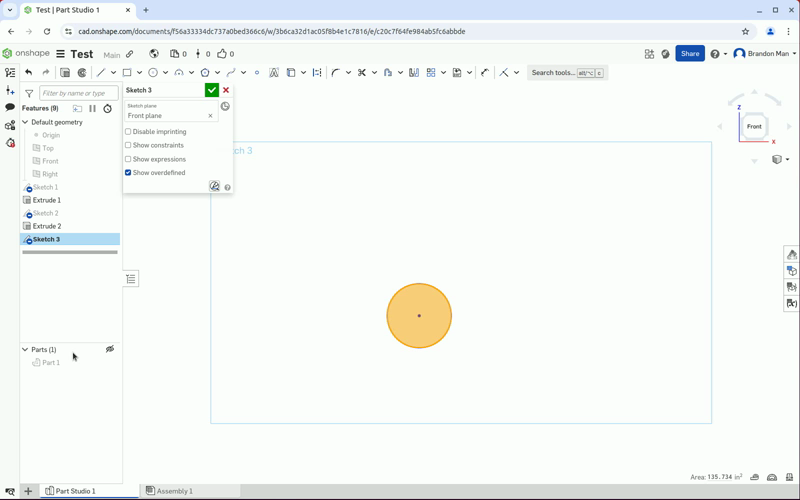
key(shift+e)
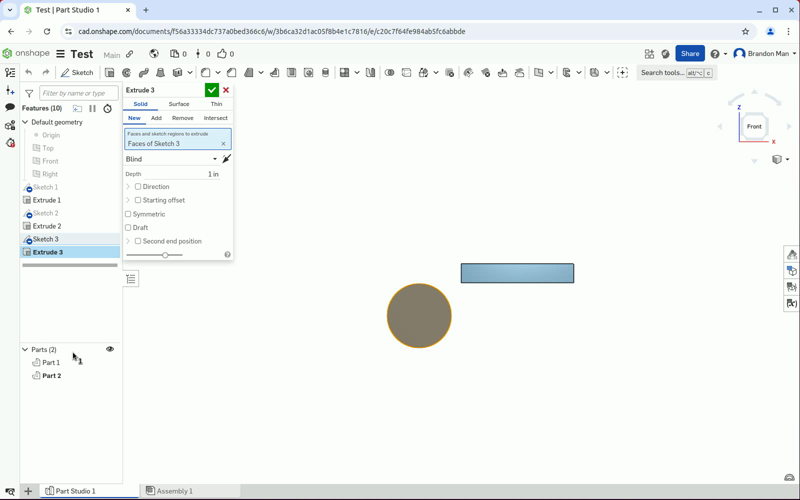
mouse_move(143, 106)
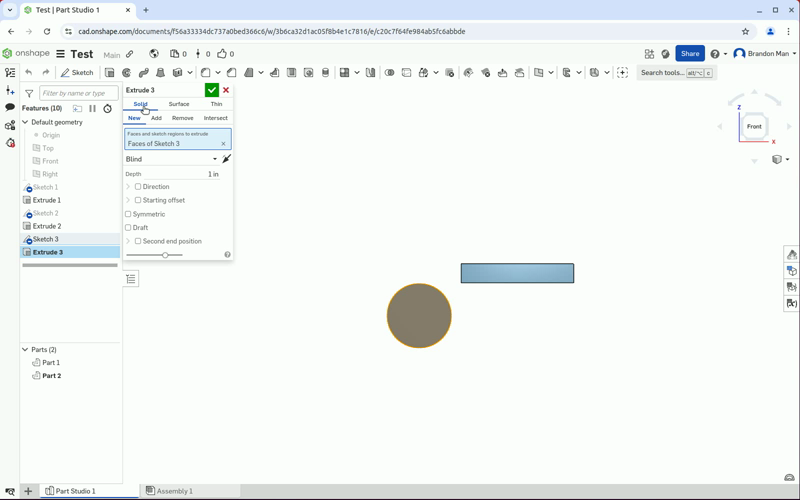
click(143, 106)
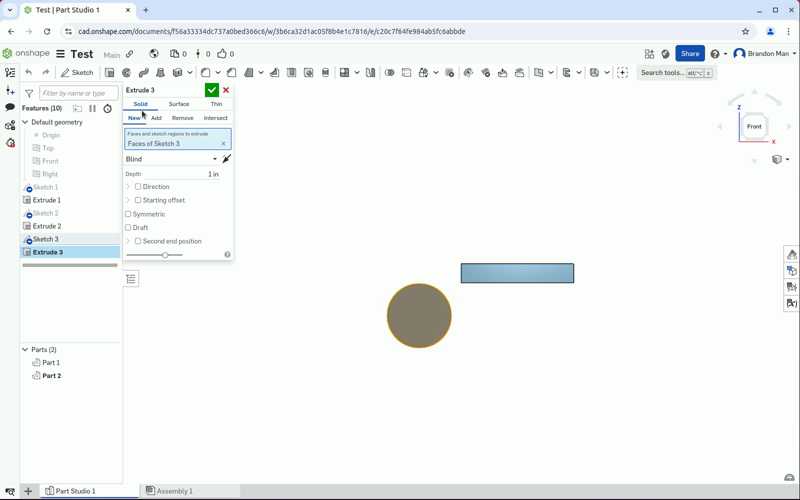
mouse_move(137, 120)
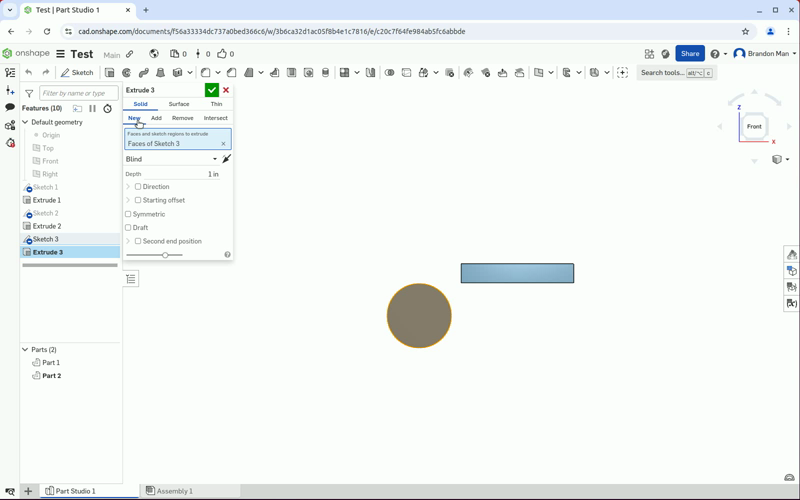
click(137, 120)
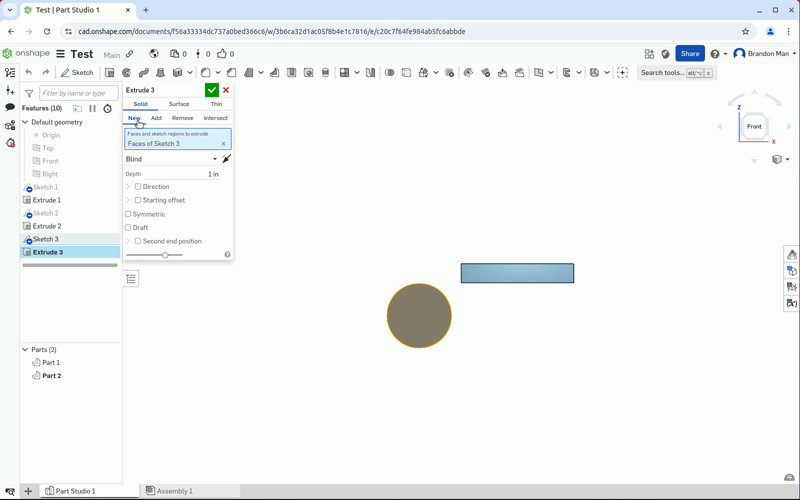
key(tab, 4)
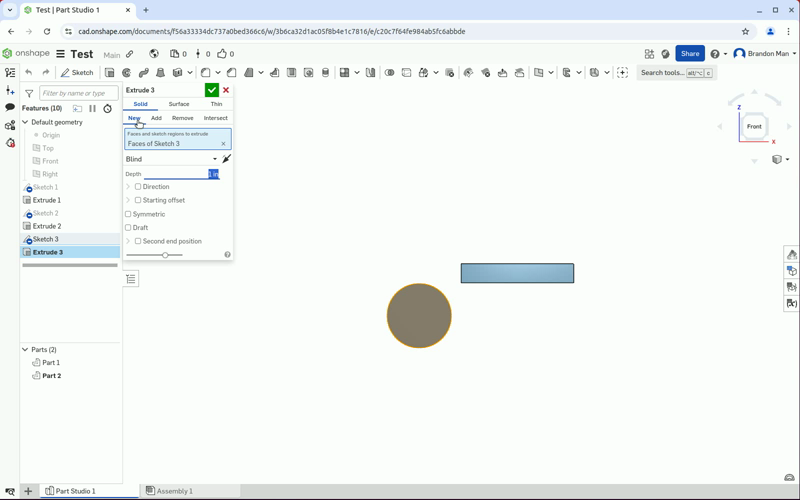
text(4.574)
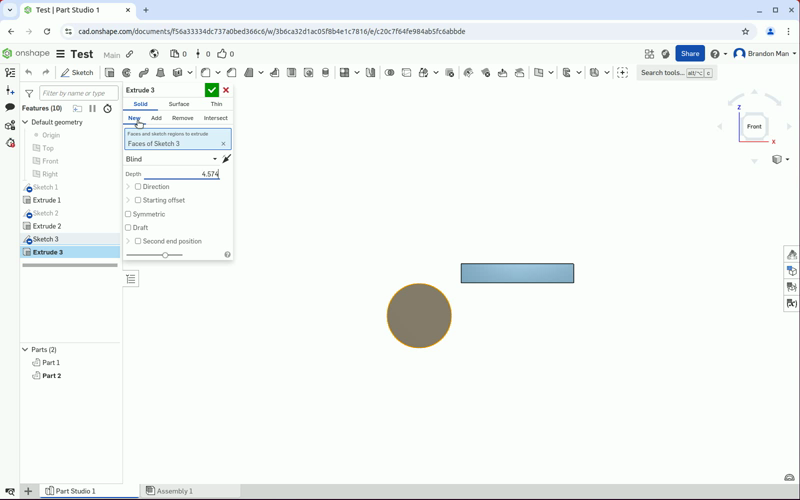
key(enter)
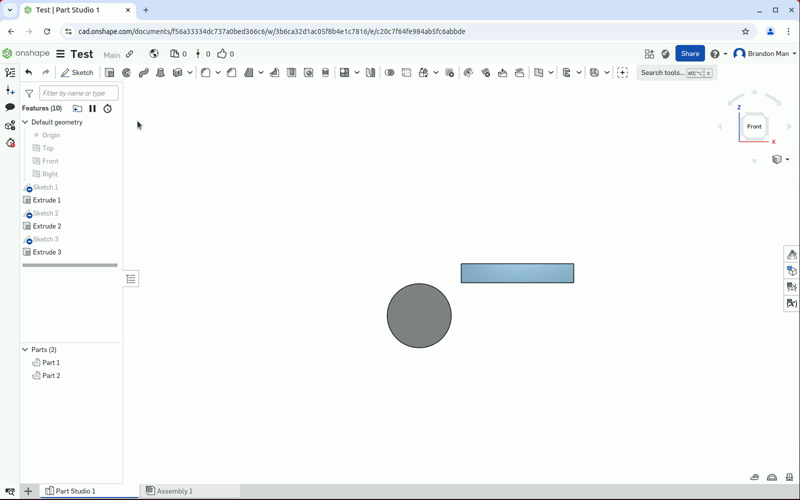
key(shift+h)
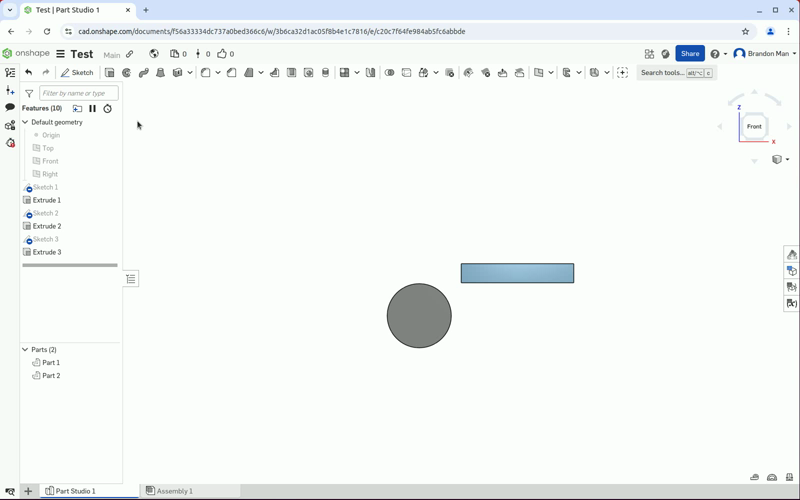
key(shift+h)
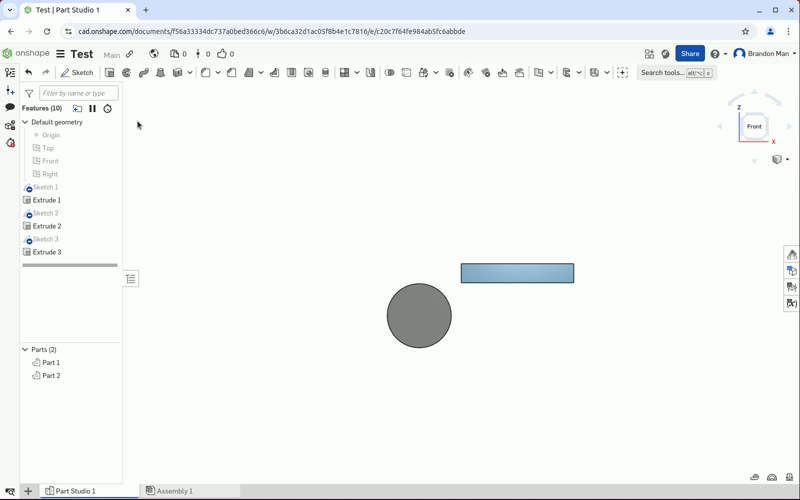
mouse_move(73, 189)
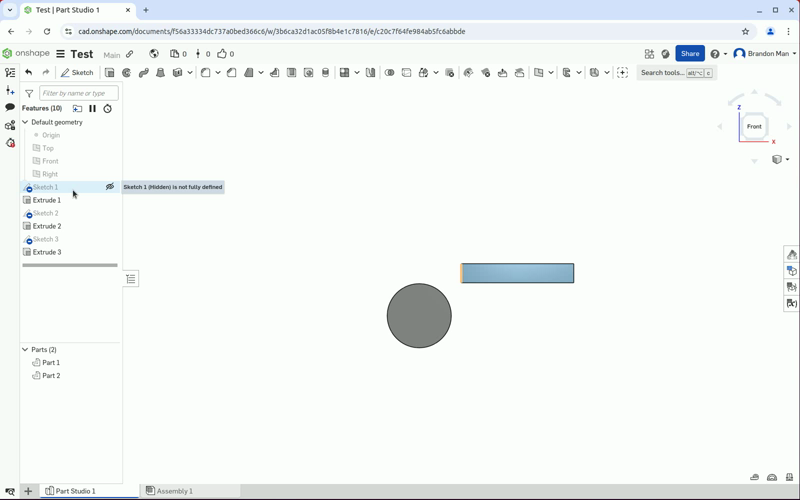
click(73, 189)
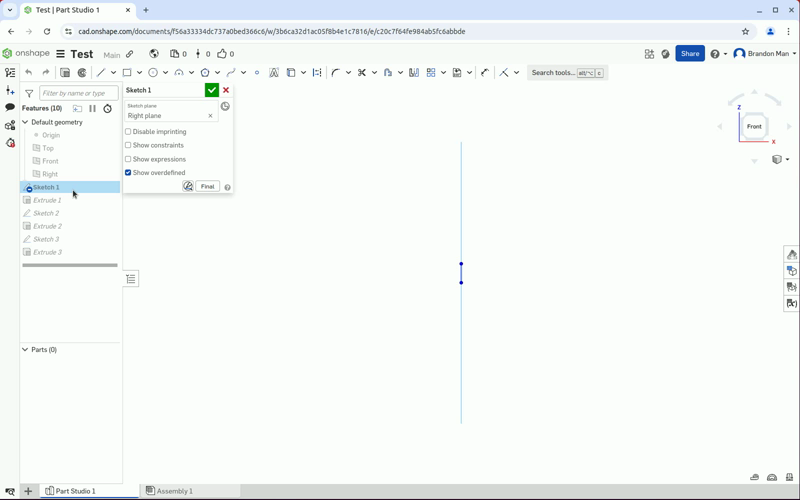
mouse_move(229, 92)
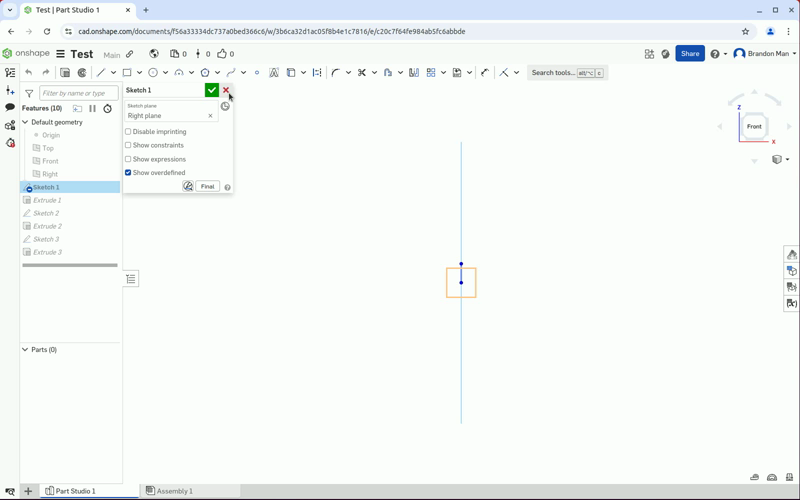
click(229, 92)
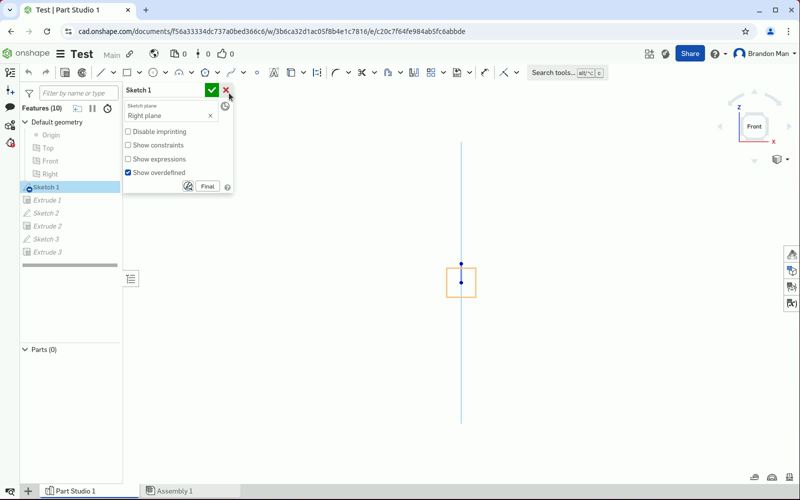
key(shift+s)
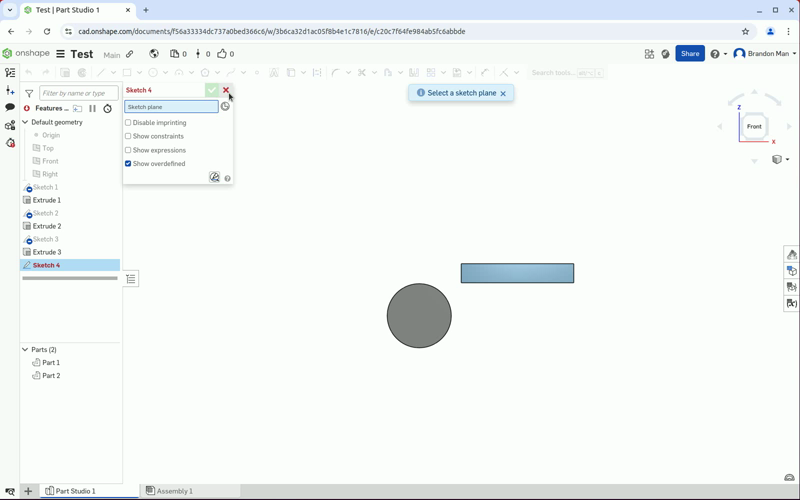
mouse_move(73, 163)
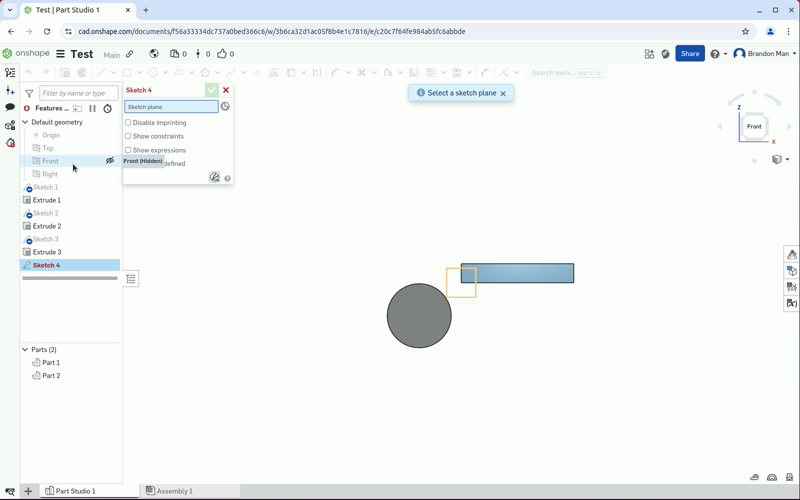
click(73, 163)
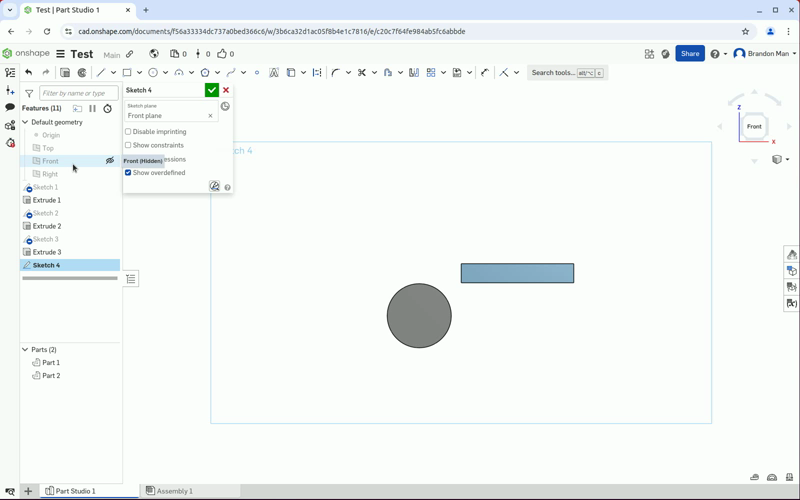
mouse_move(73, 352)
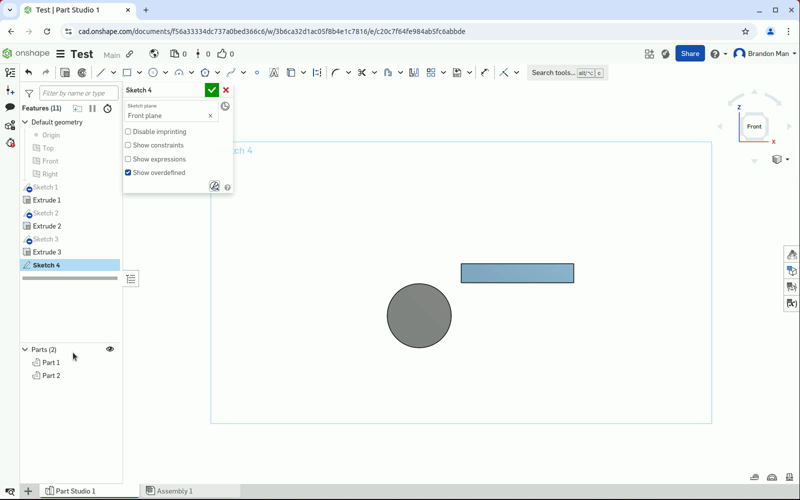
key(y)
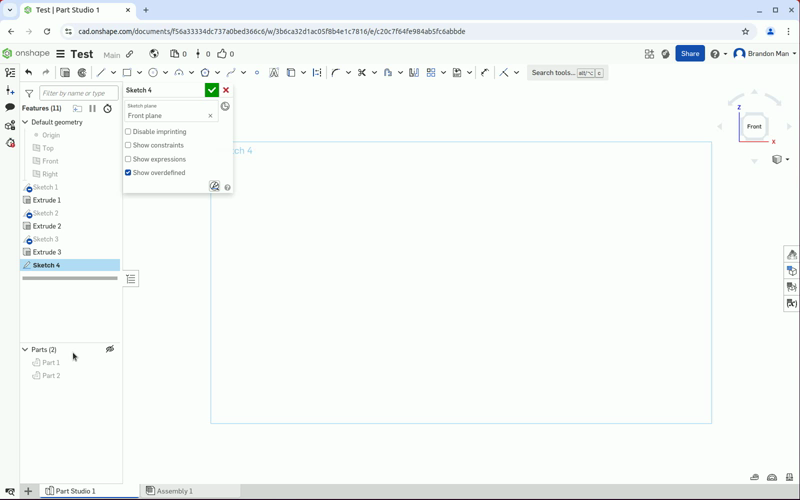
key(l)
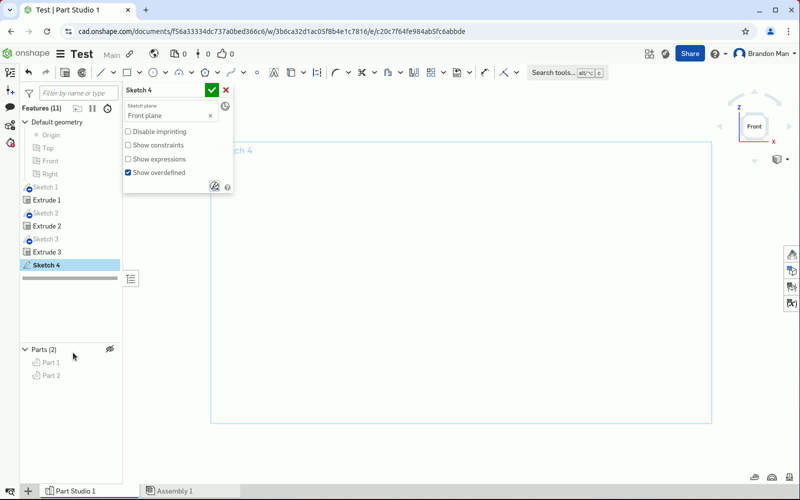
key_down(shift)
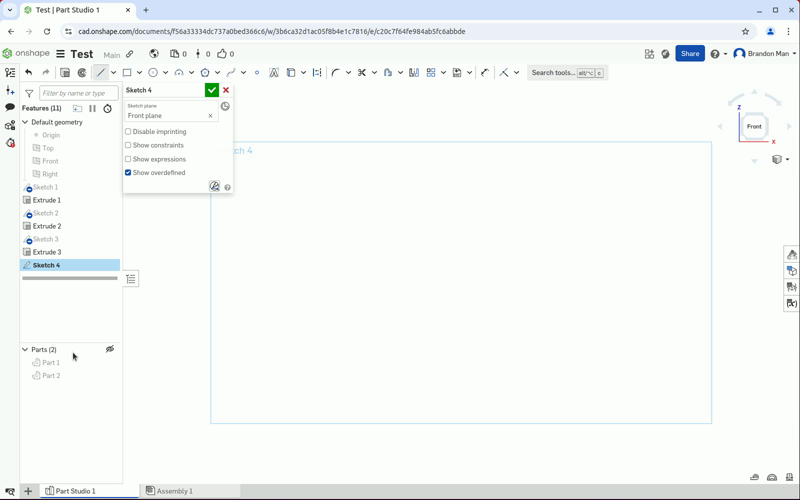
mouse_move(405, 336)
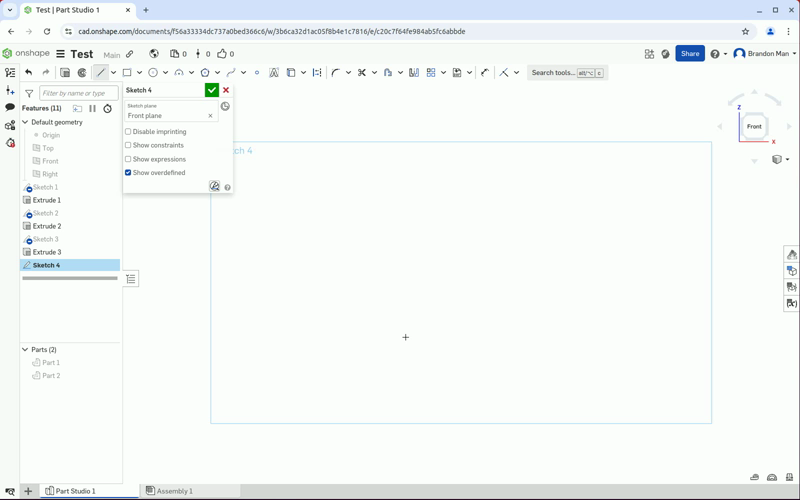
click(405, 336)
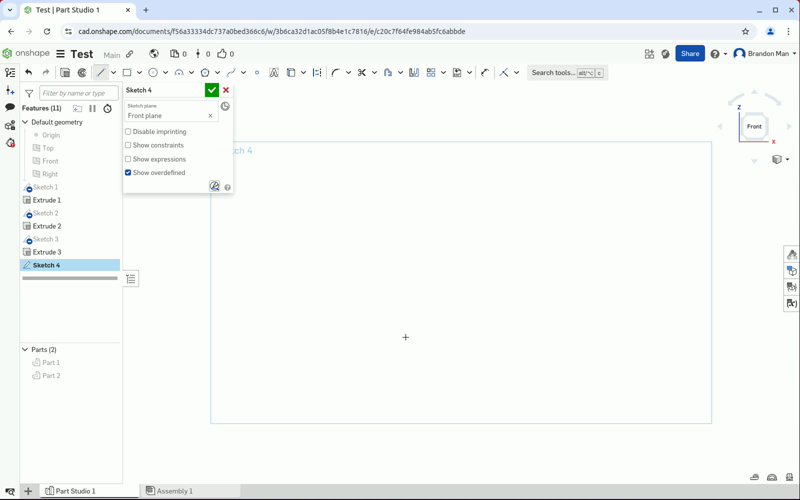
key_up(shift)
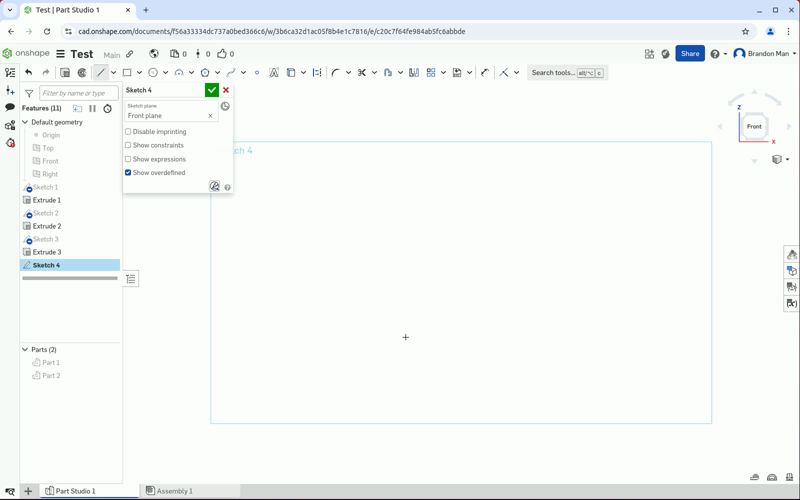
key_down(shift)
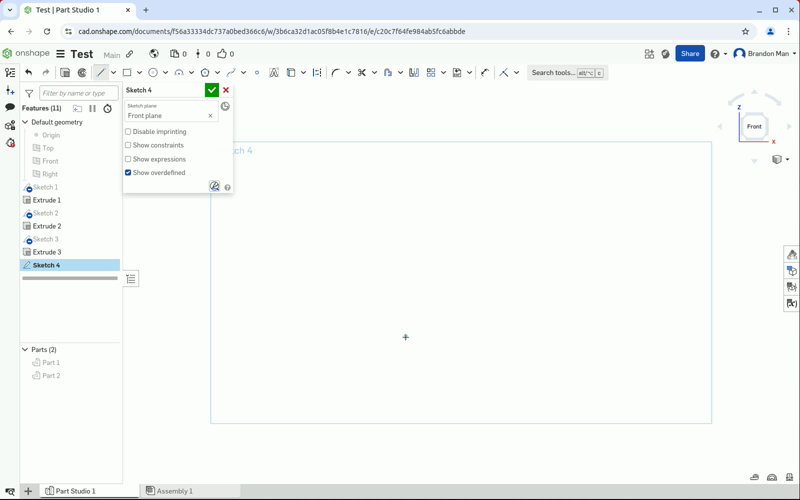
mouse_move(435, 336)
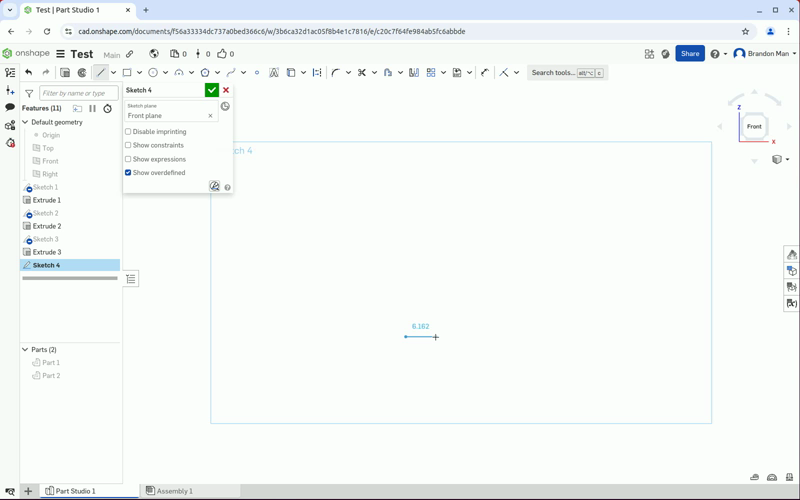
mouse_move(434, 336)
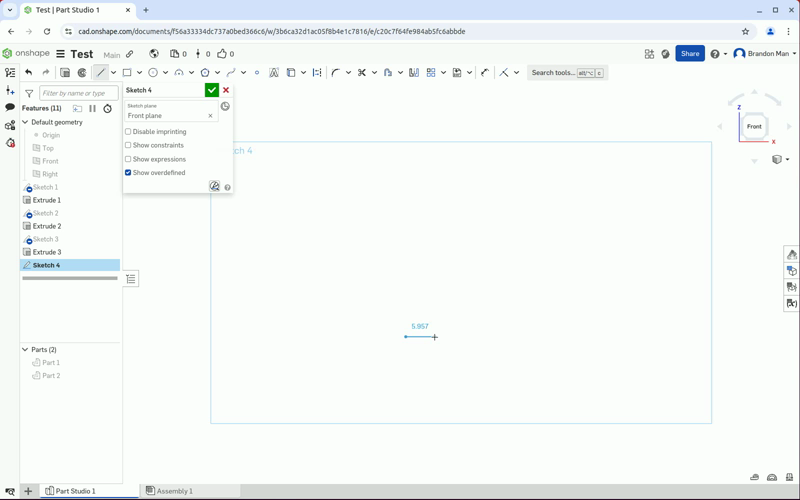
click(434, 336)
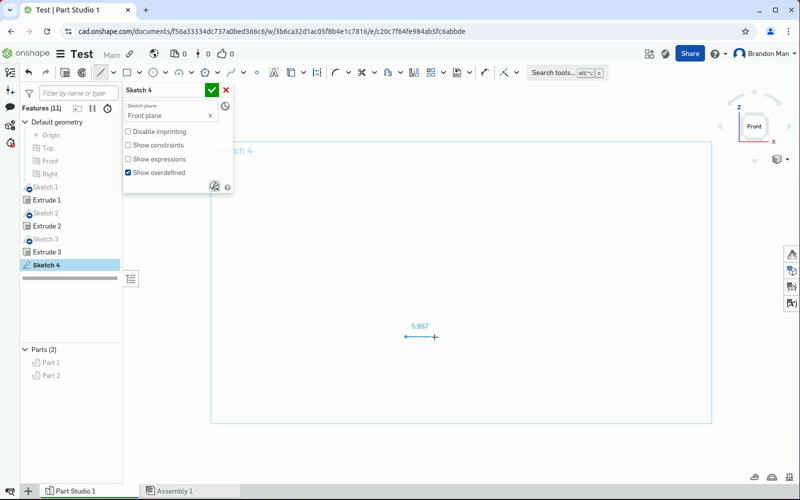
key_up(shift)
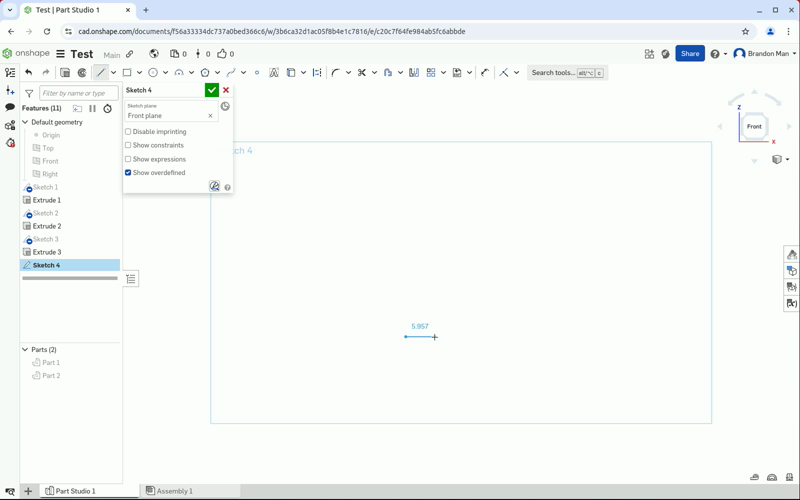
key_down(shift)
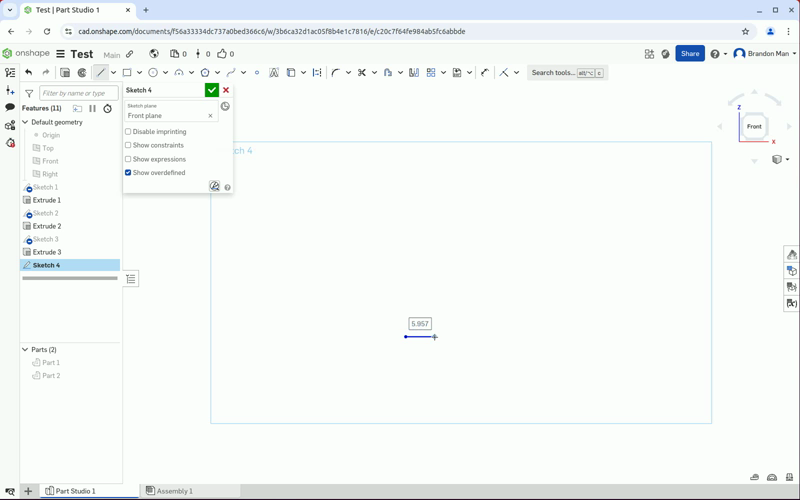
mouse_move(464, 336)
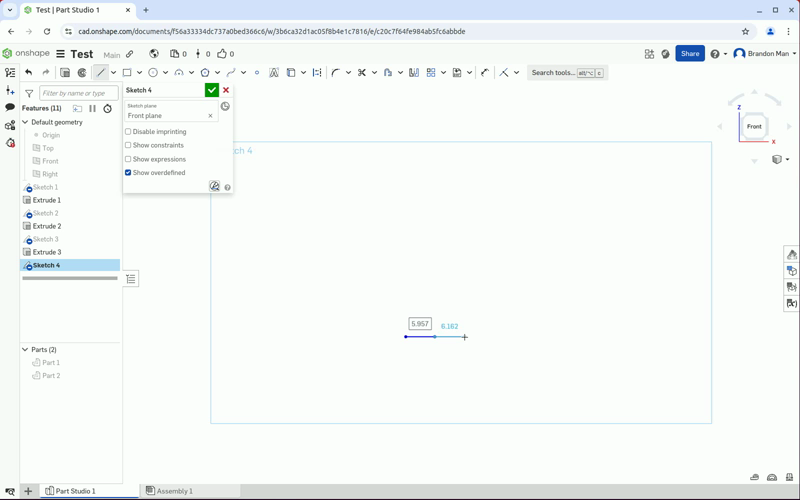
mouse_move(434, 314)
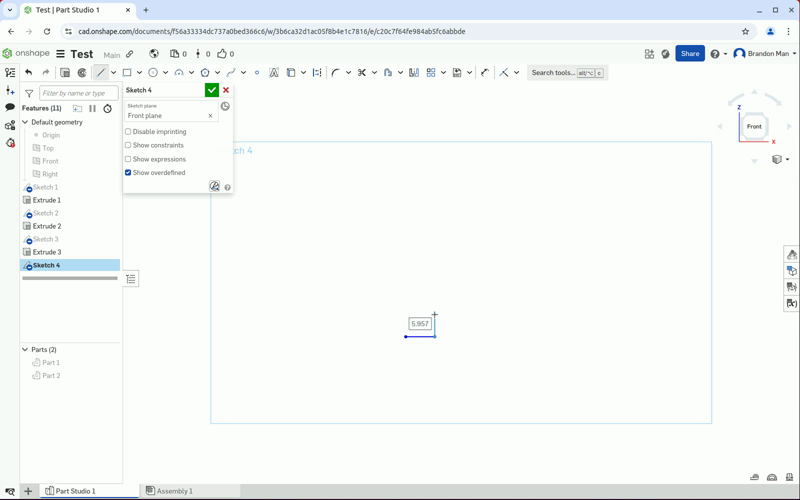
click(434, 314)
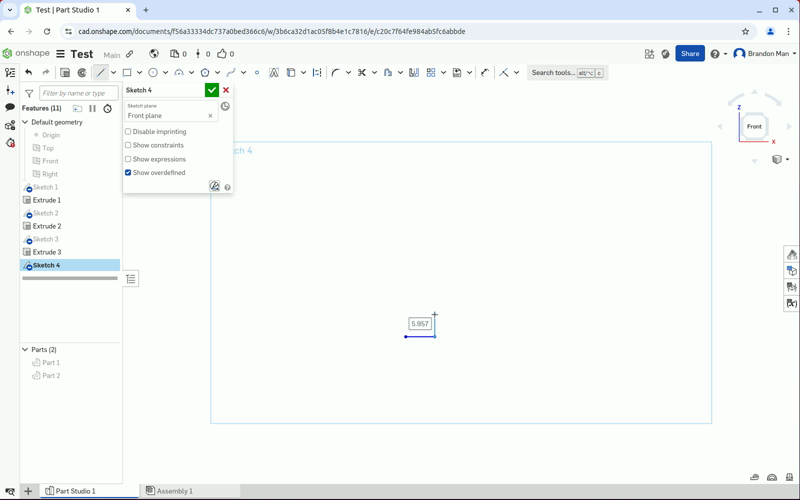
key_up(shift)
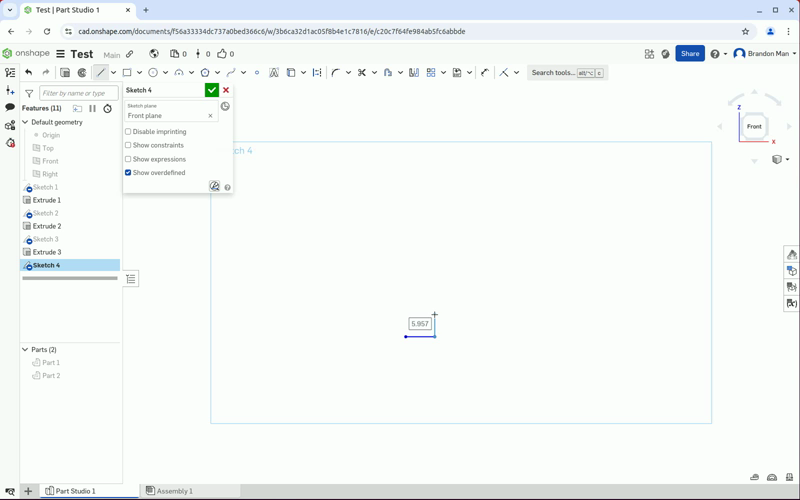
key_down(shift)
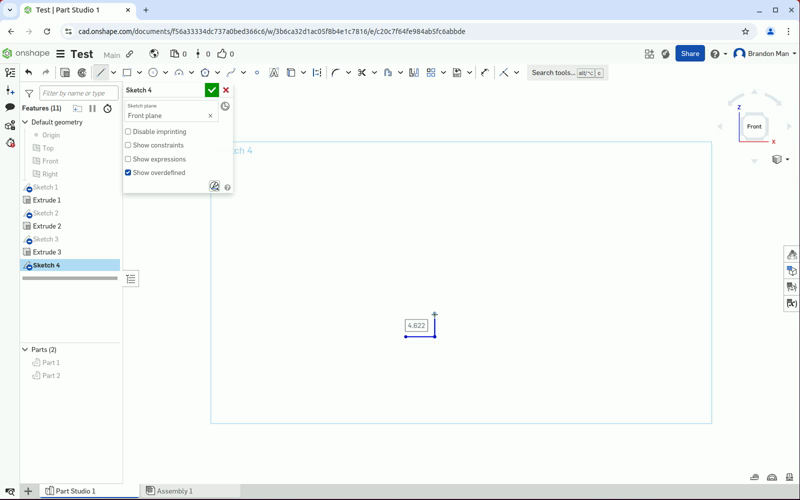
mouse_move(464, 314)
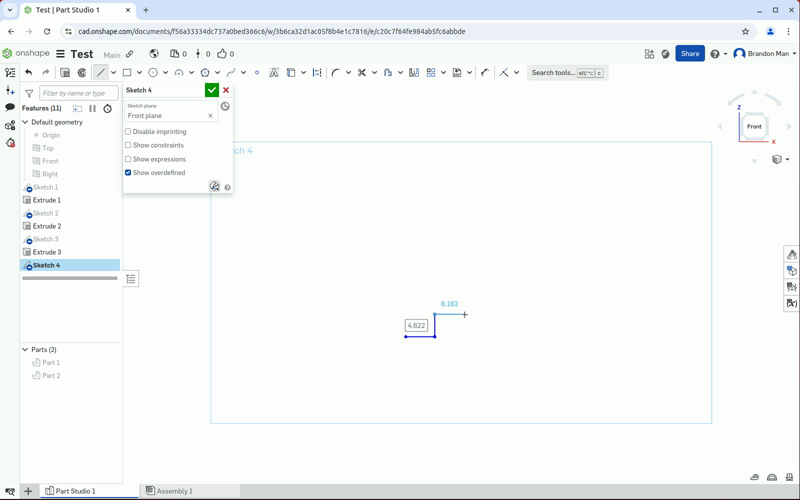
mouse_move(405, 314)
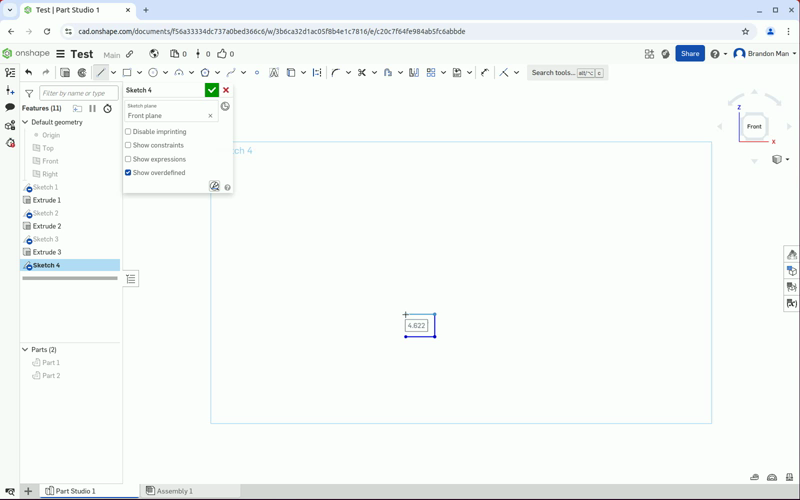
click(405, 314)
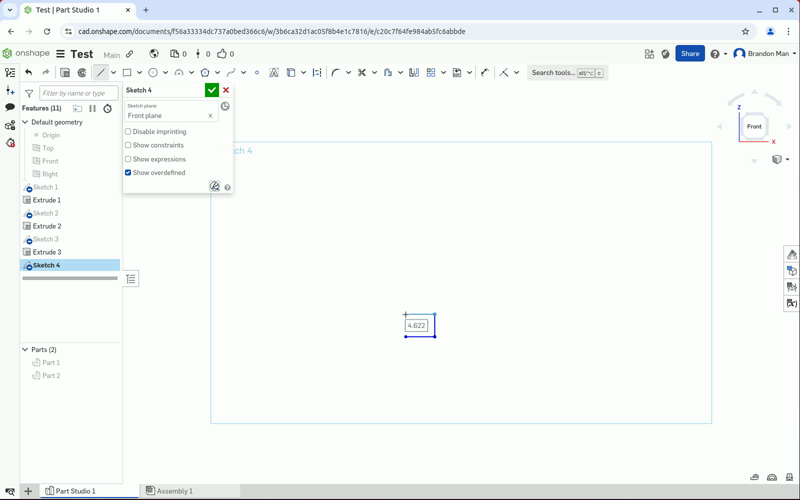
key_up(shift)
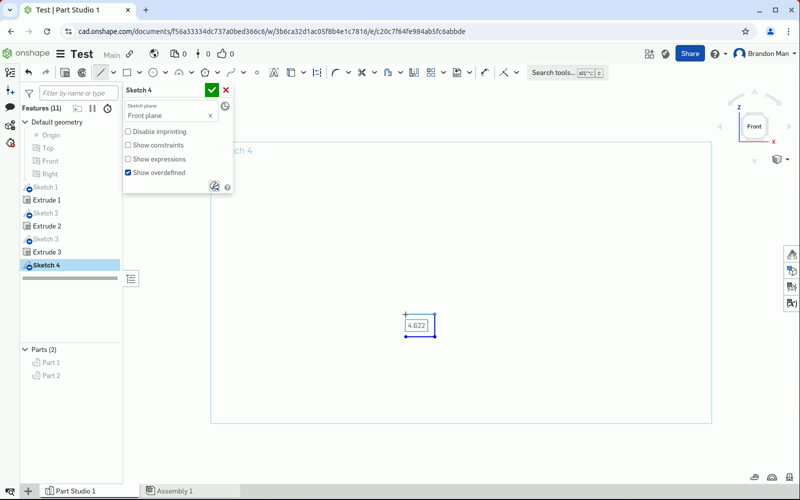
mouse_move(435, 314)
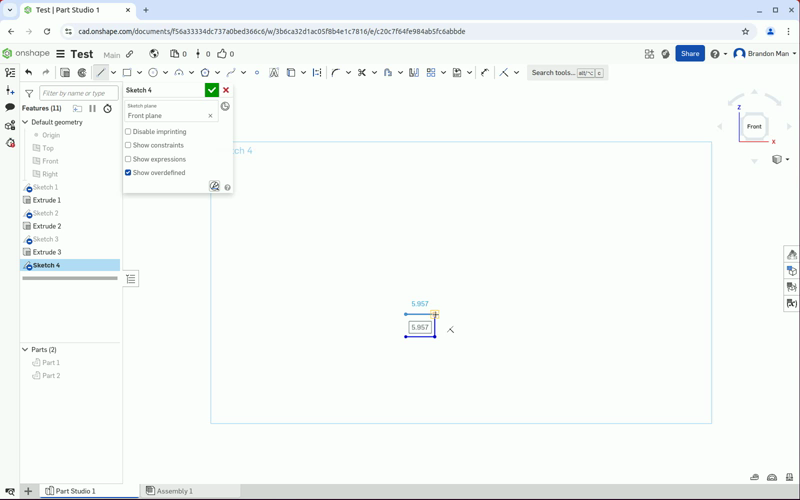
key_down(shift)
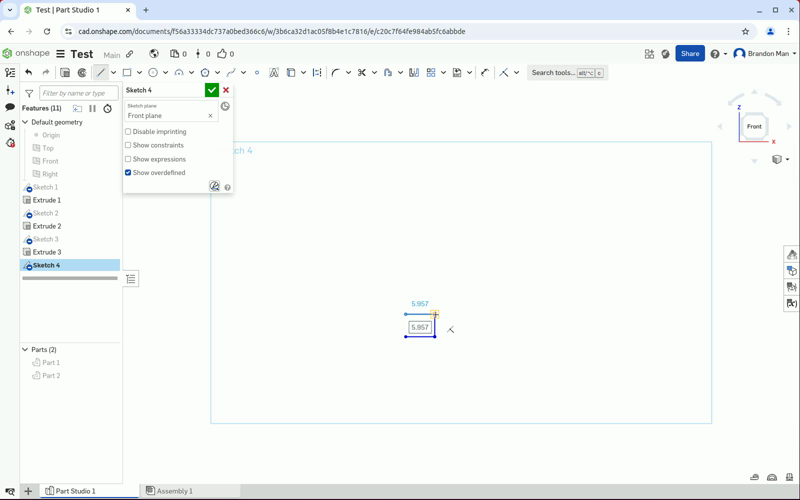
mouse_move(405, 336)
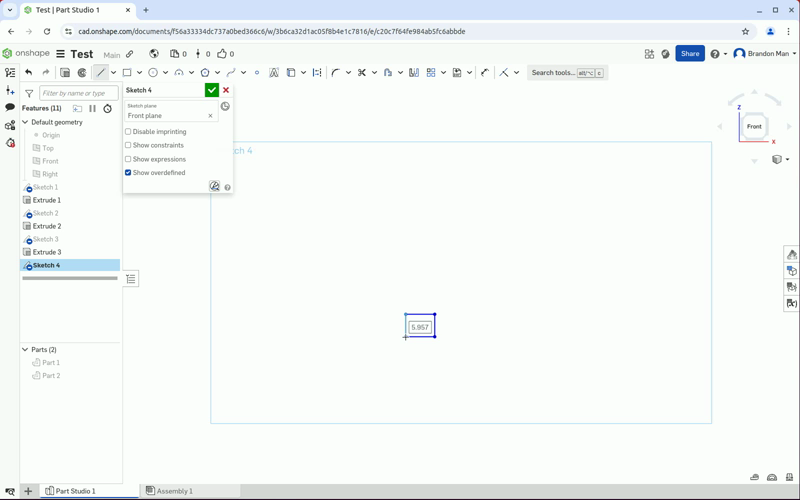
key_up(shift)
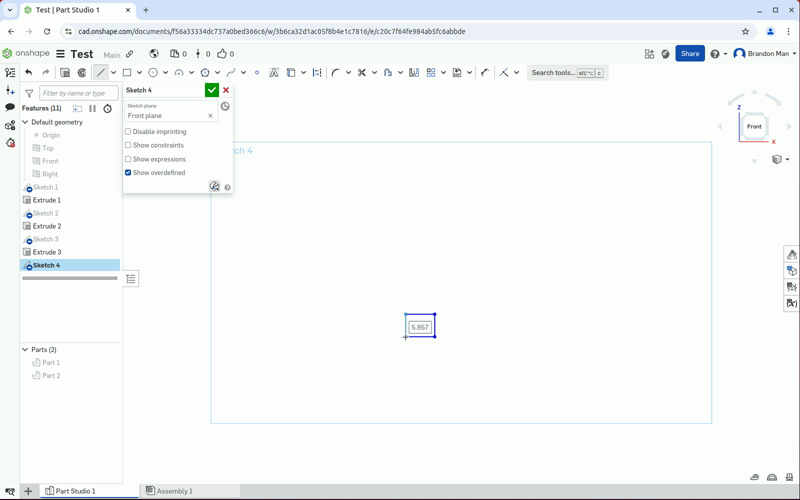
click(405, 336)
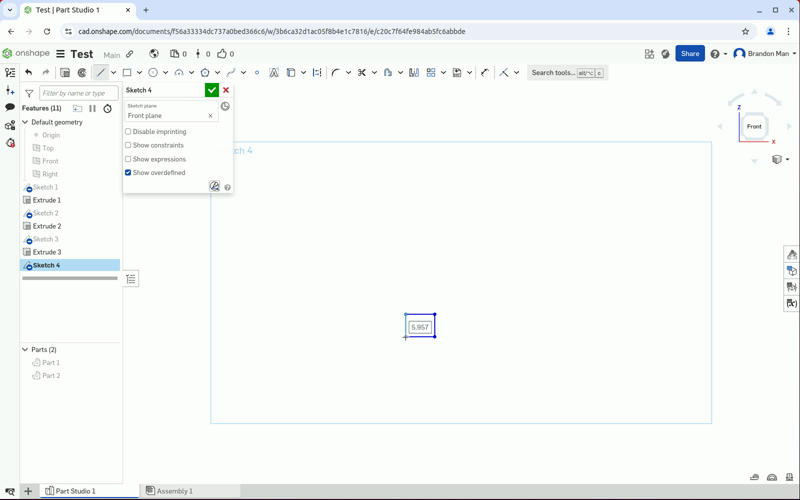
key(esc)
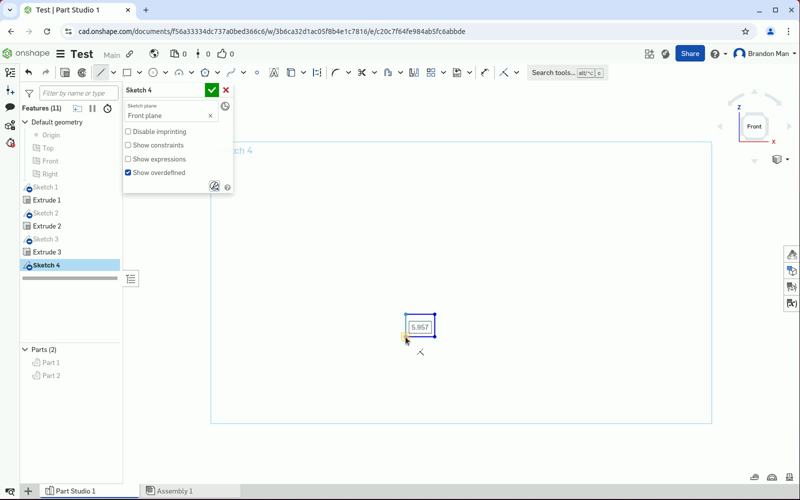
mouse_move(413, 335)
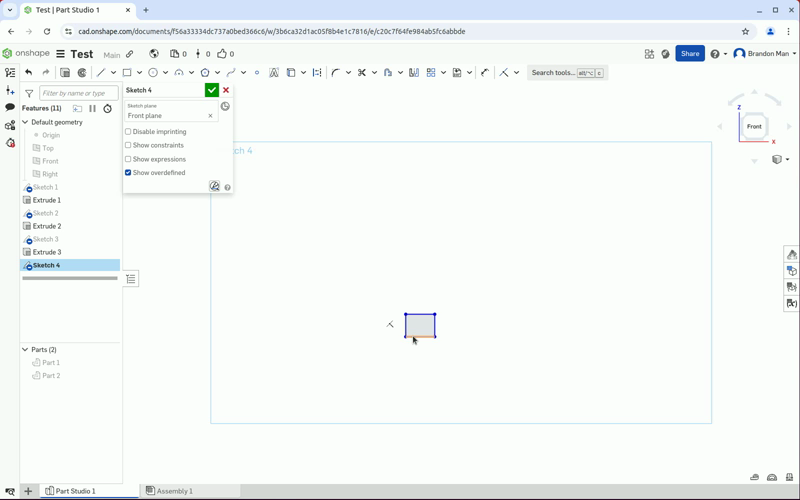
scroll(6)
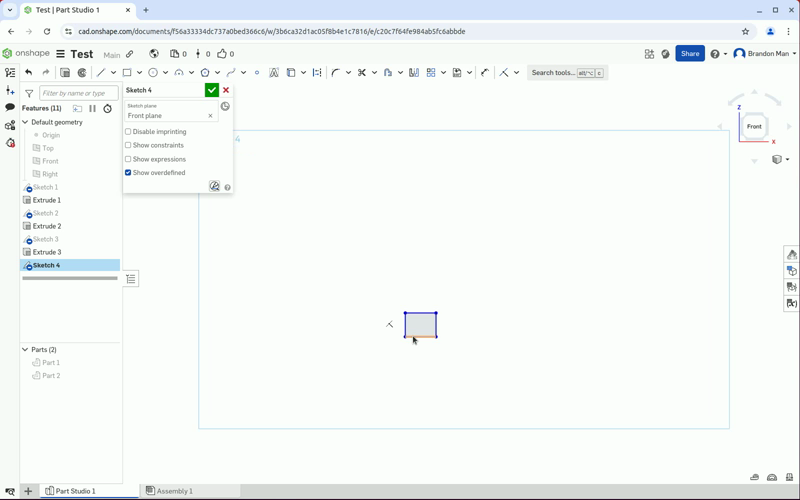
scroll(6)
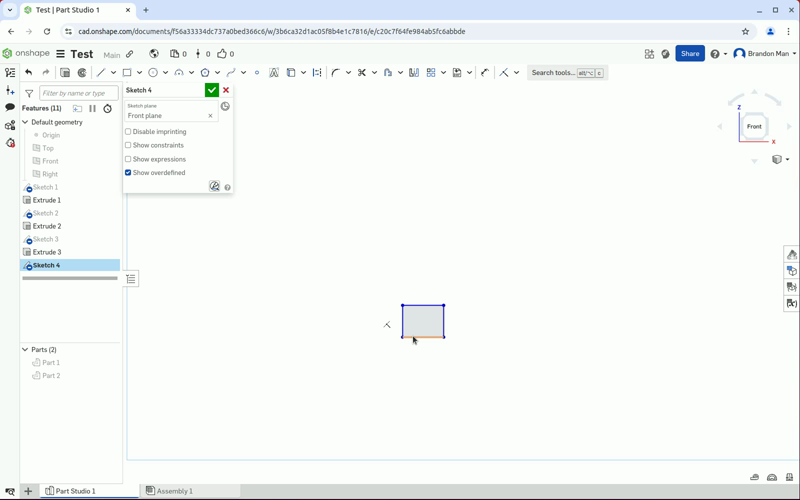
scroll(6)
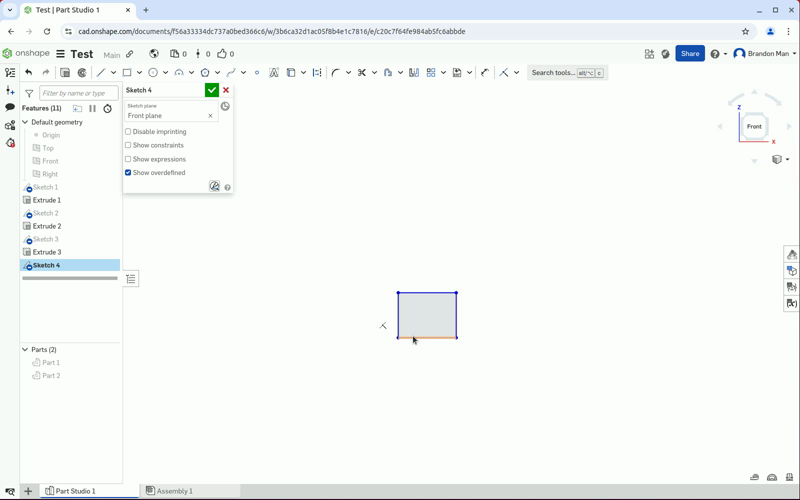
scroll(6)
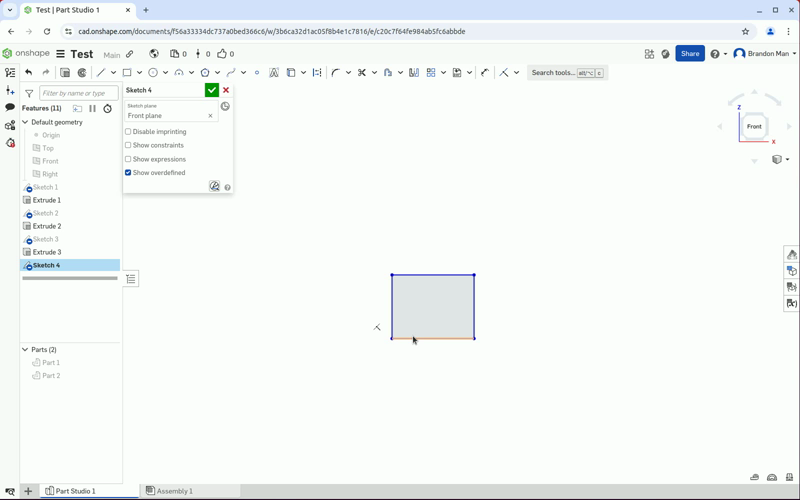
scroll(6)
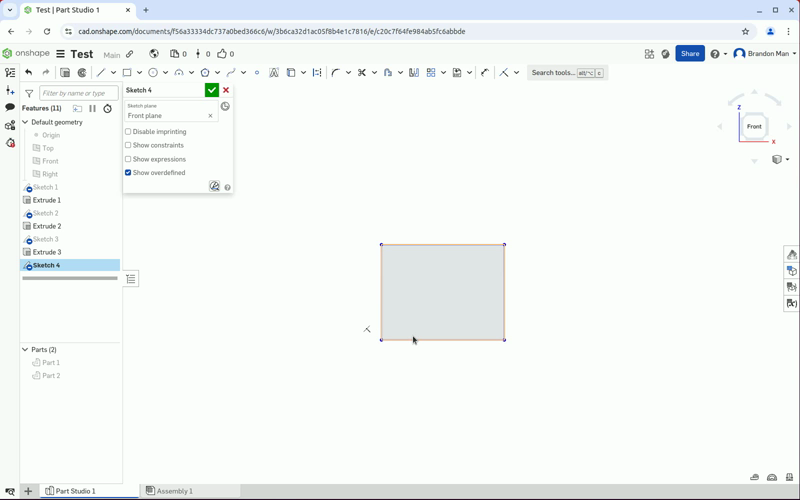
scroll(6)
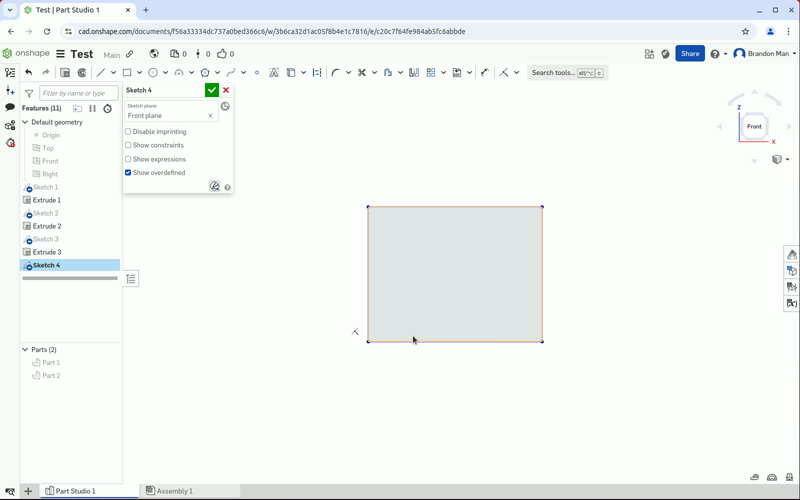
scroll(6)
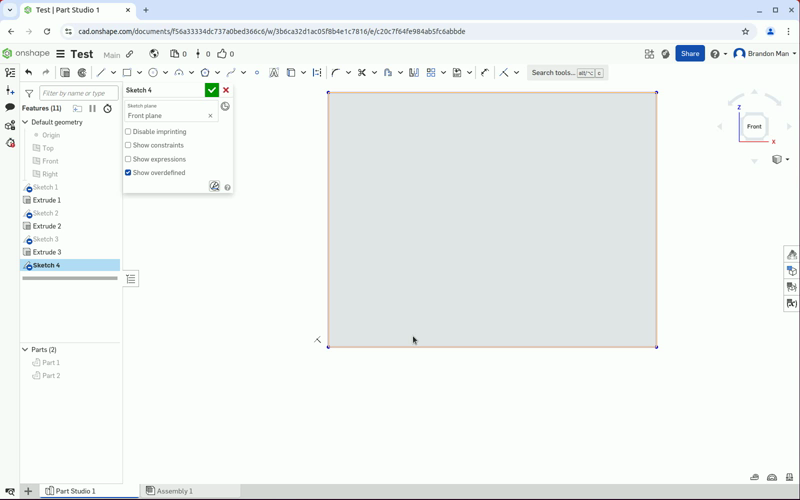
click(413, 335)
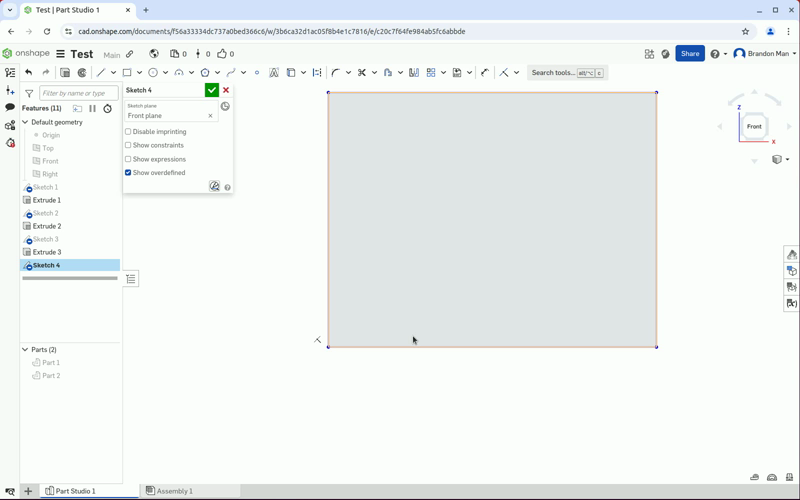
scroll(-6)
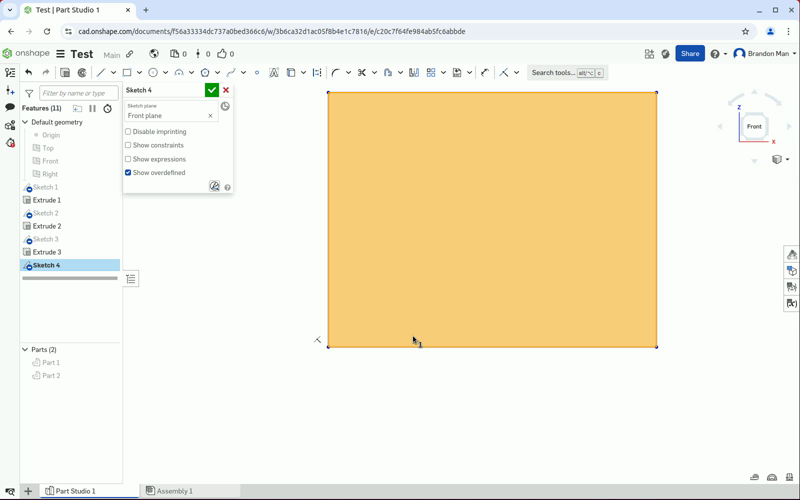
scroll(-6)
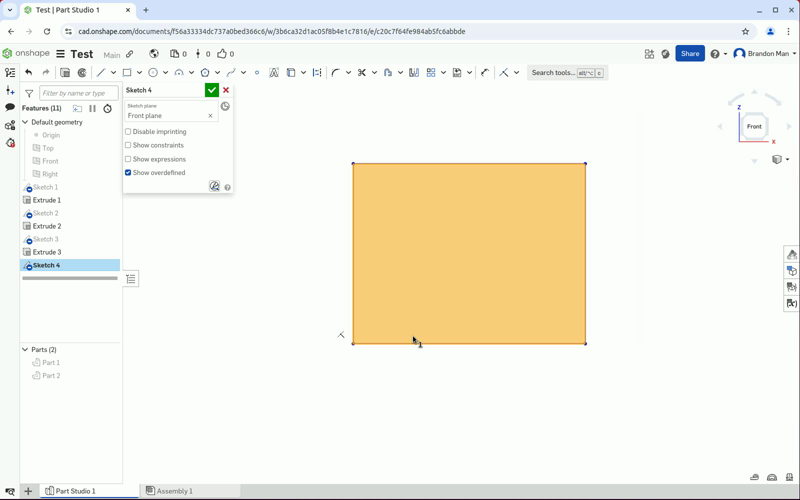
scroll(-6)
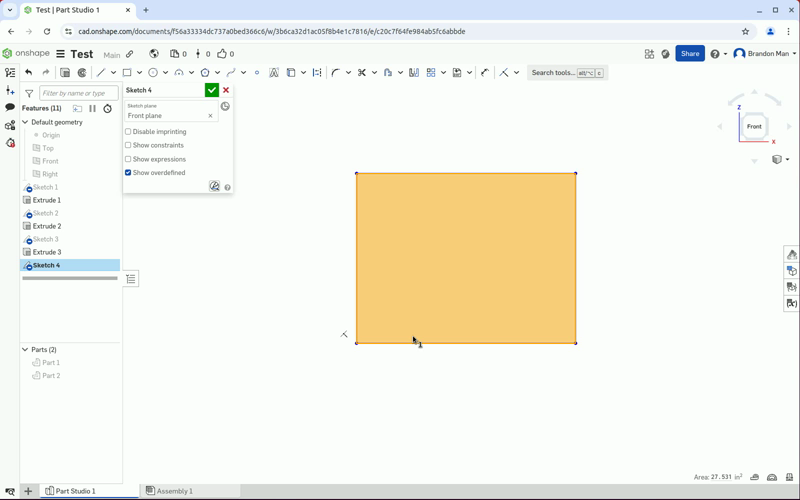
scroll(-6)
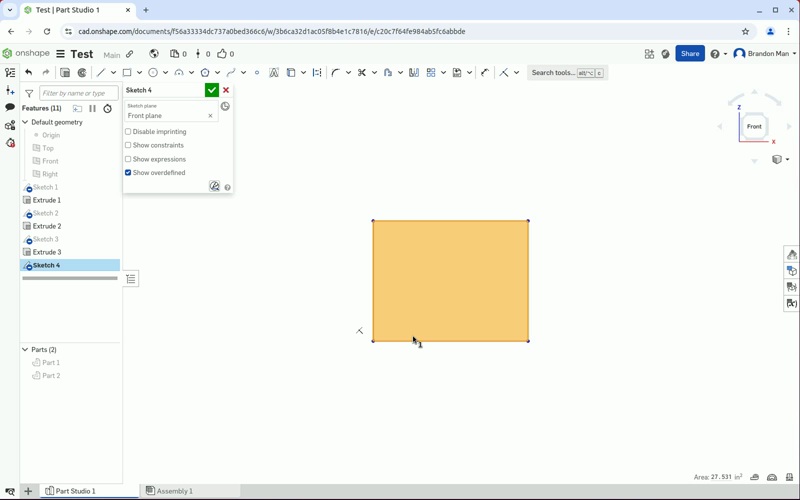
scroll(-6)
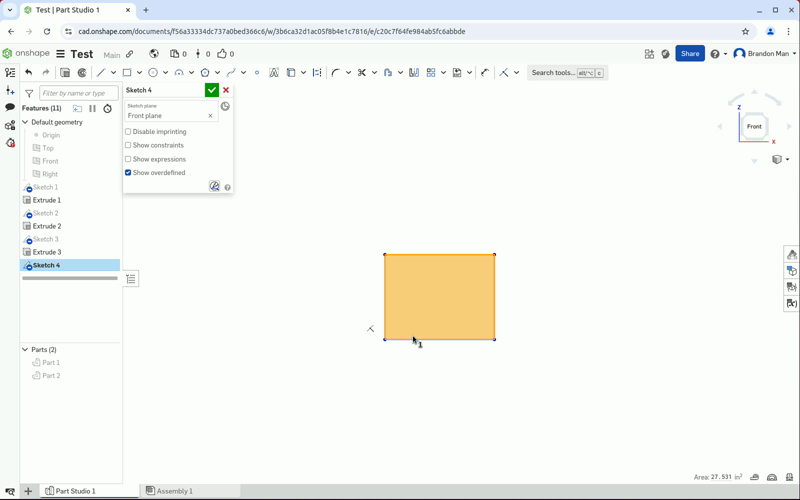
scroll(-6)
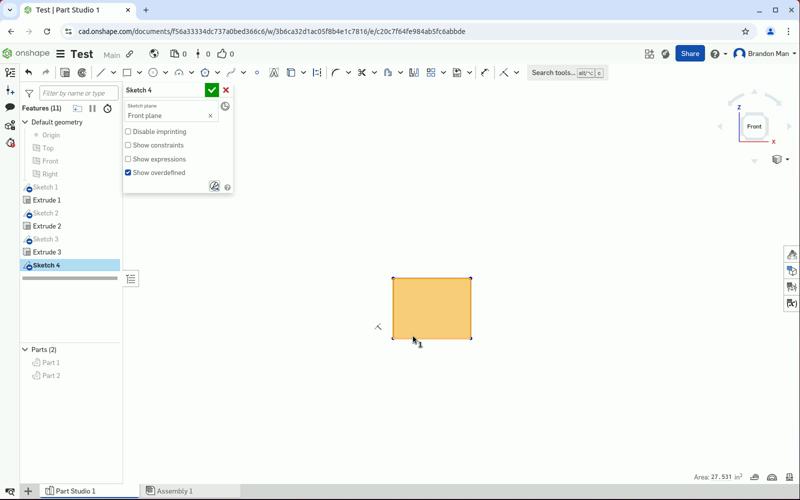
scroll(-6)
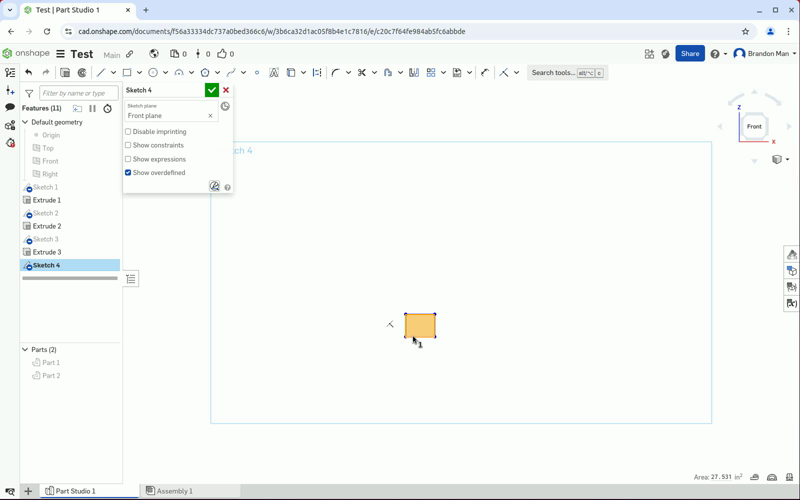
mouse_move(73, 352)
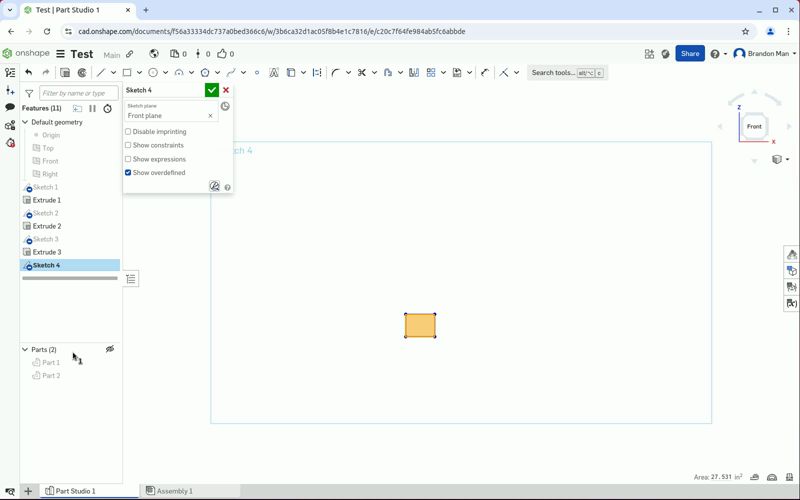
key(shift+y)
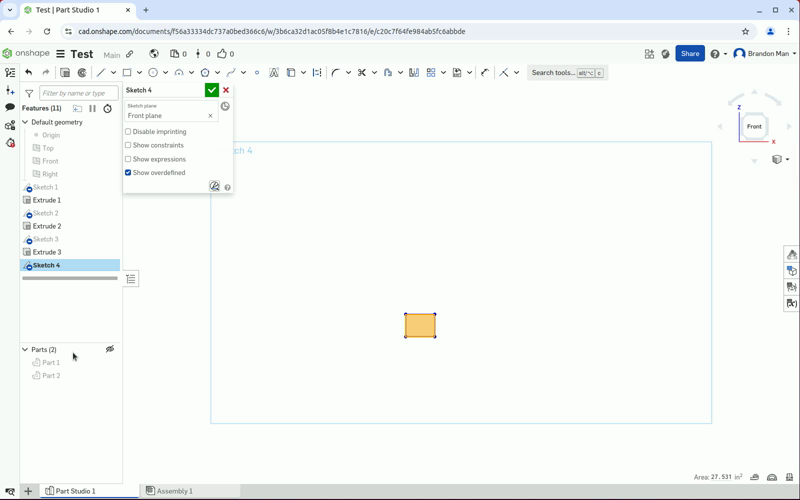
key(shift+e)
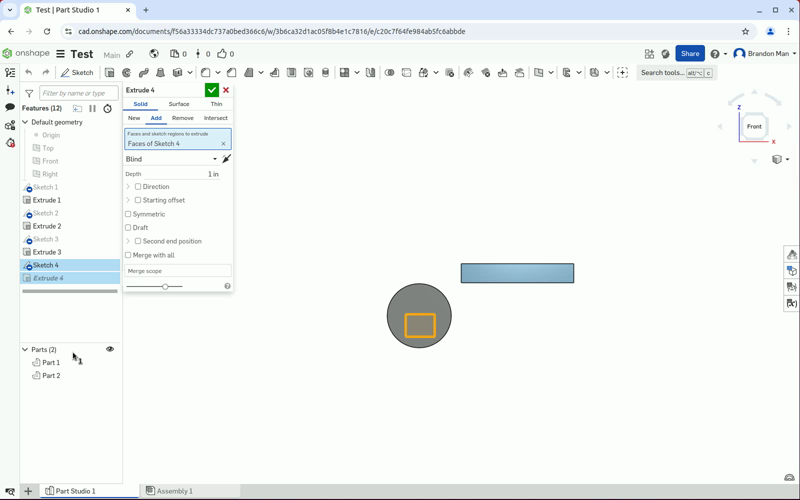
mouse_move(143, 106)
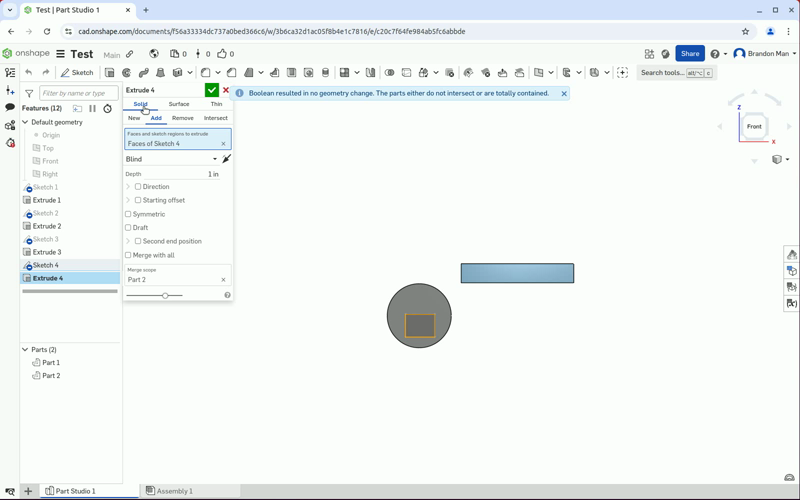
click(143, 106)
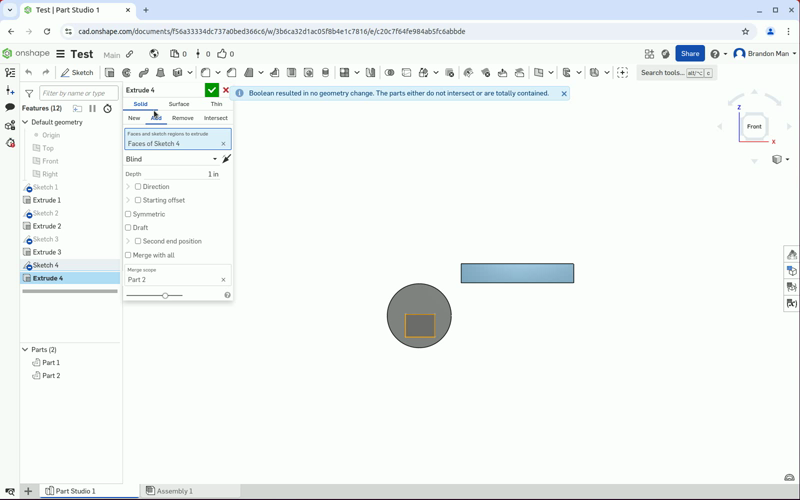
mouse_move(186, 120)
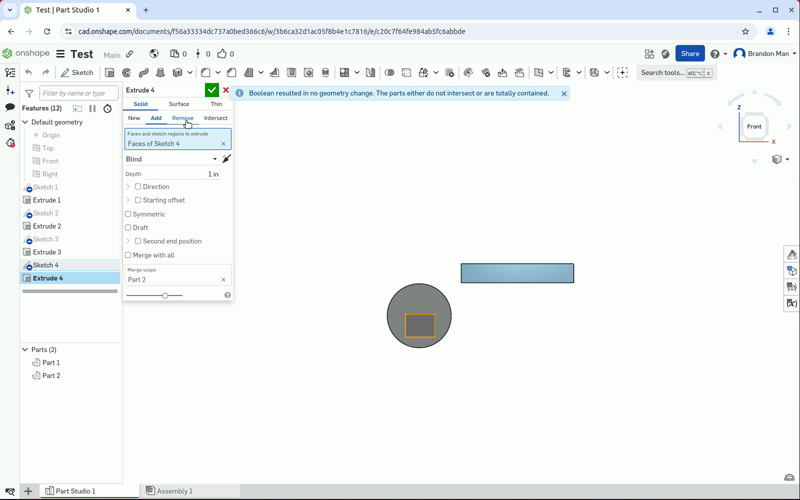
click(186, 120)
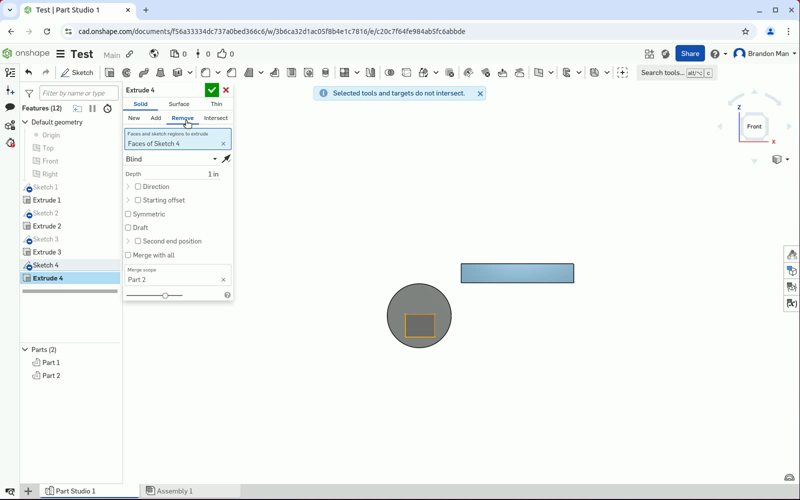
key(tab, 4)
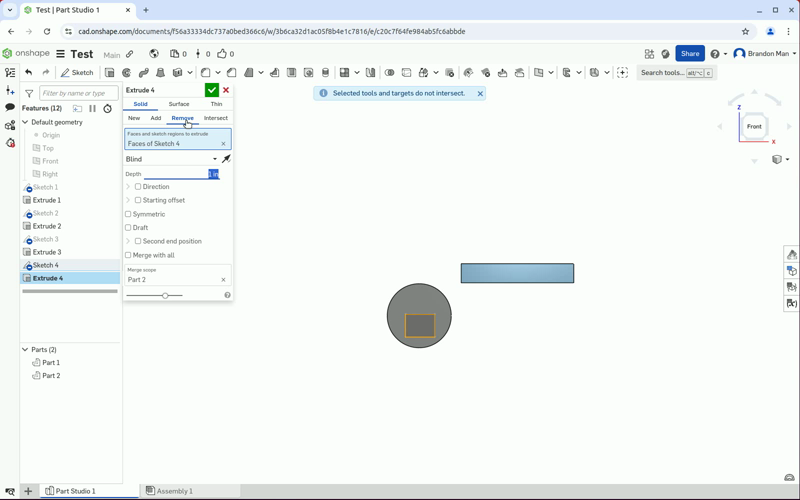
text(-1.926)
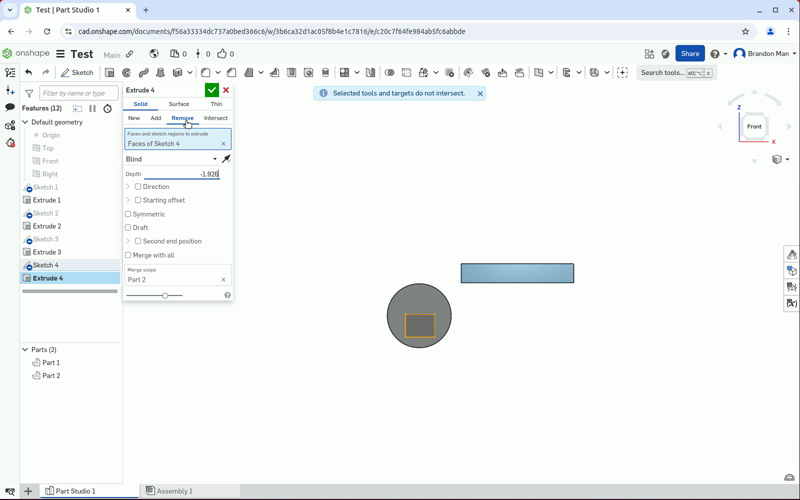
key(tab, 6)
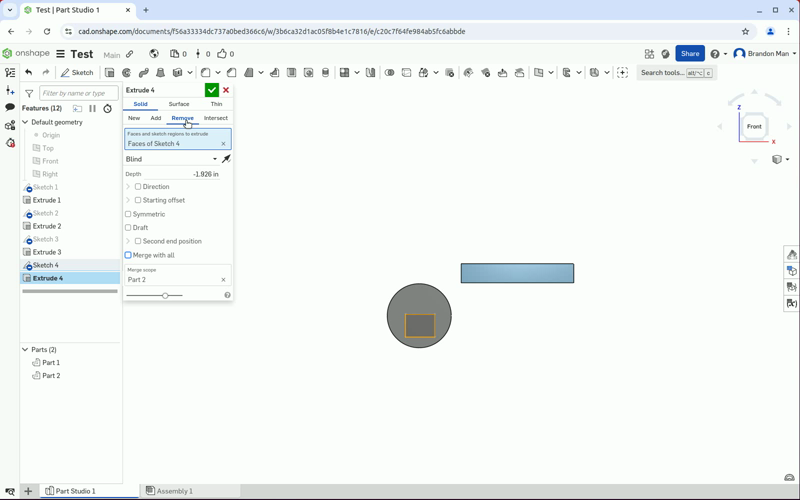
key(space)
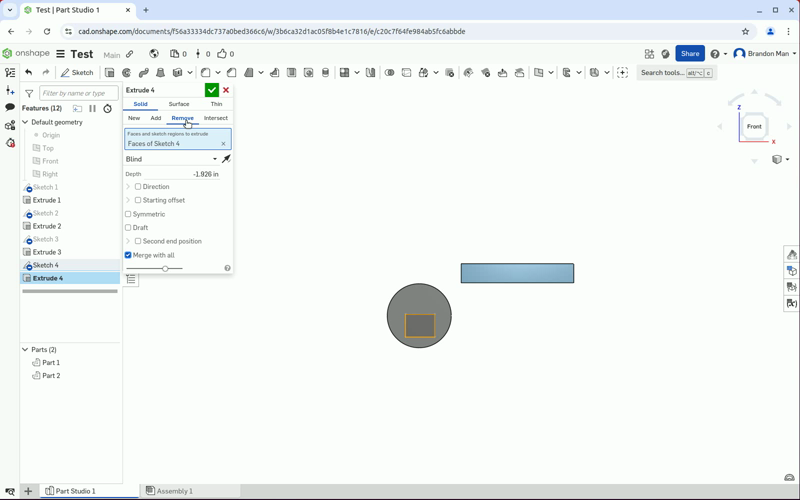
key(enter)
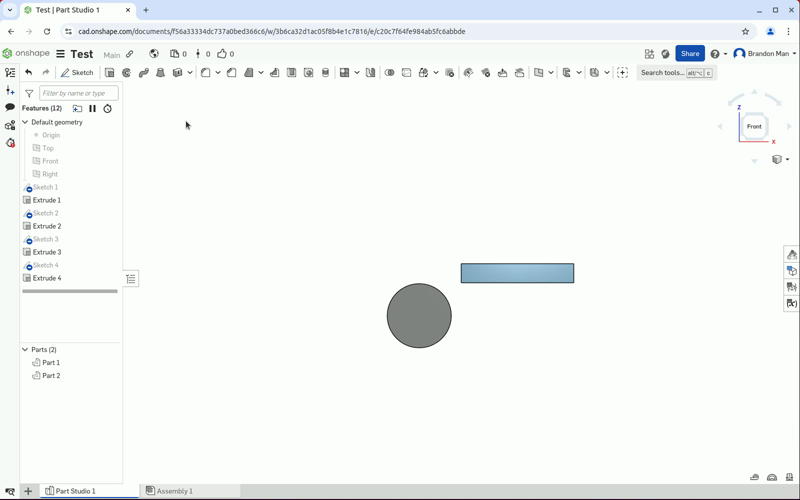
key(shift+h)
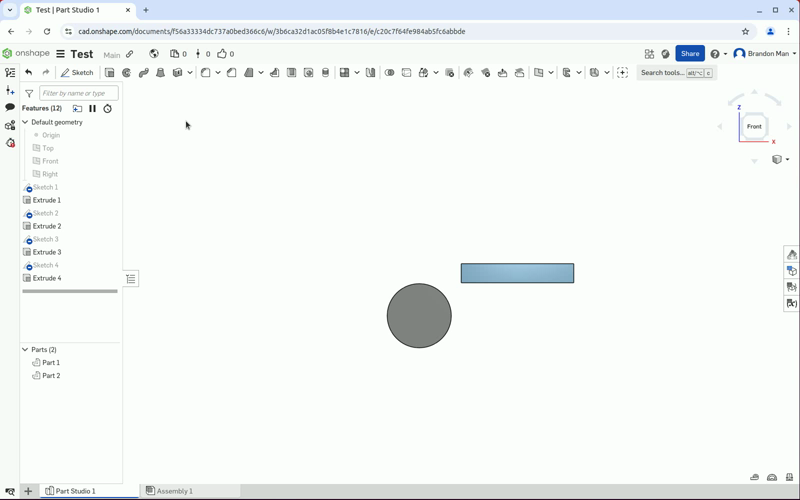
key(shift+h)
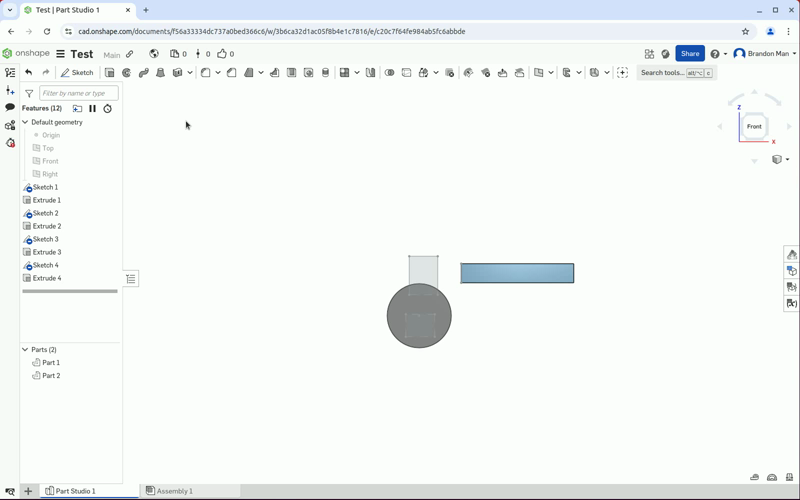
key(shift+7)
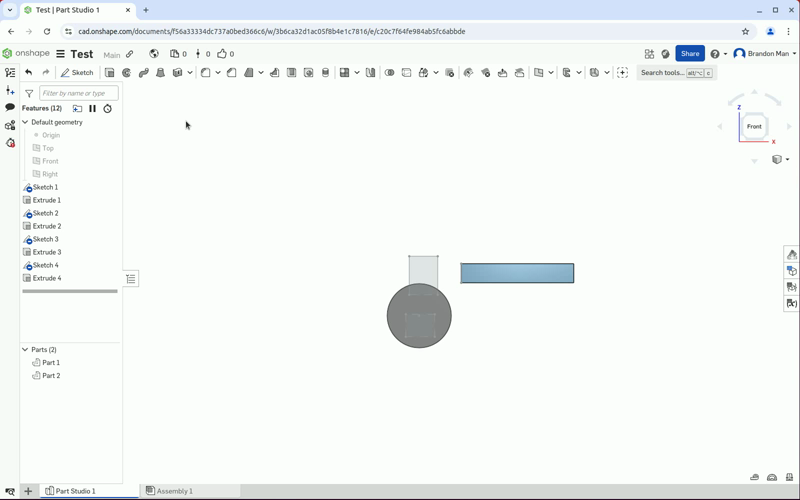
key(left, 2)
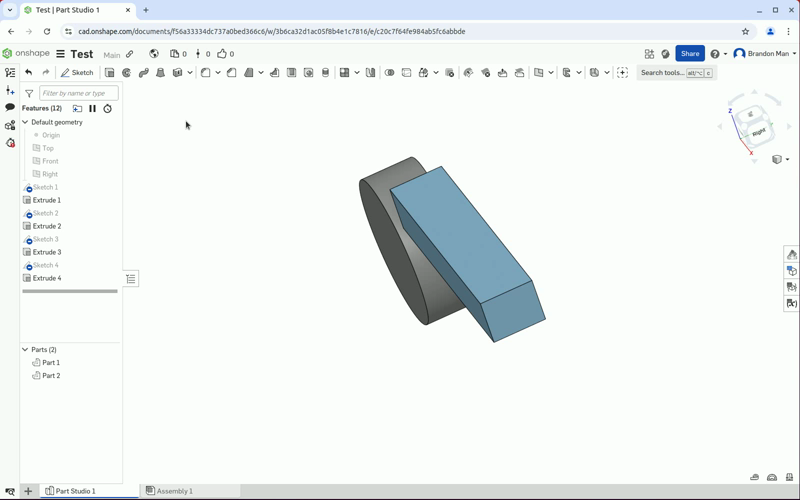
key(down, 2)
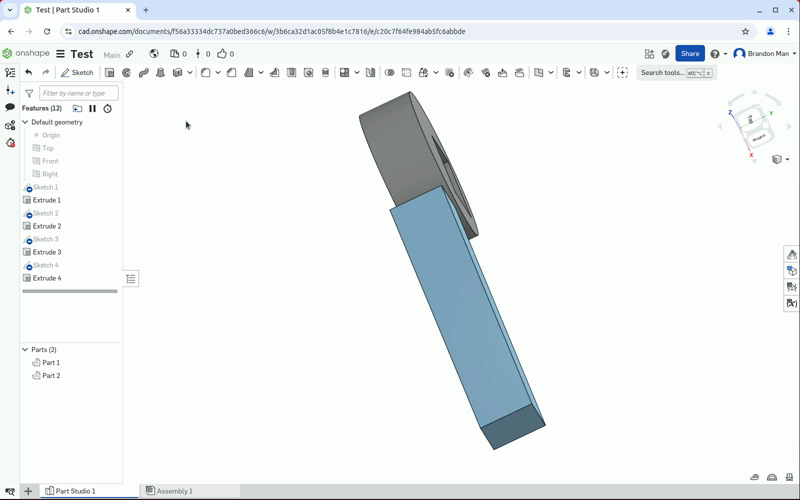
key(up, 2)
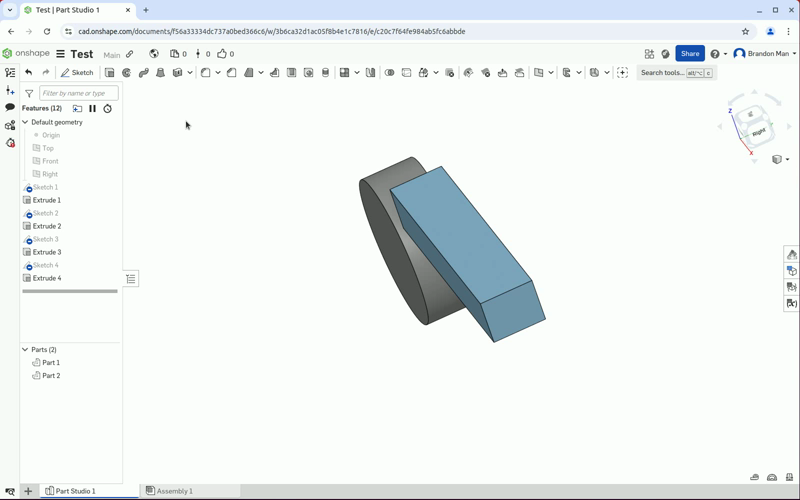
key(right, 2)
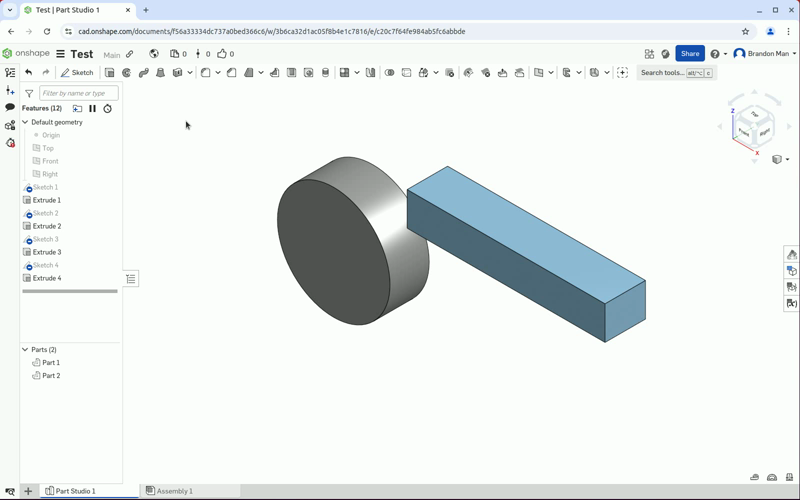
mouse_move(73, 189)
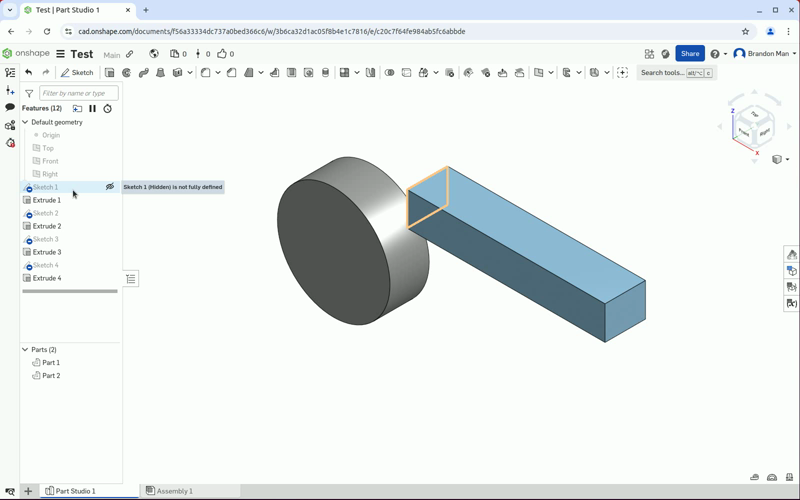
click(73, 189)